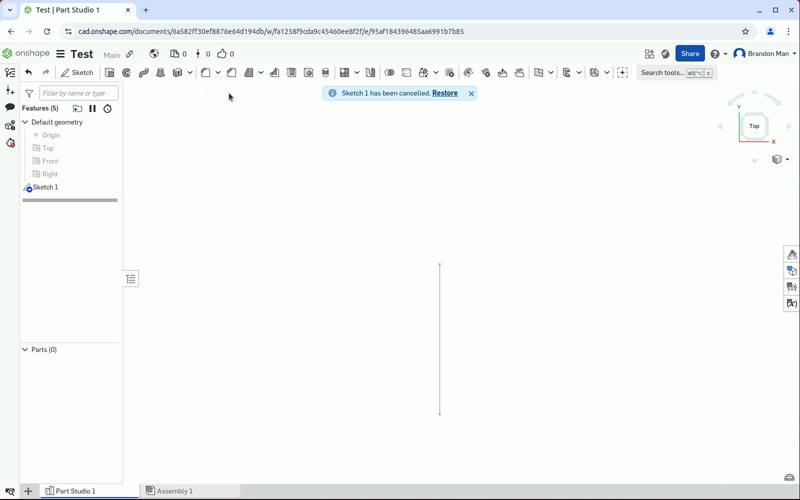
key(shift+h)
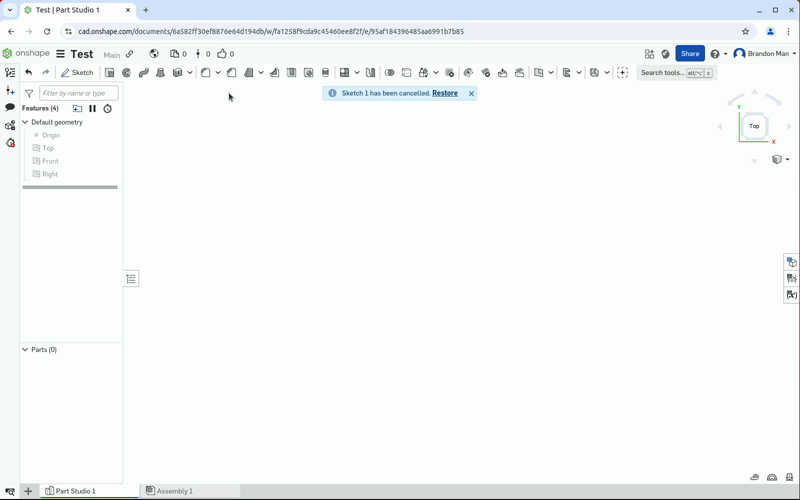
mouse_move(73, 352)
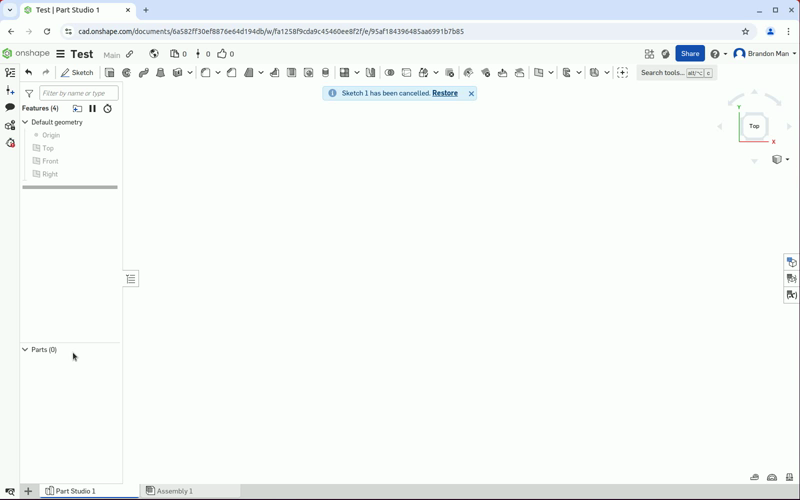
key(y)
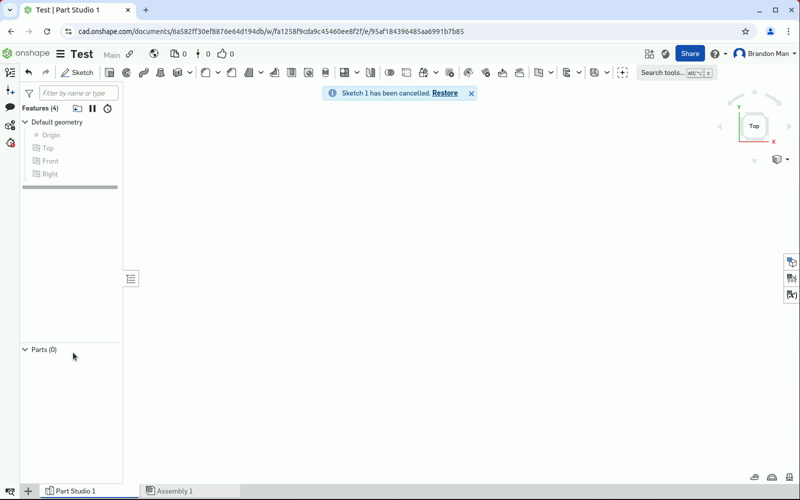
key(shift+p)
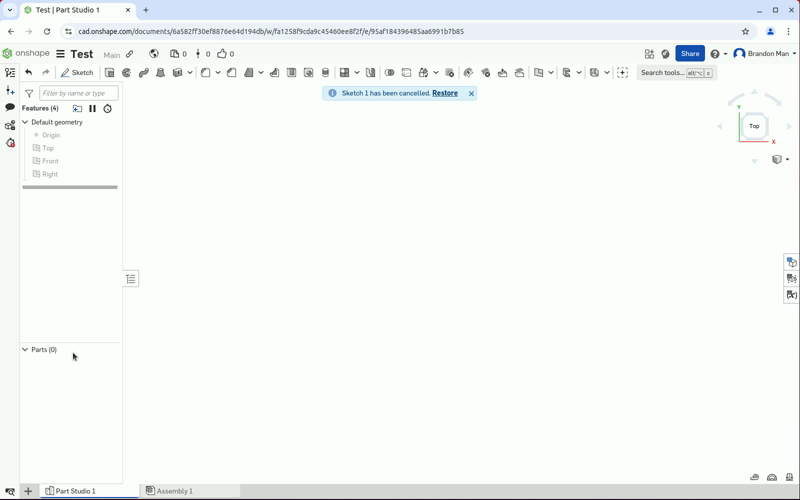
key(space)
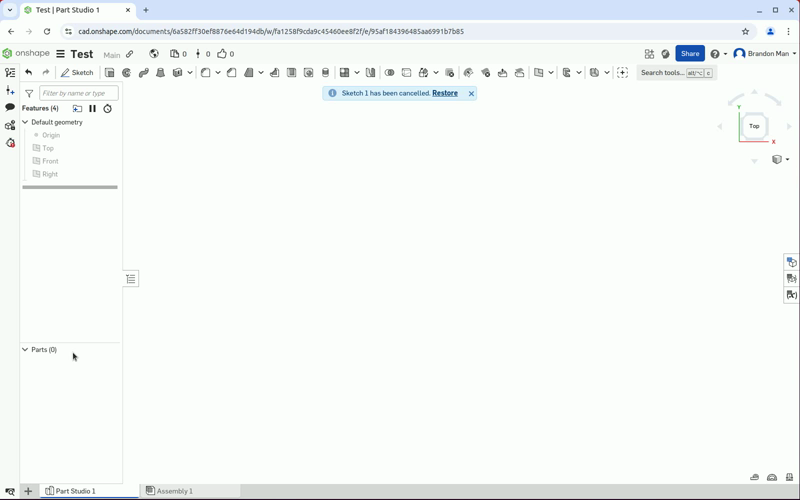
key_down(shift)
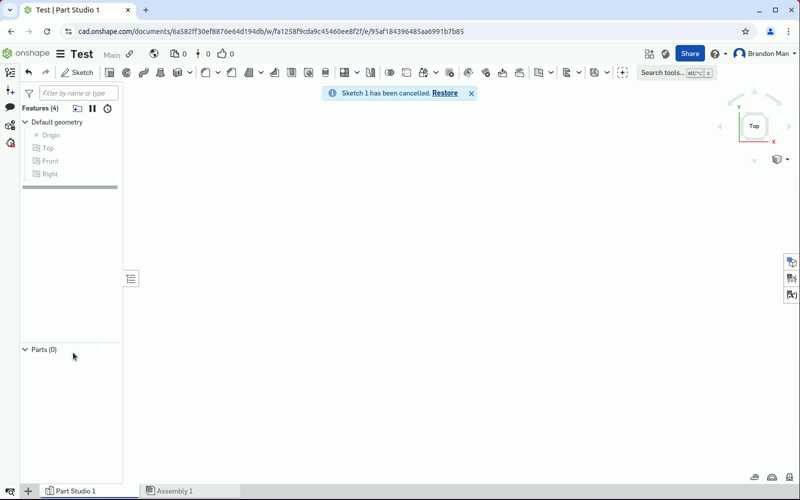
key(up)
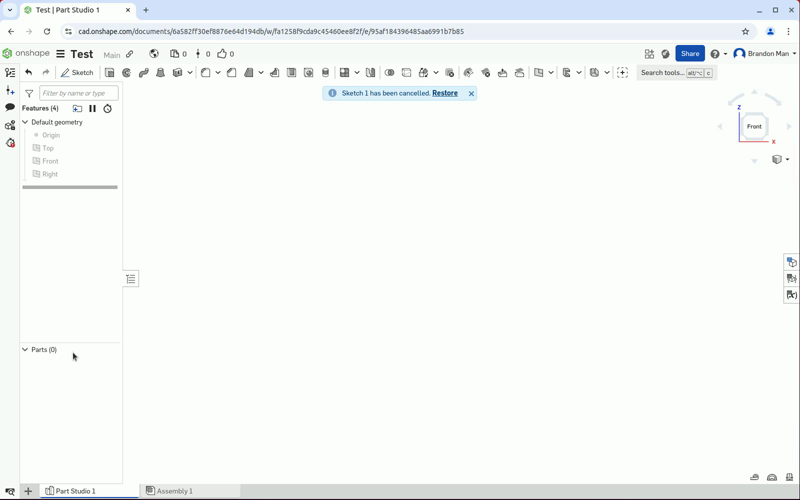
key_up(shift)
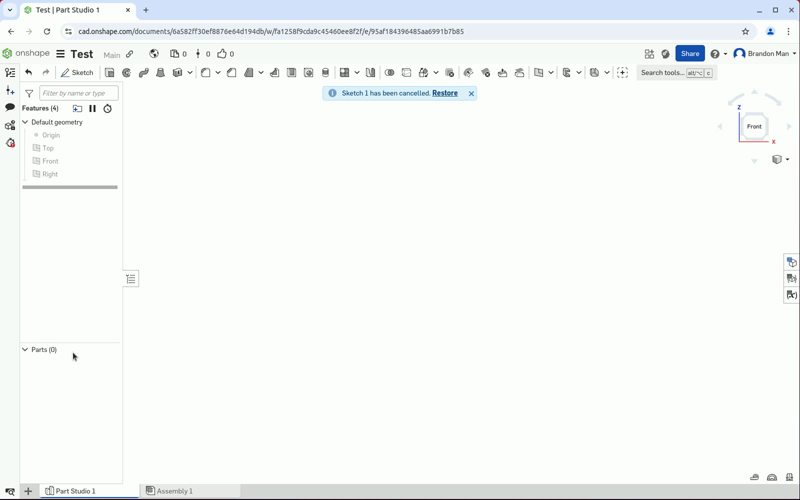
key(space)
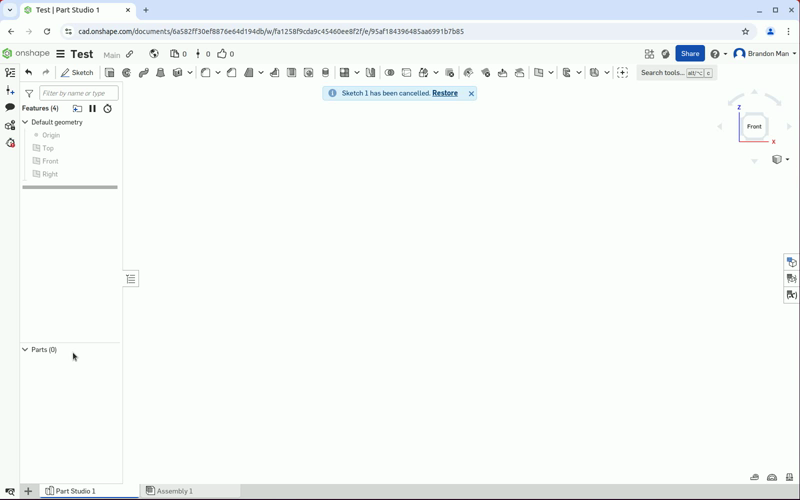
key_down(shift)
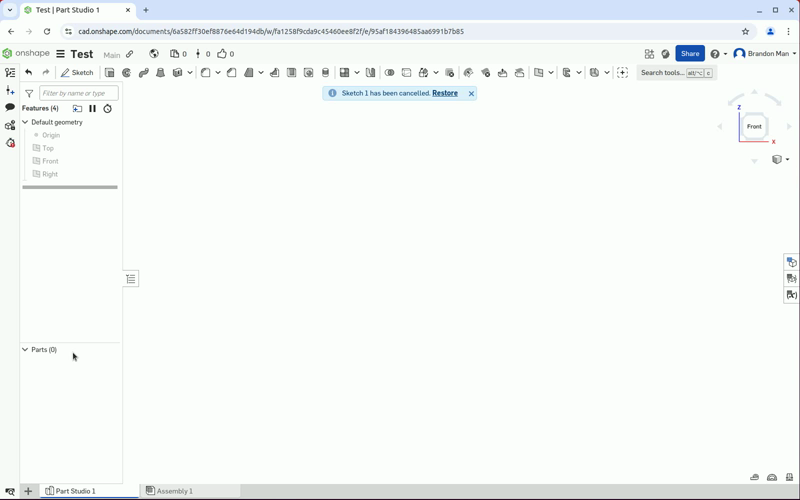
key(left)
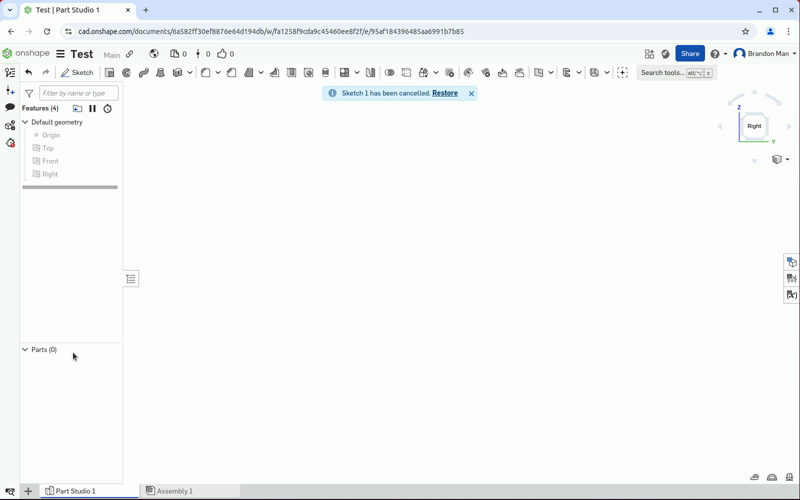
key_up(shift)
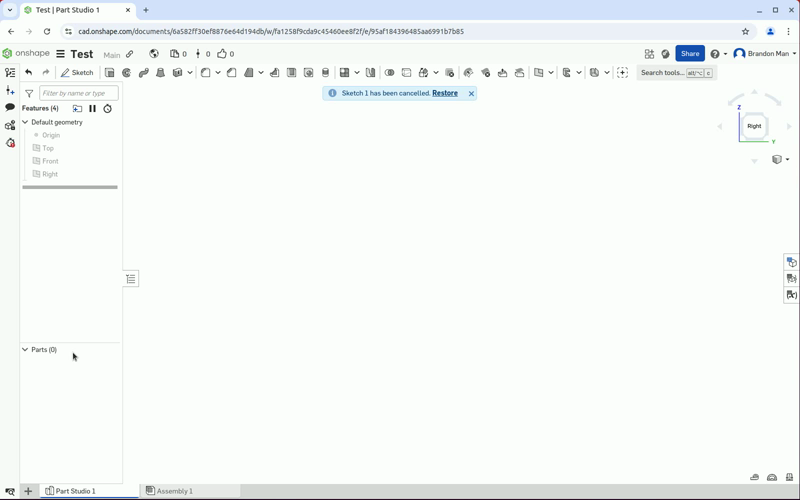
mouse_move(73, 352)
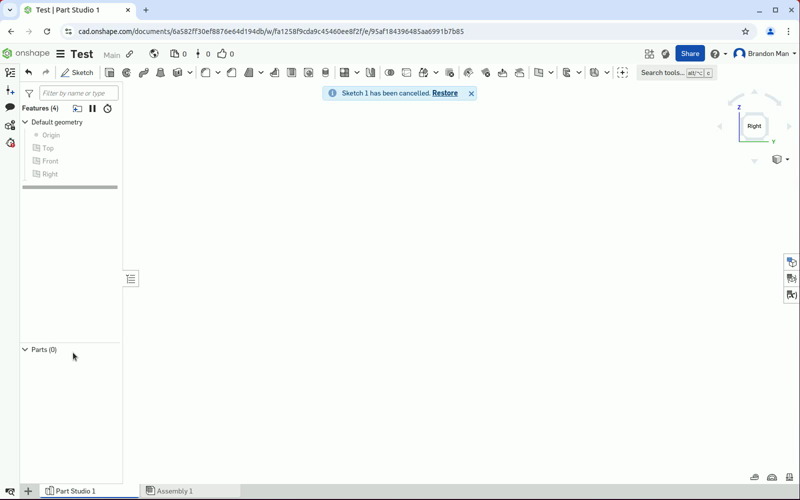
key(shift+y)
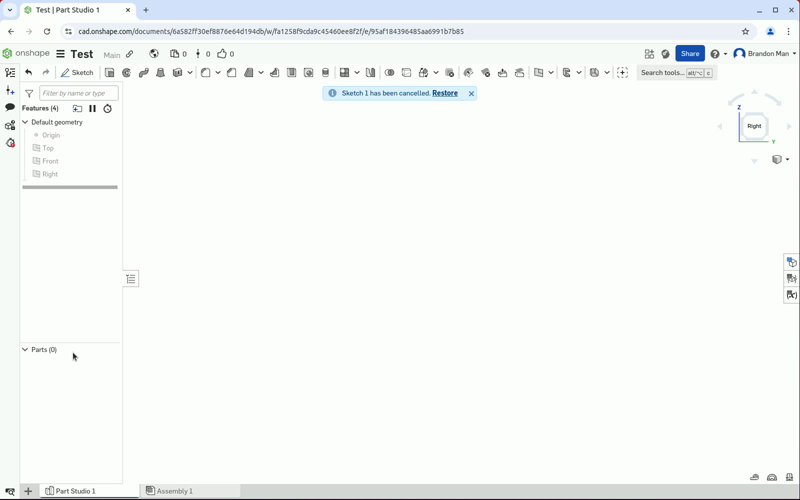
key(shift+s)
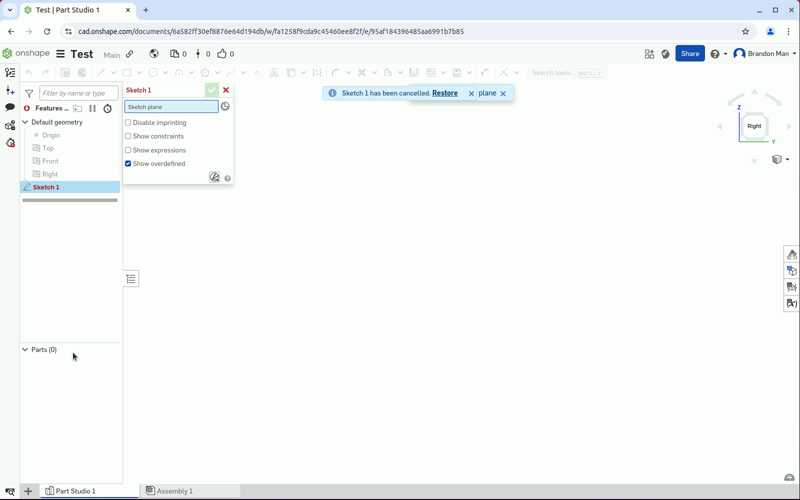
mouse_move(73, 176)
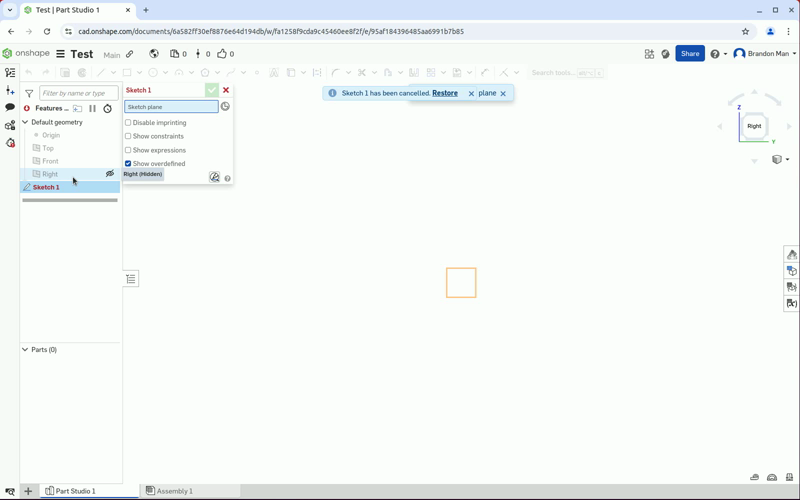
click(73, 176)
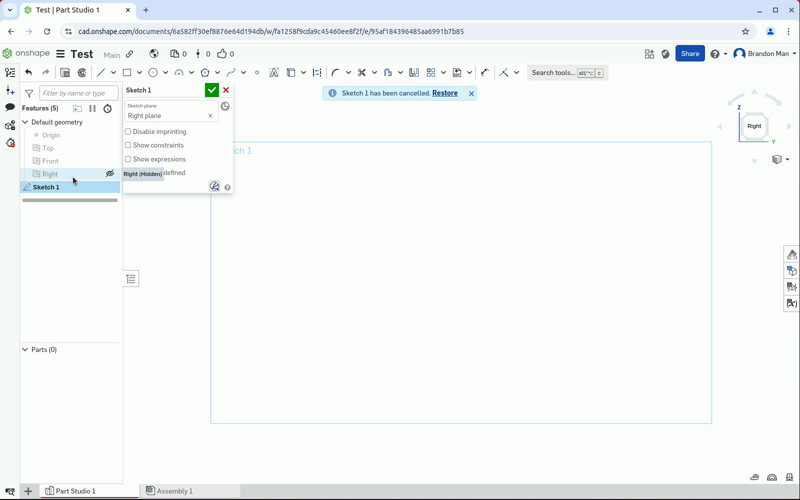
mouse_move(73, 352)
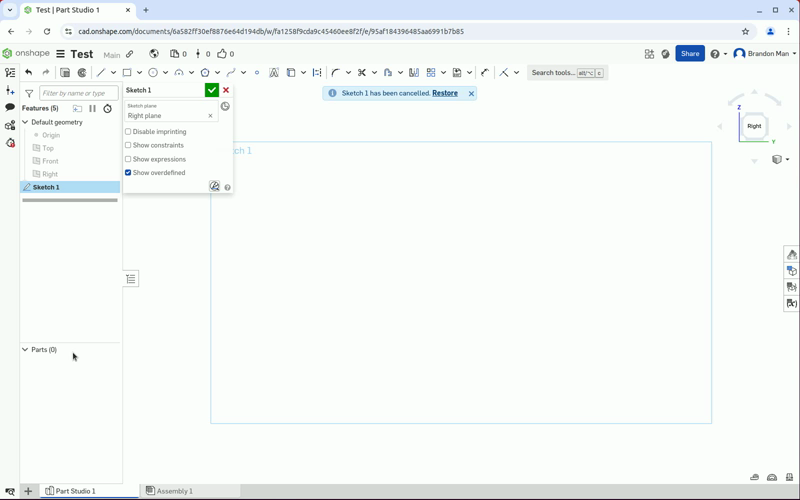
key(y)
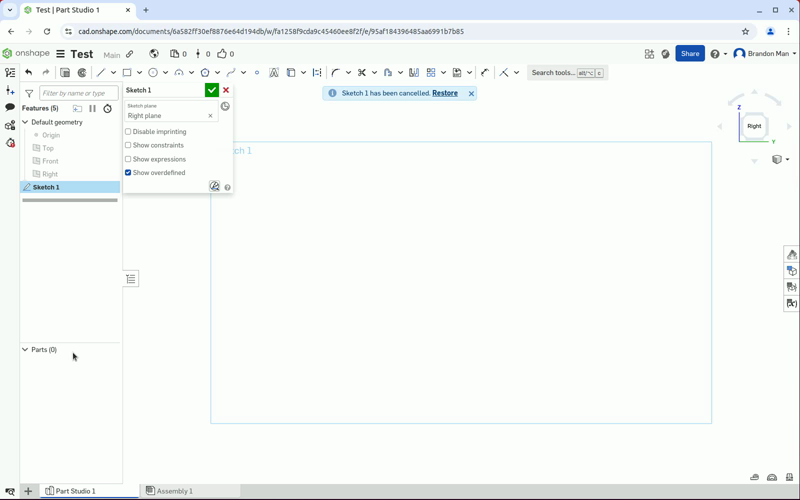
key(l)
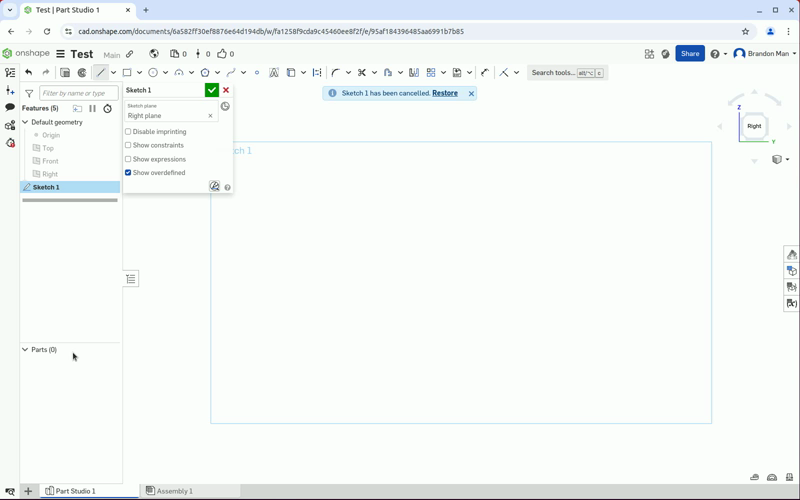
key_down(shift)
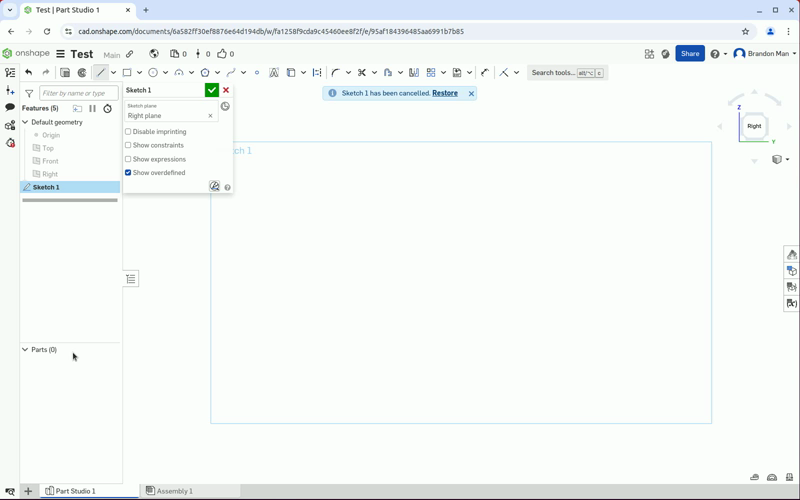
mouse_move(460, 282)
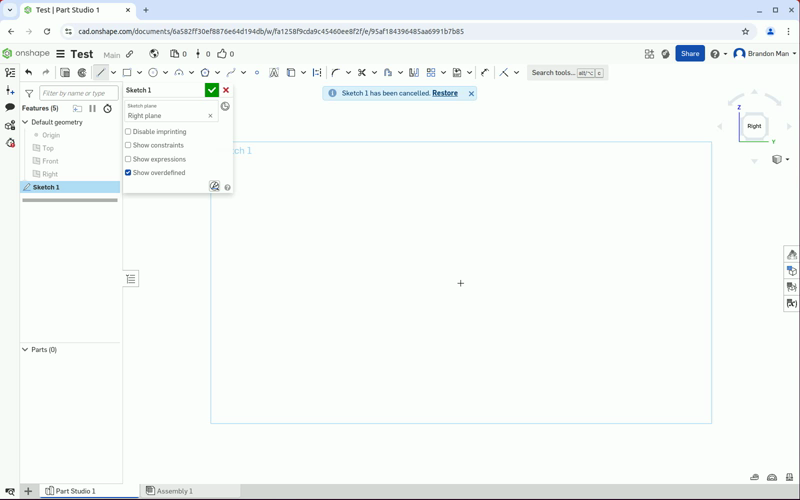
click(460, 282)
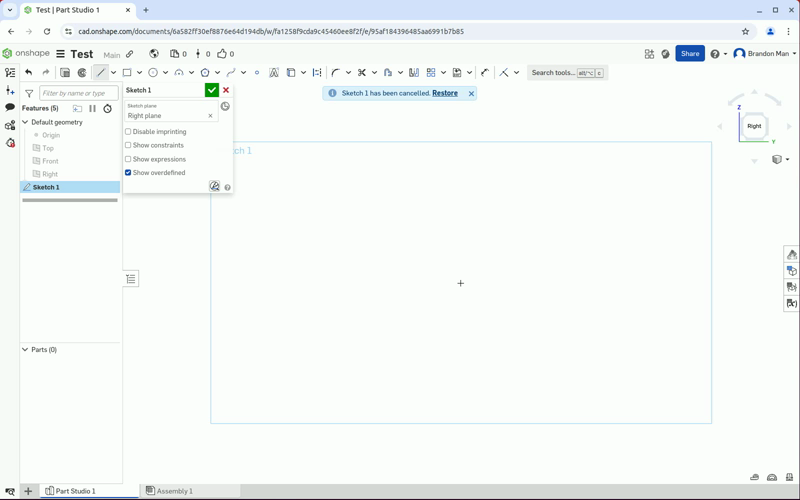
key_up(shift)
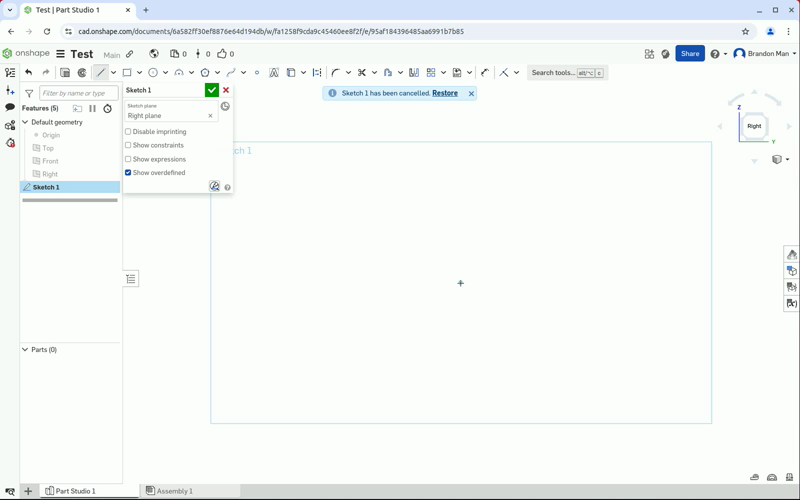
key_down(shift)
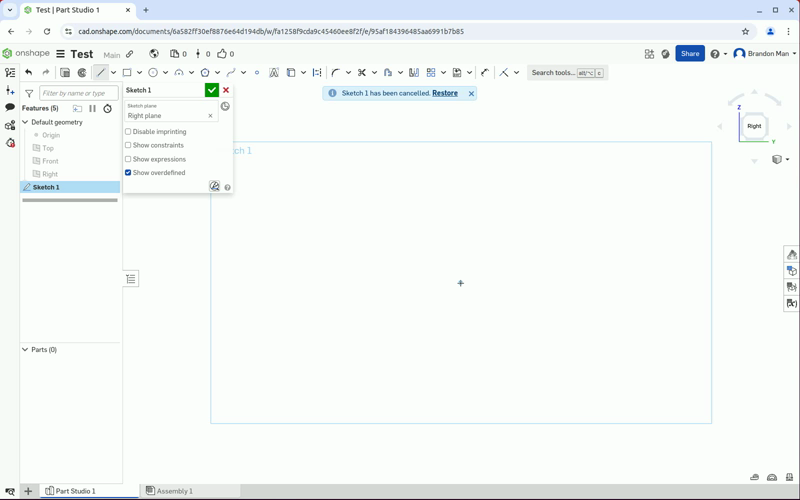
mouse_move(546, 282)
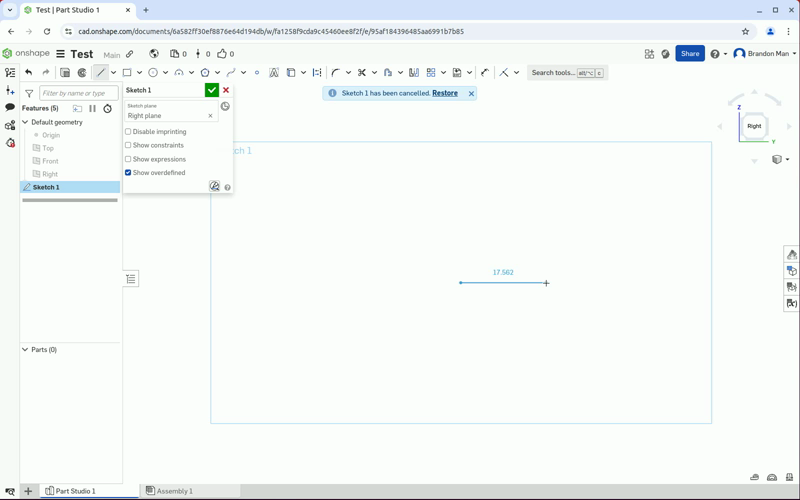
click(546, 282)
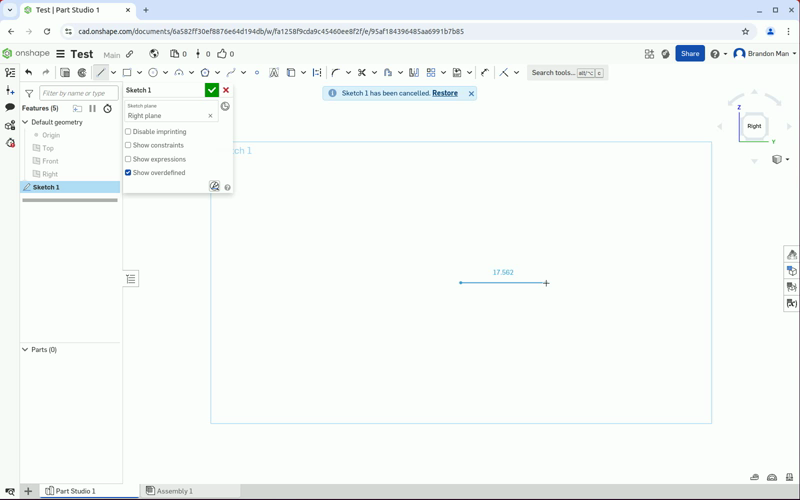
key_up(shift)
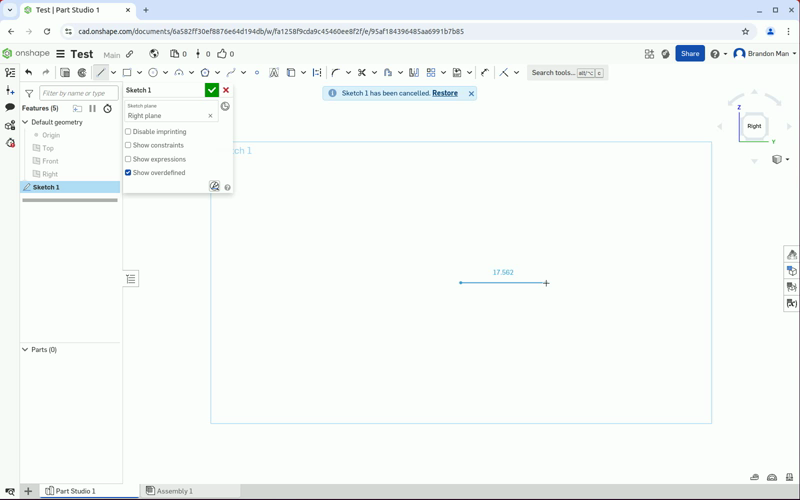
key_down(shift)
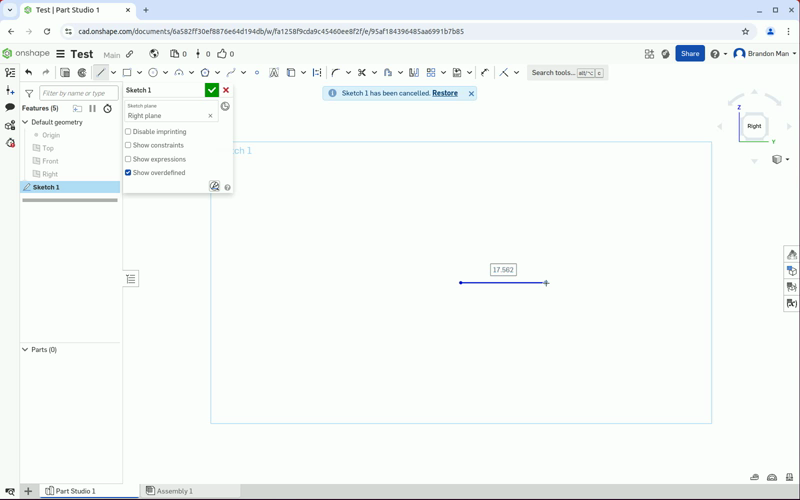
mouse_move(576, 282)
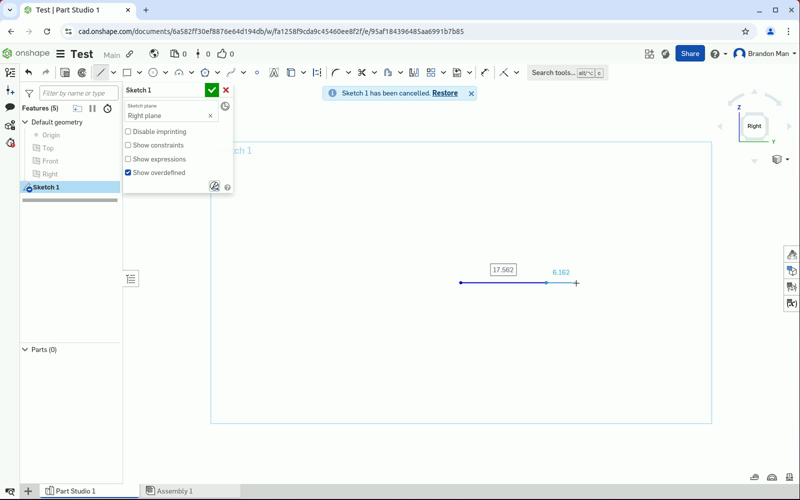
mouse_move(573, 255)
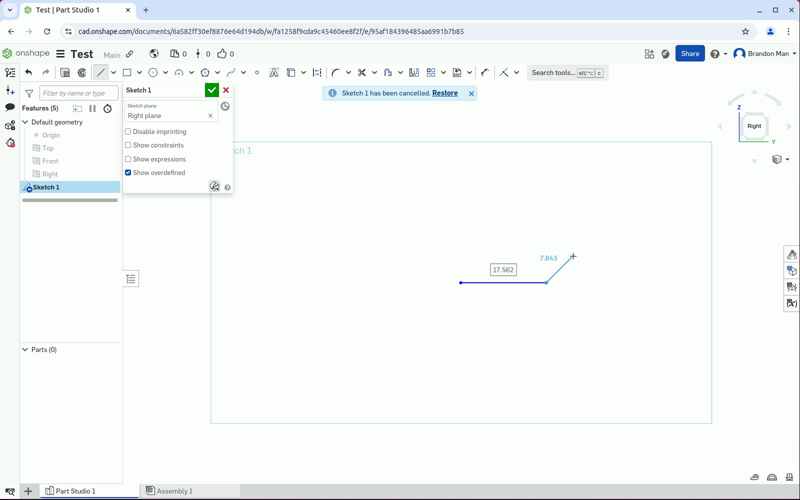
click(573, 255)
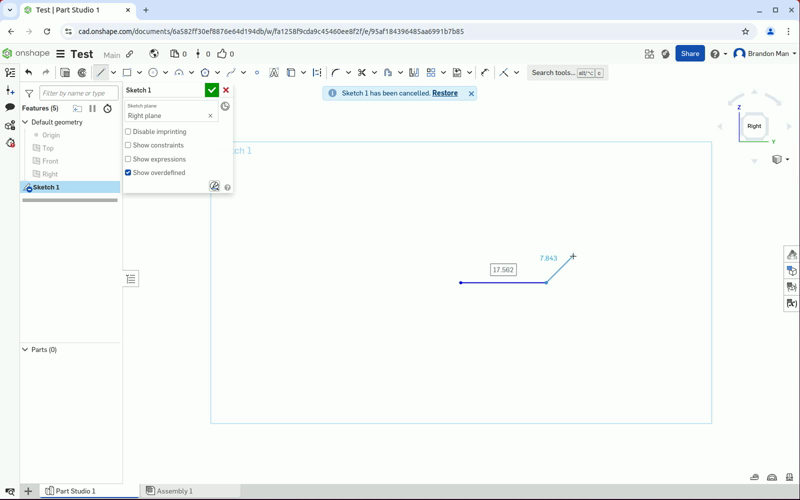
key_up(shift)
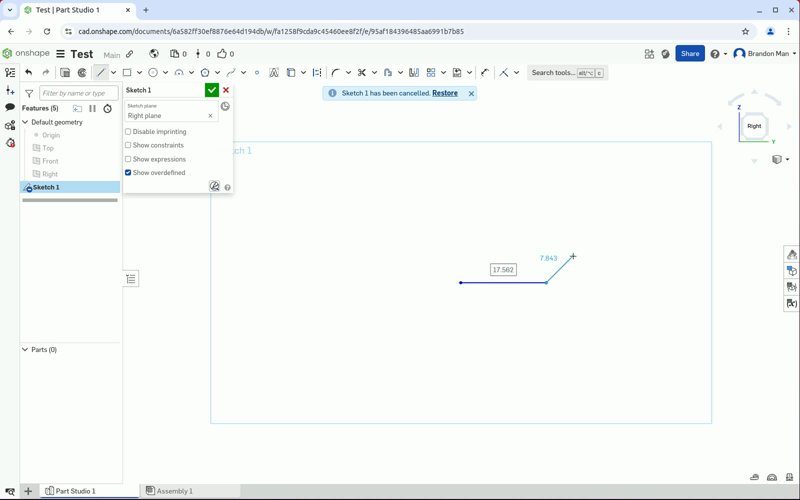
key_down(shift)
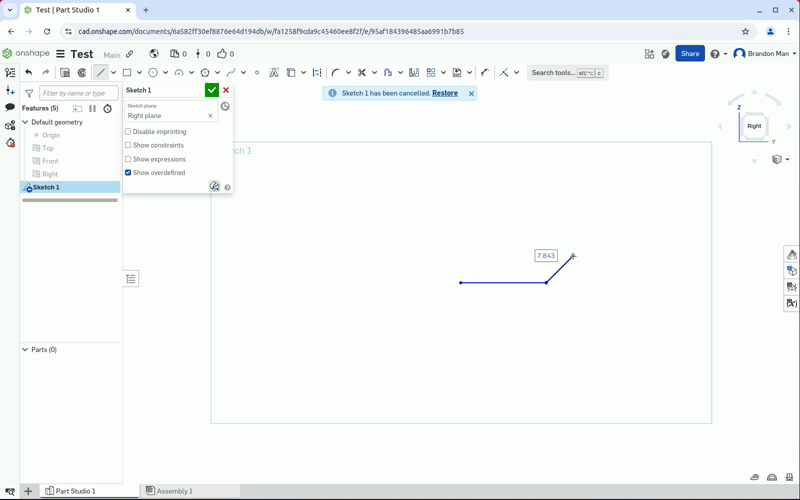
mouse_move(589, 255)
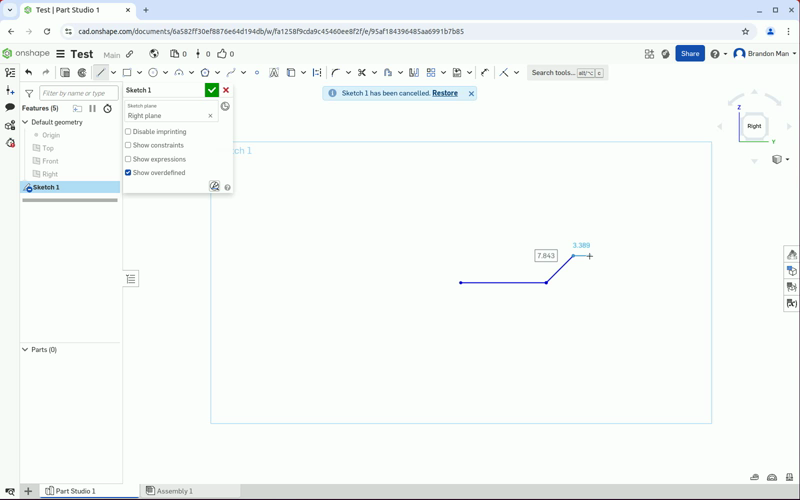
mouse_move(573, 228)
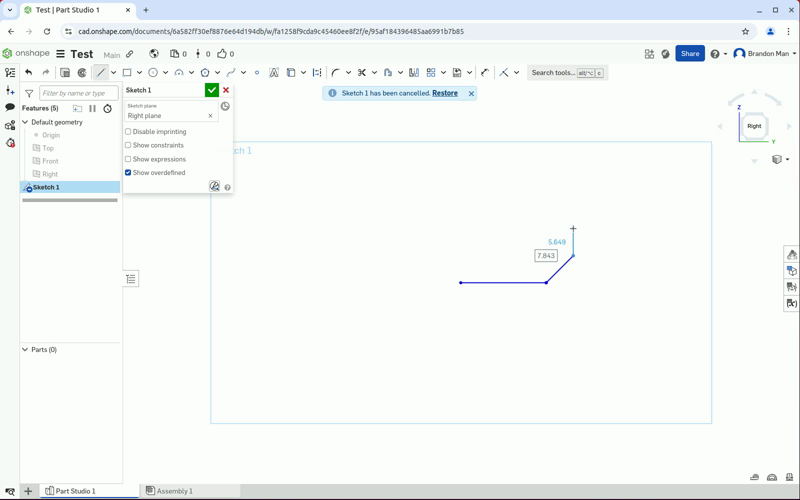
click(573, 228)
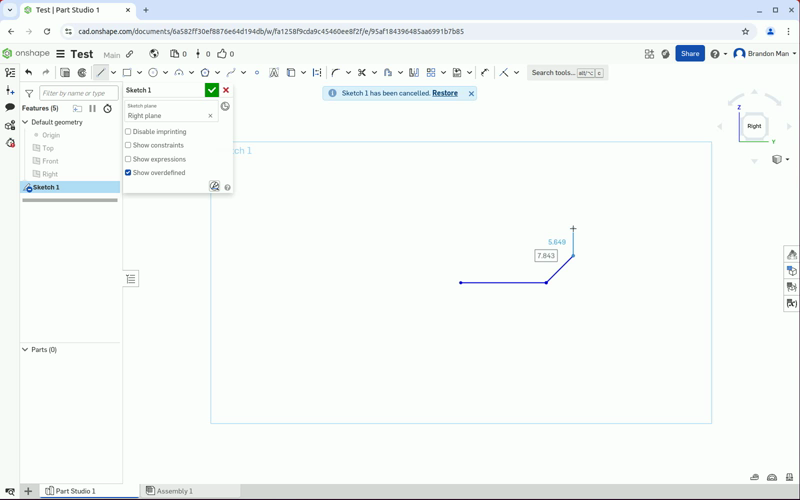
key_up(shift)
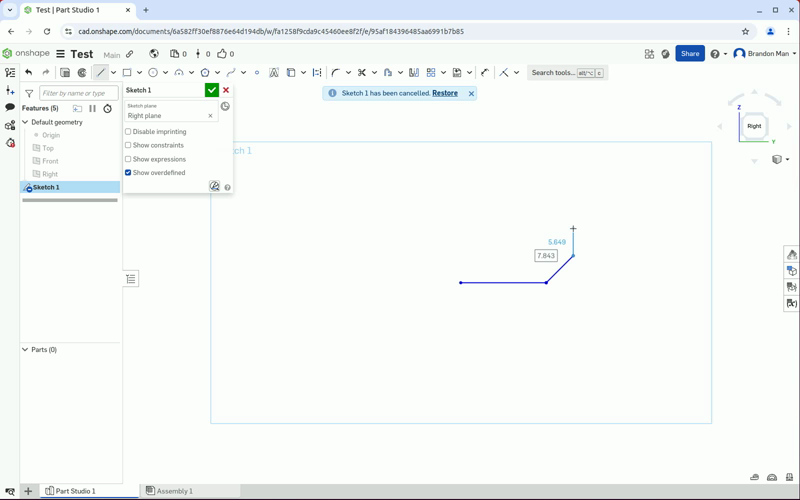
key_down(shift)
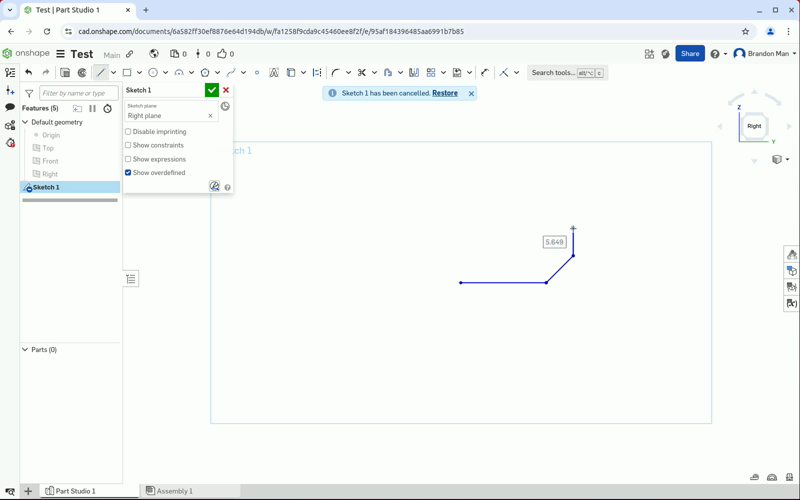
mouse_move(589, 228)
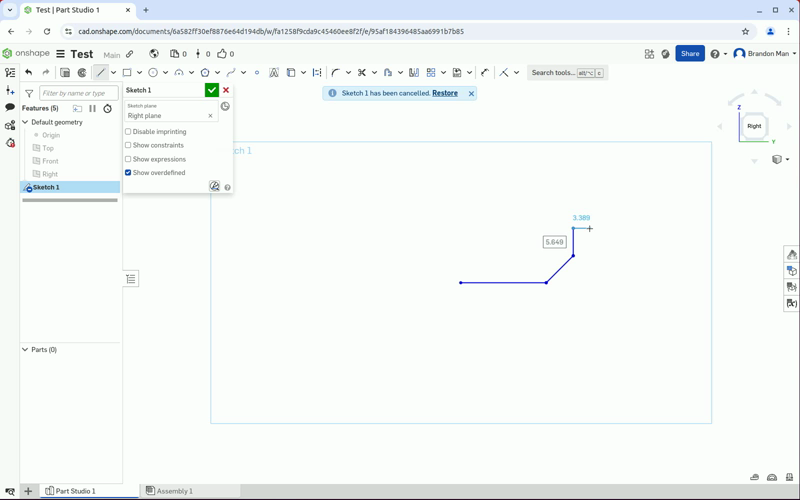
mouse_move(546, 228)
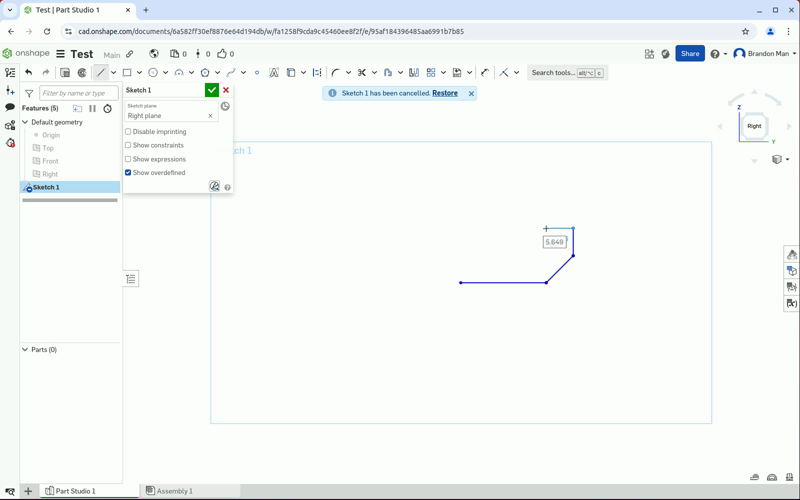
click(546, 228)
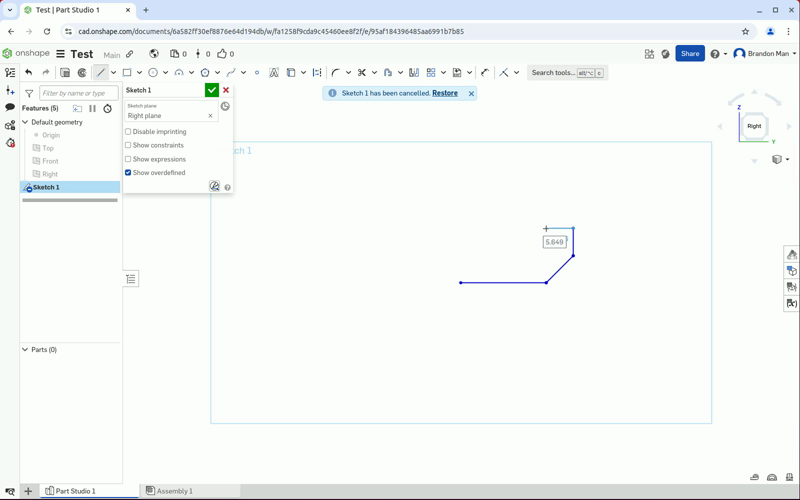
key_up(shift)
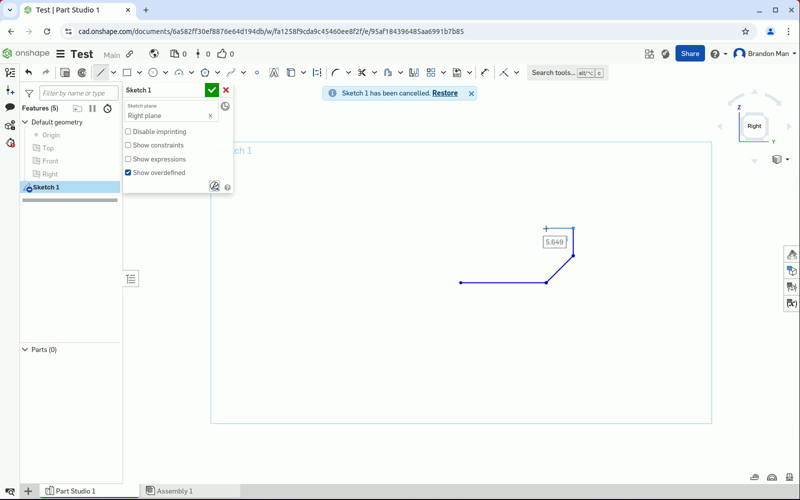
key_down(shift)
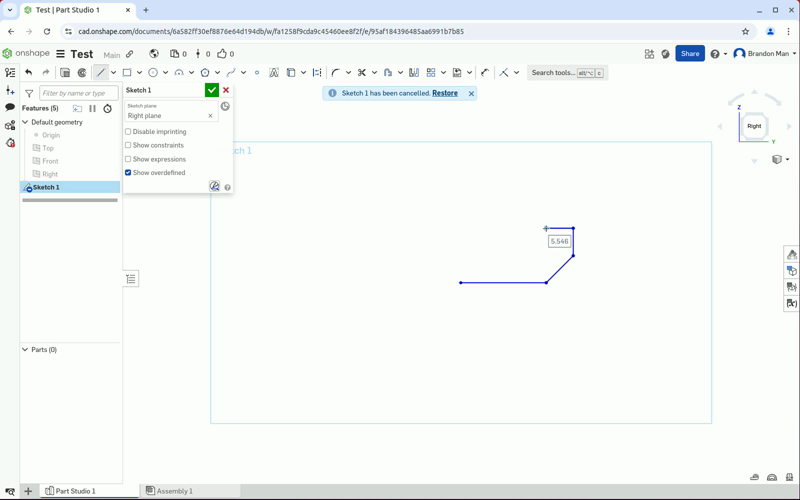
mouse_move(576, 228)
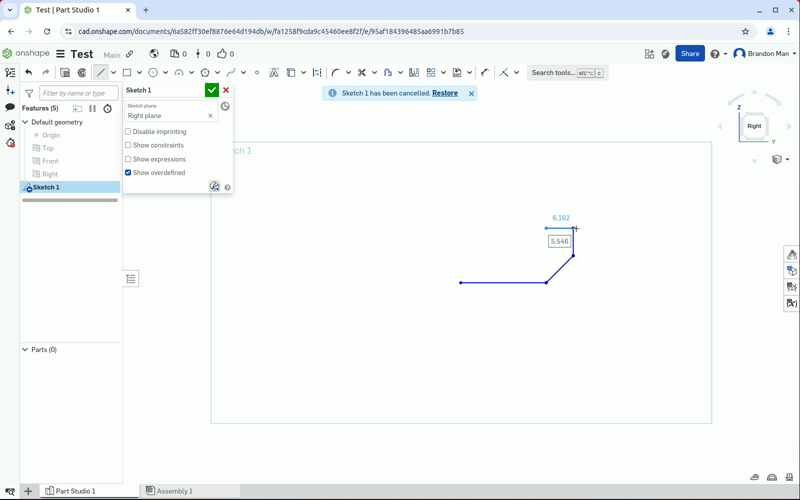
mouse_move(518, 255)
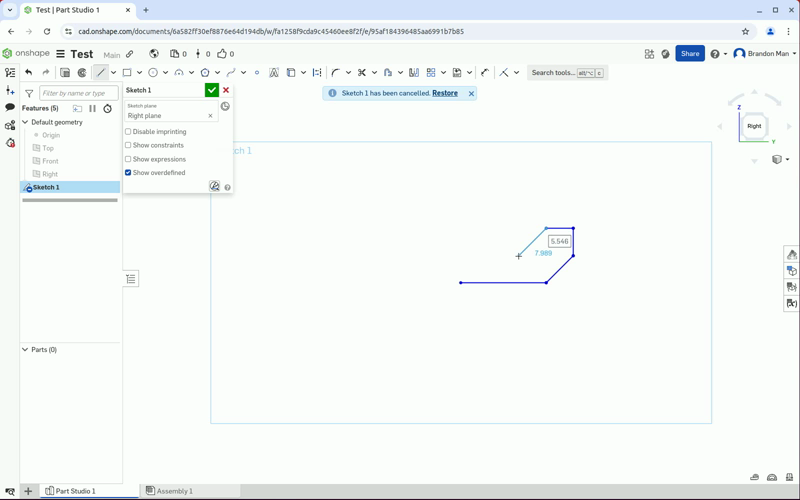
click(518, 255)
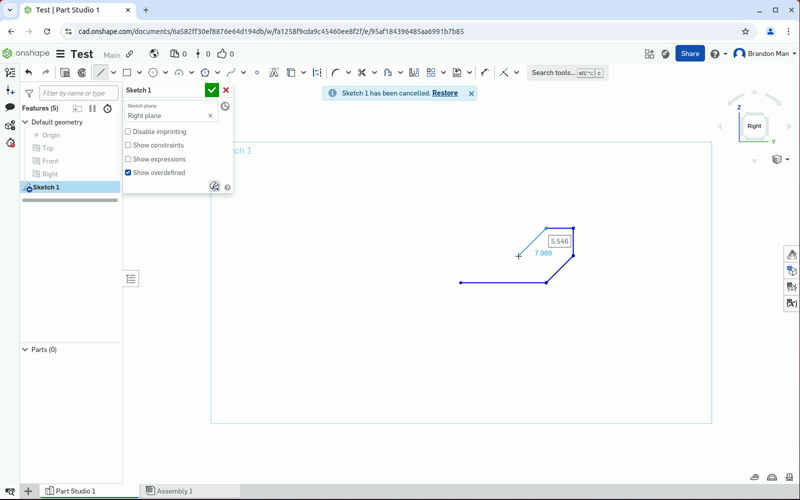
key_up(shift)
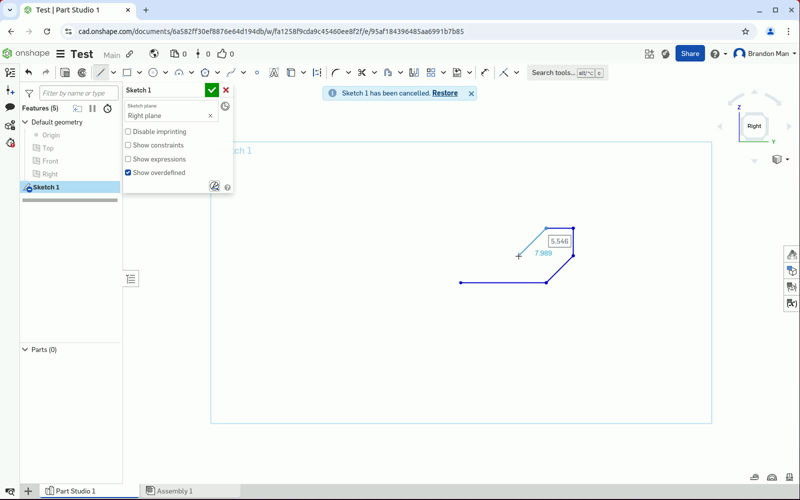
key_down(shift)
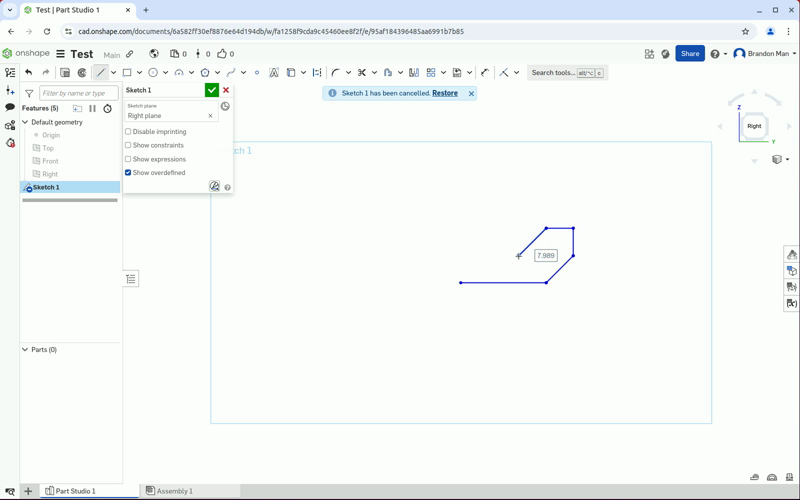
mouse_move(548, 255)
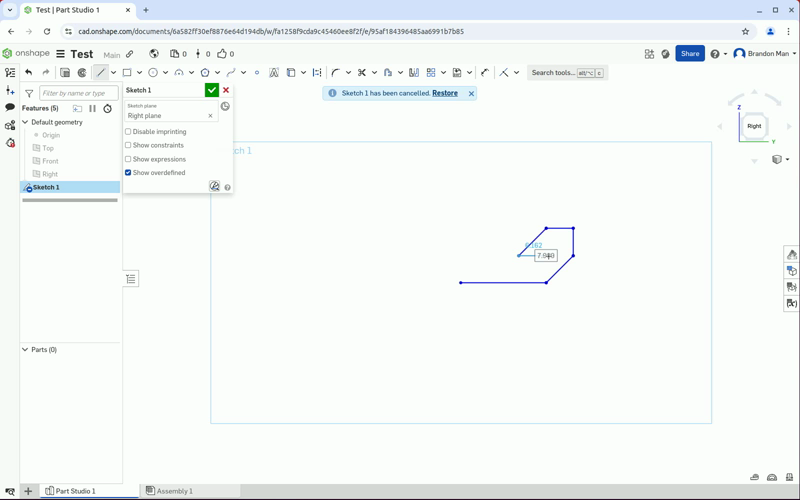
mouse_move(460, 255)
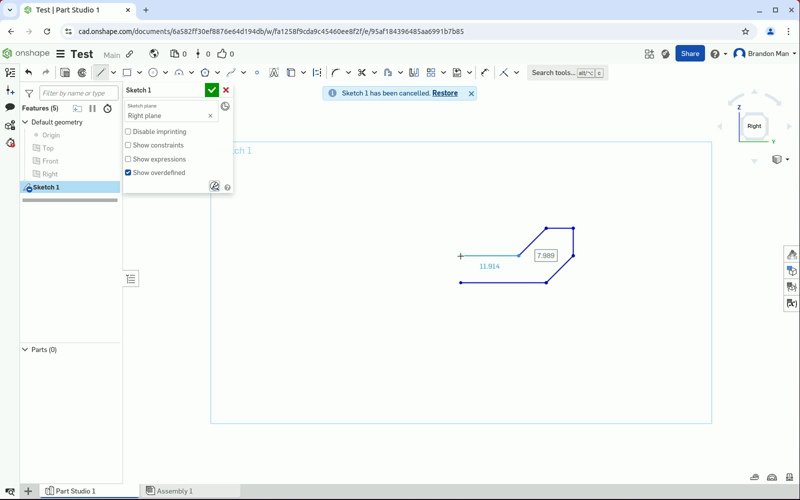
click(460, 255)
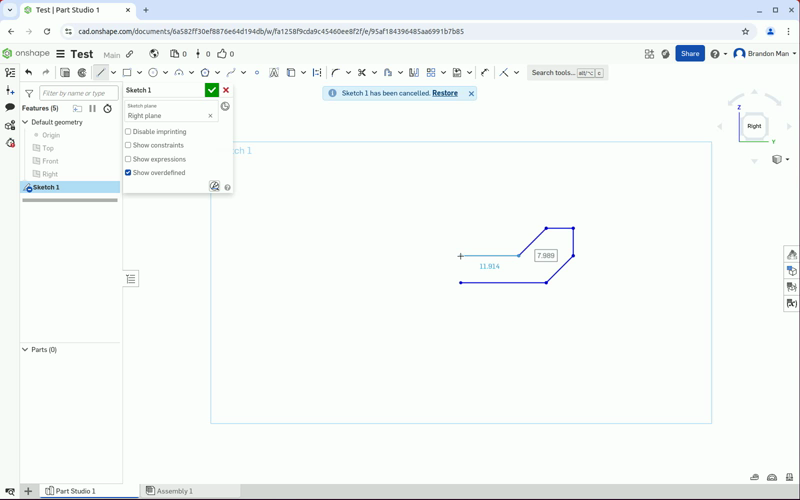
key_up(shift)
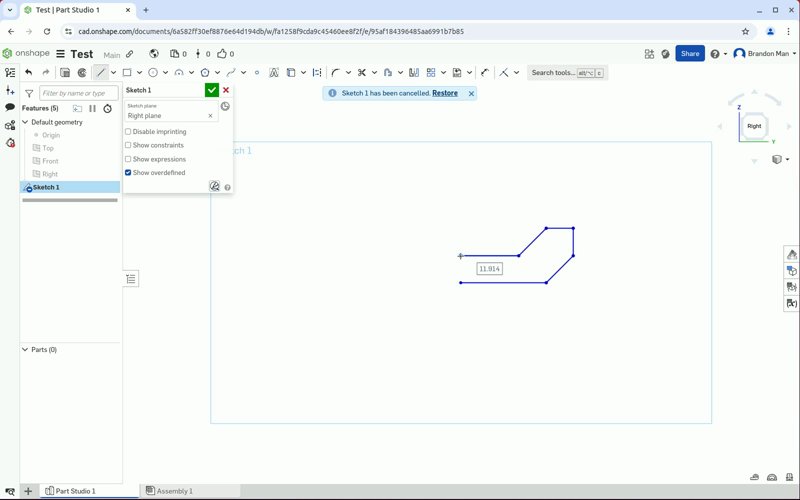
mouse_move(490, 255)
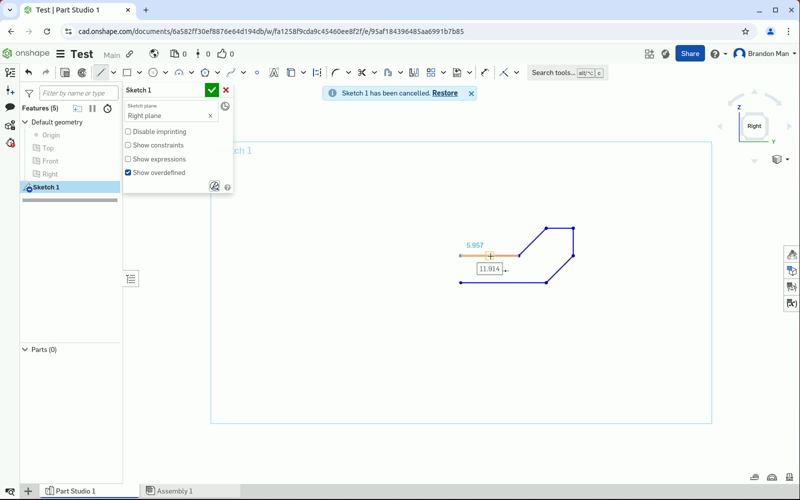
key_down(shift)
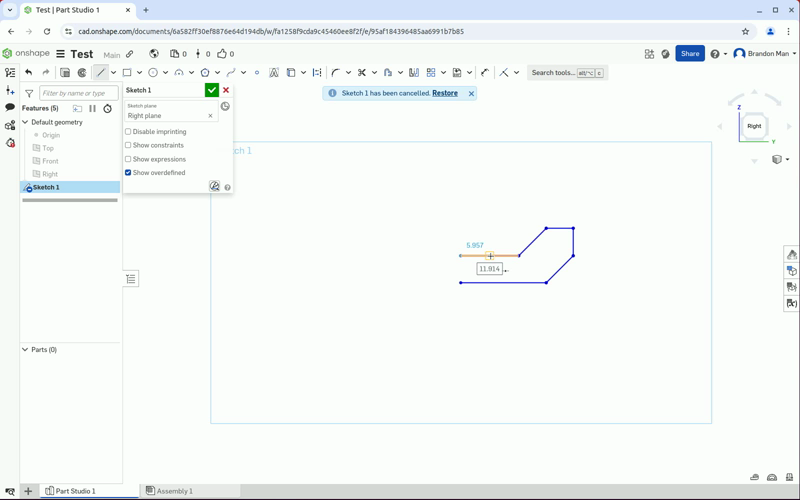
mouse_move(460, 282)
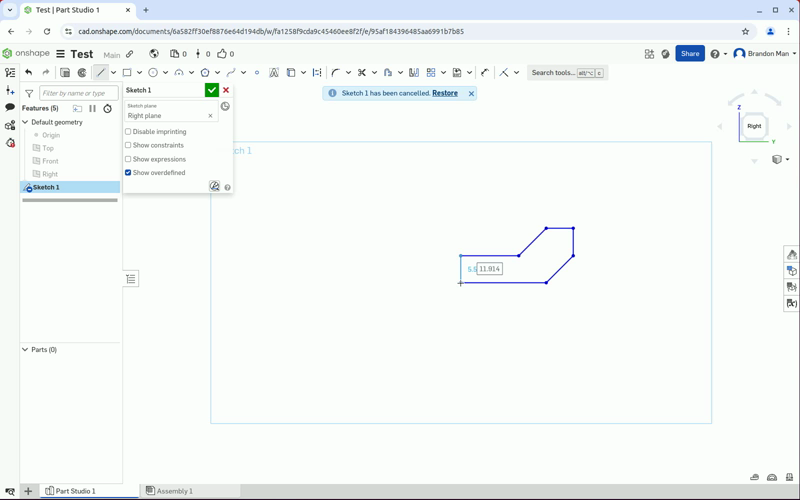
key_up(shift)
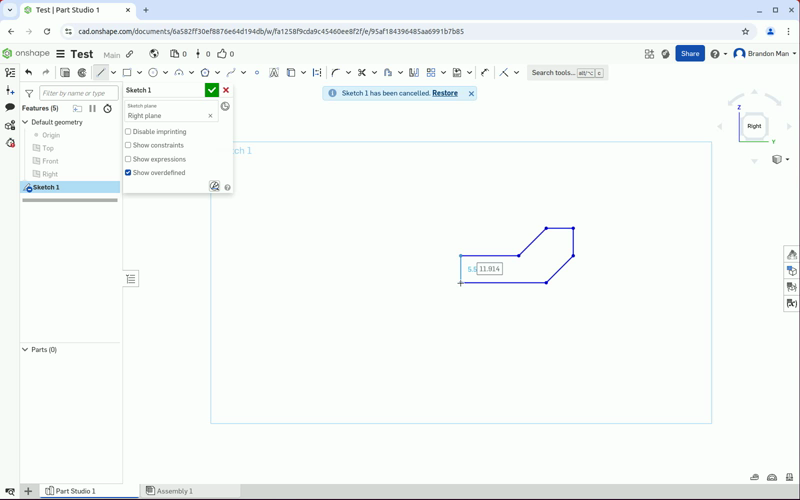
click(460, 282)
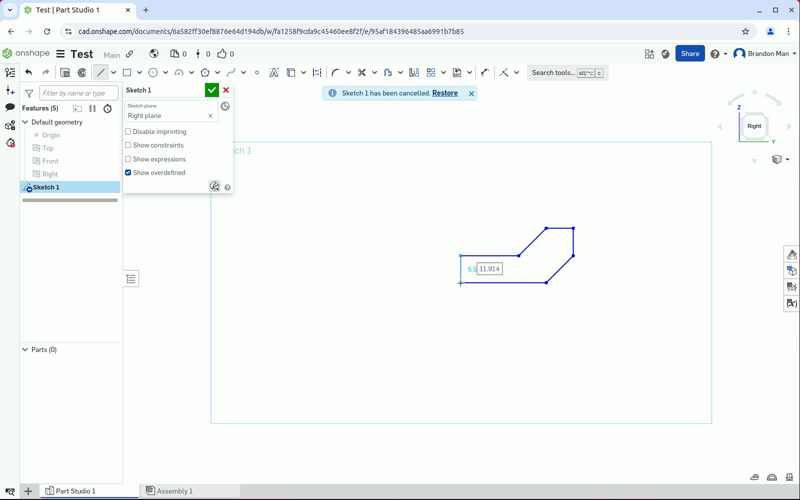
key(esc)
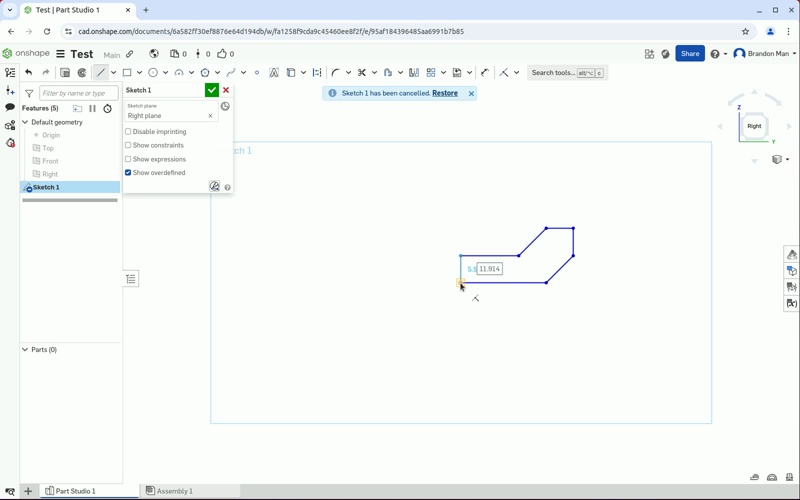
mouse_move(503, 272)
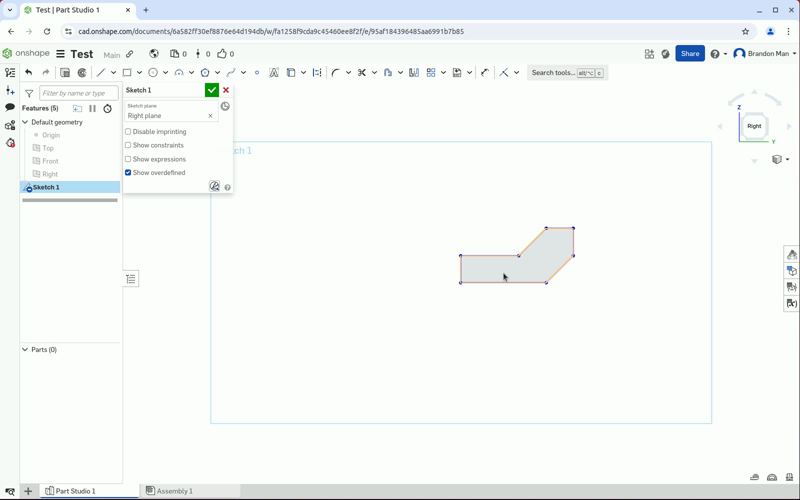
click(503, 272)
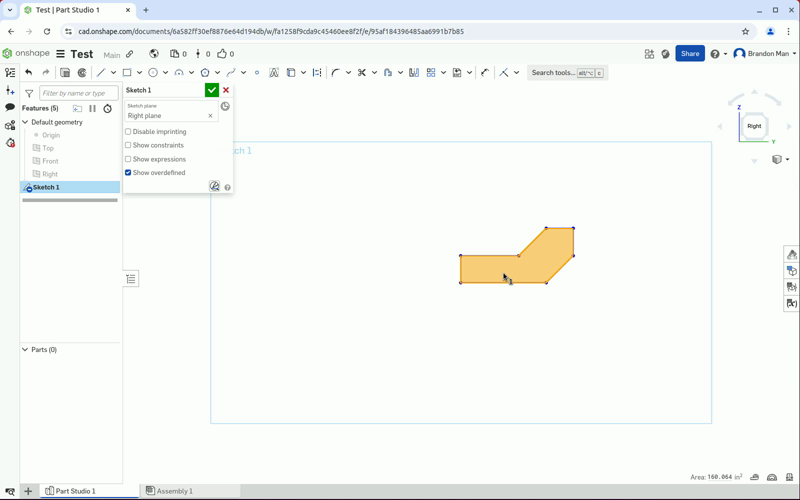
mouse_move(73, 352)
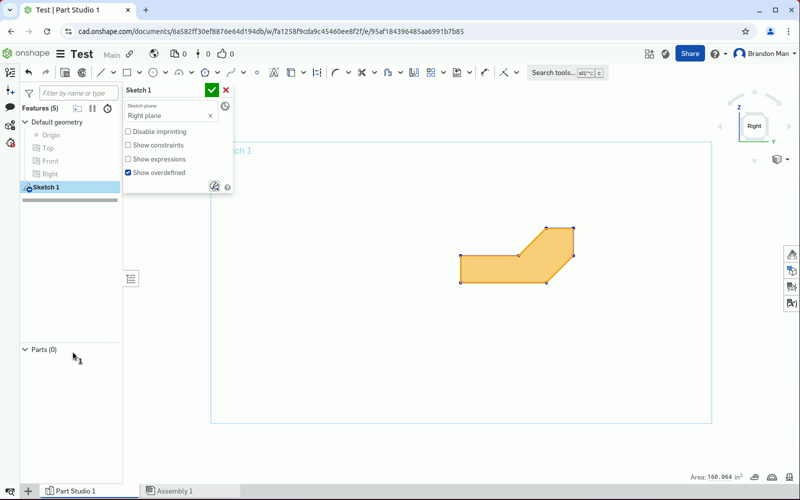
key(shift+y)
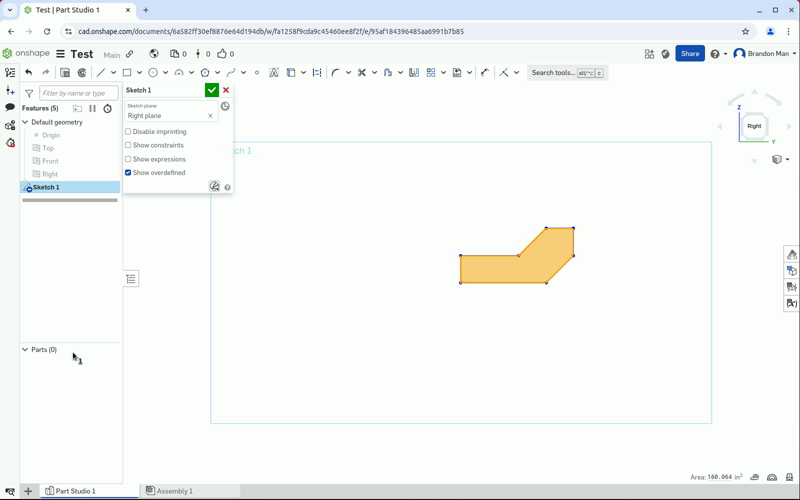
key(shift+e)
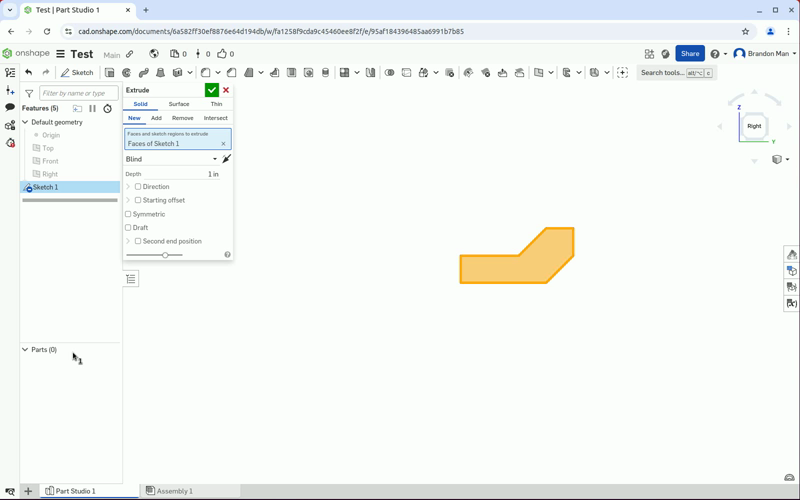
mouse_move(143, 106)
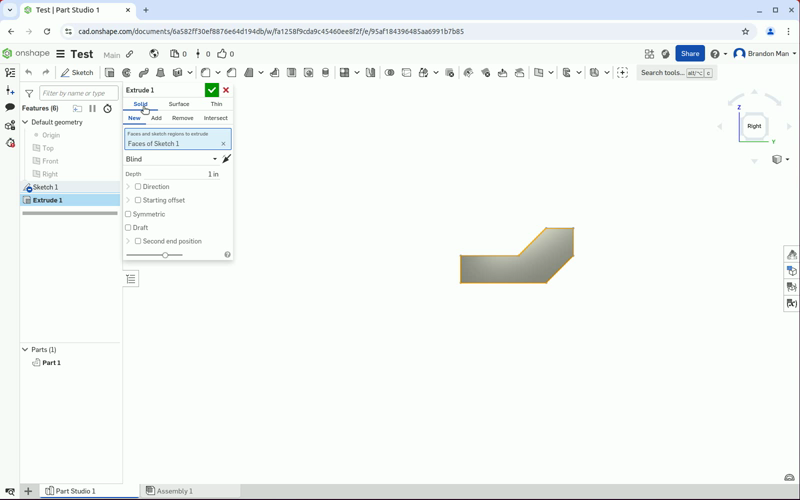
click(143, 106)
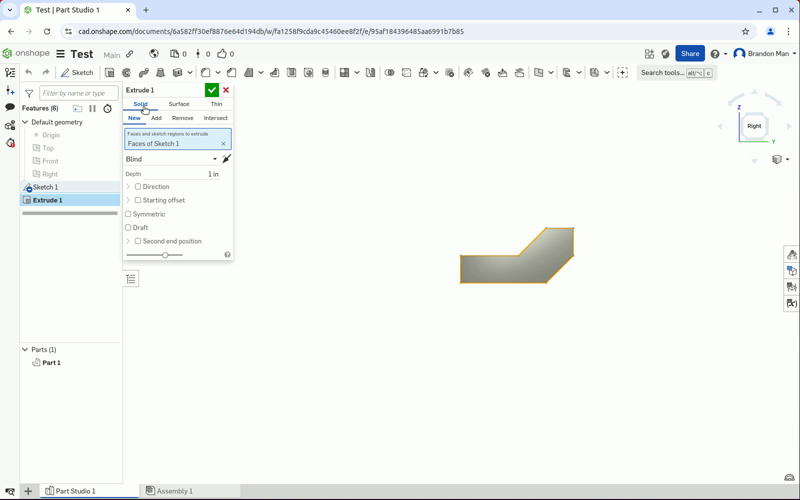
mouse_move(137, 120)
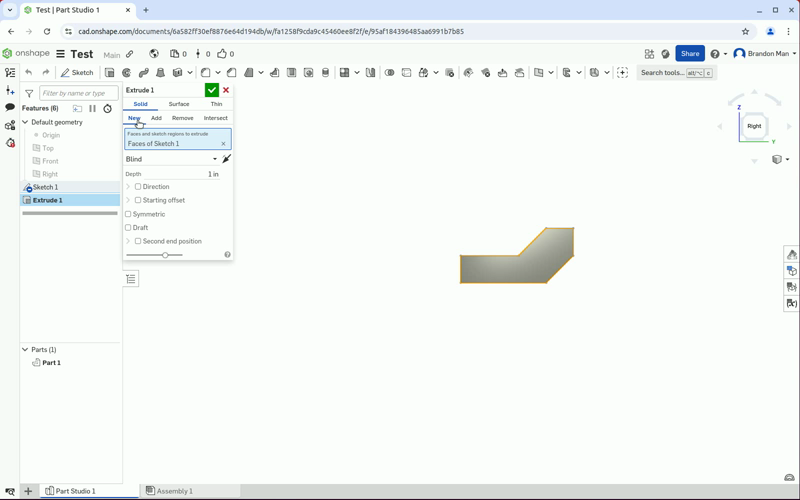
click(137, 120)
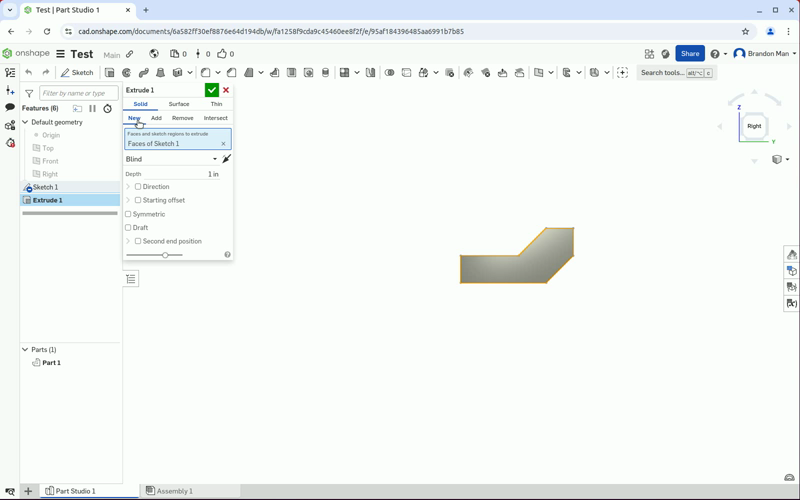
key(tab, 4)
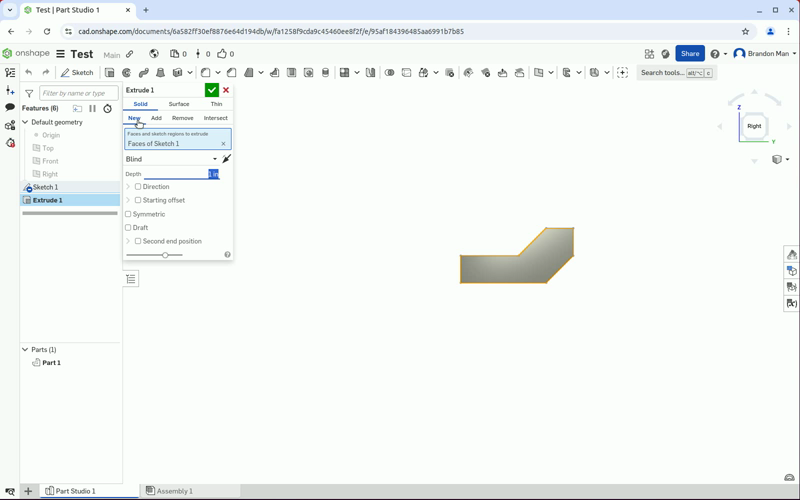
text(12.036)
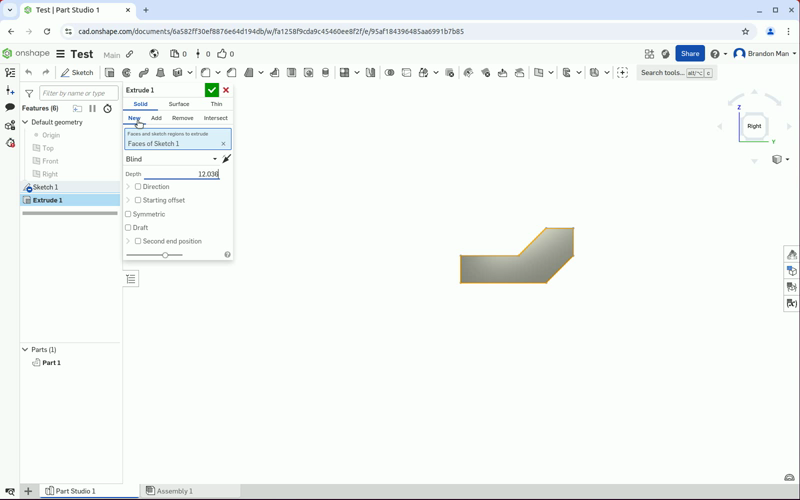
key(enter)
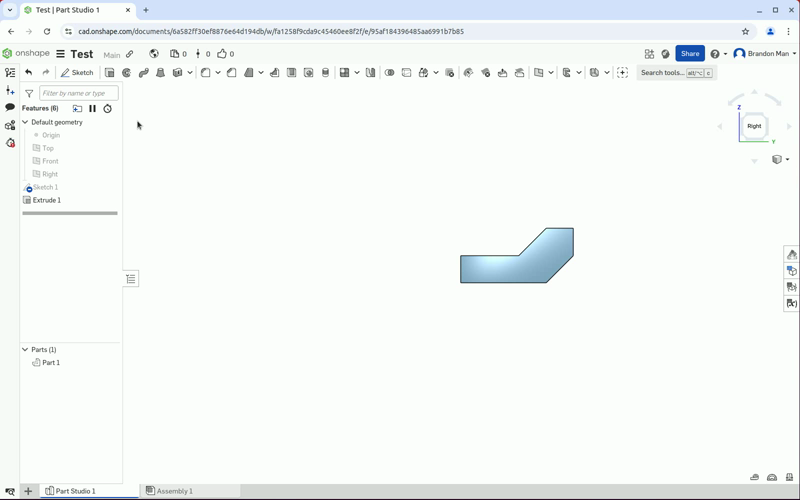
key(shift+h)
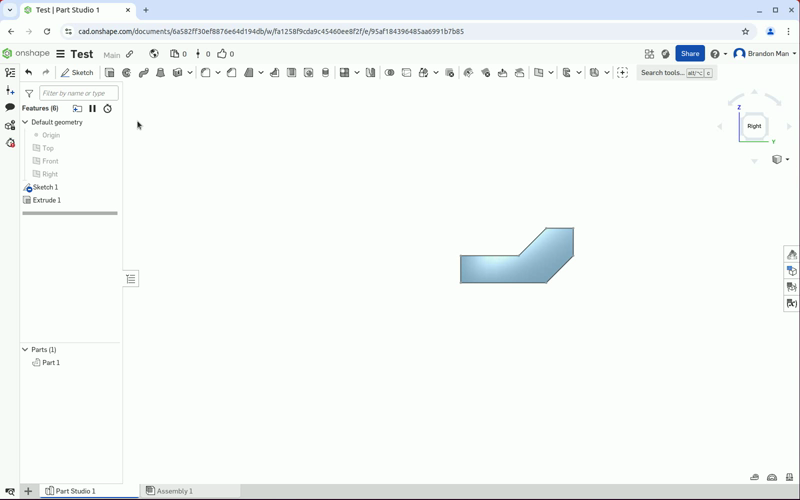
key(shift+h)
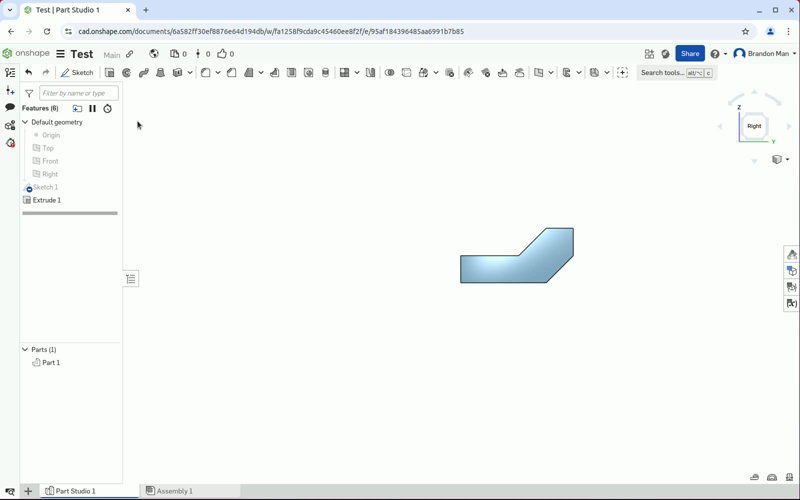
mouse_move(73, 189)
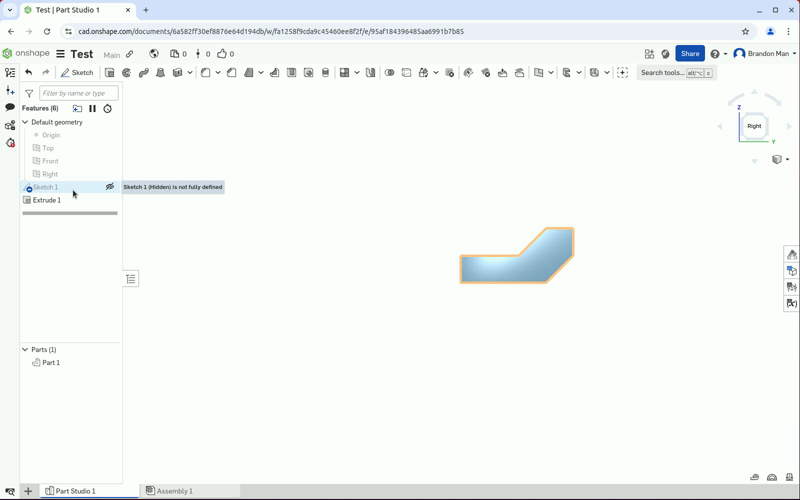
click(73, 189)
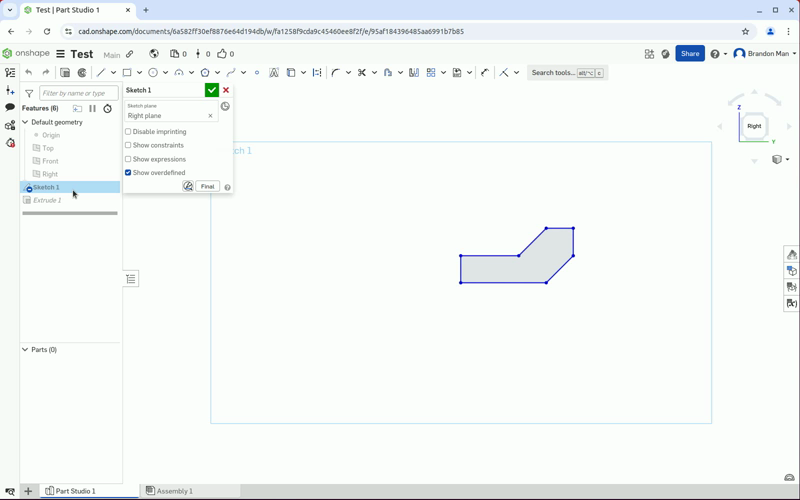
mouse_move(229, 92)
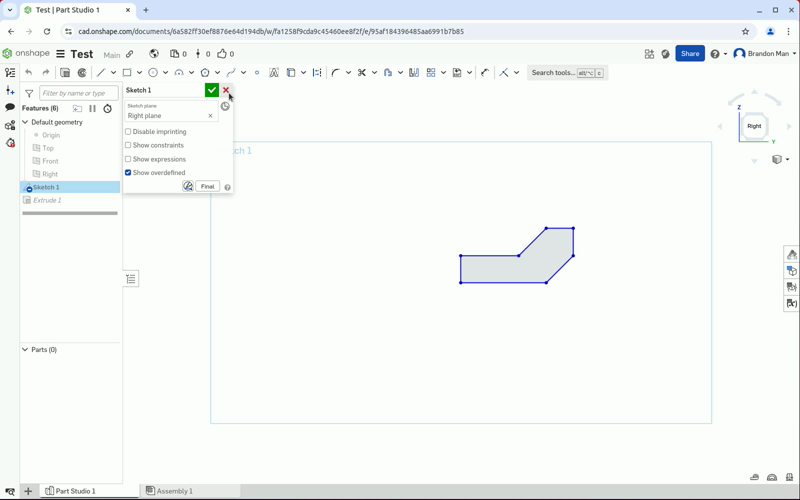
click(229, 92)
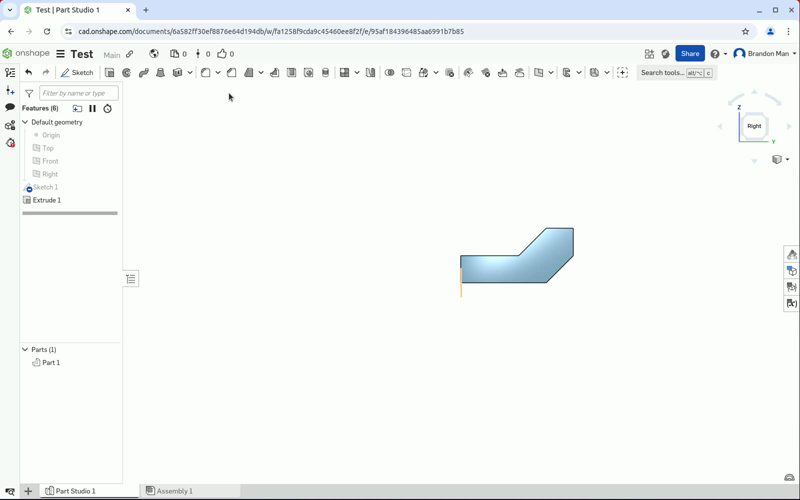
mouse_move(73, 352)
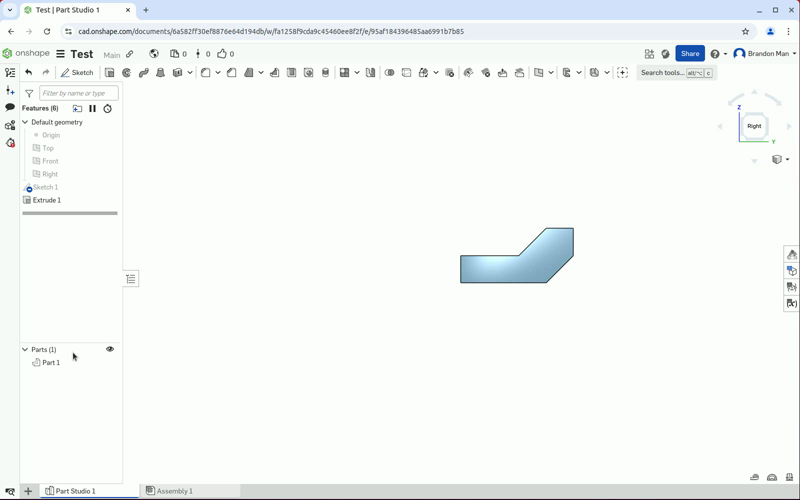
key(y)
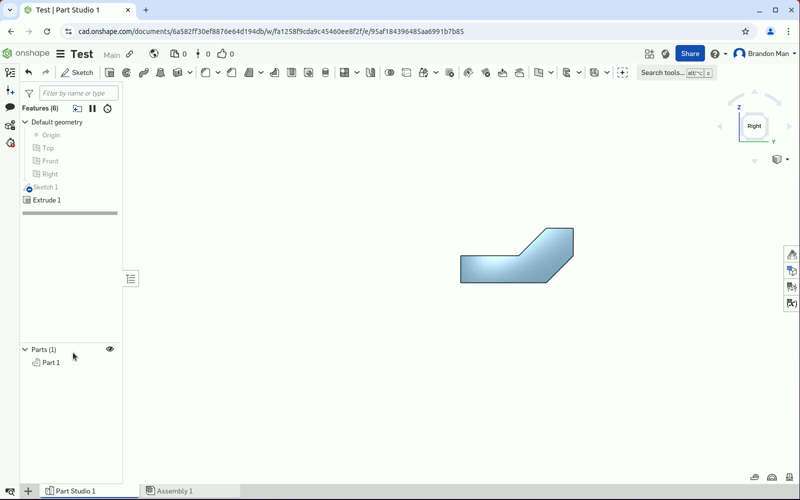
key(shift+p)
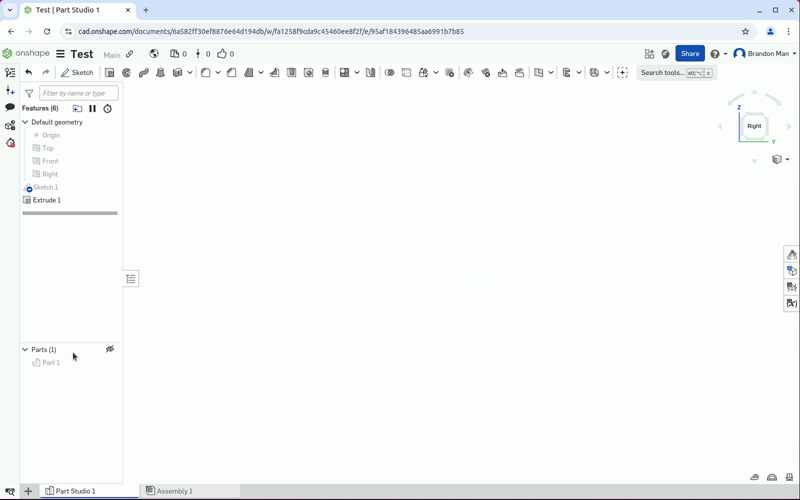
key(space)
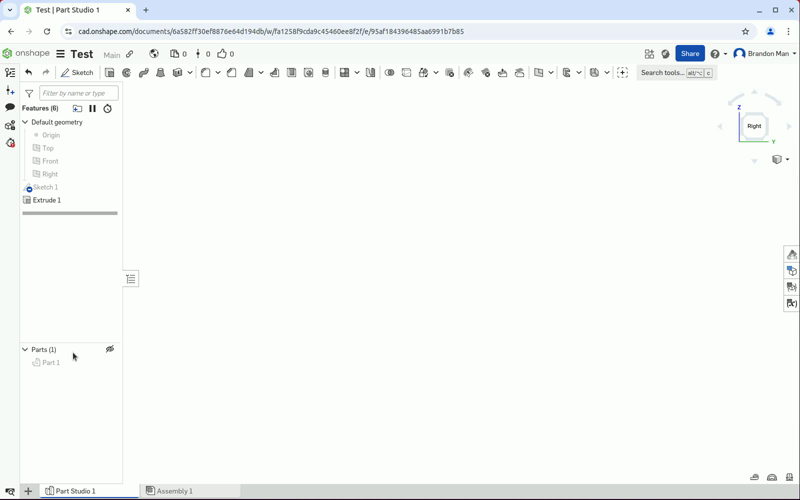
key_down(shift)
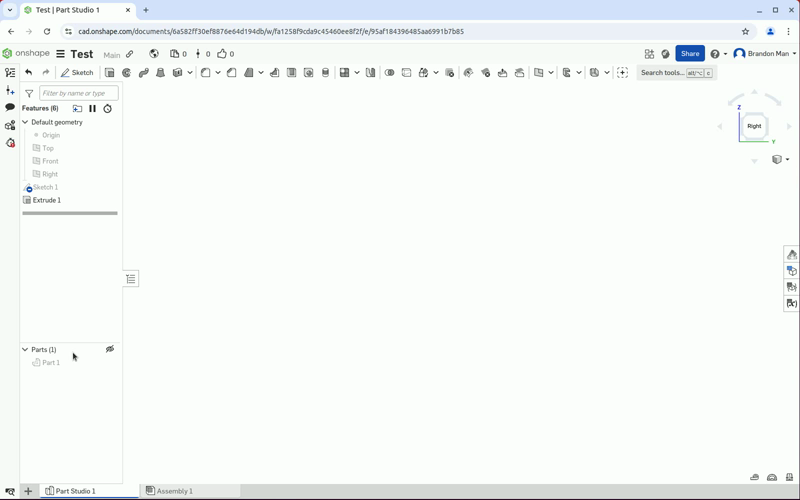
key(right)
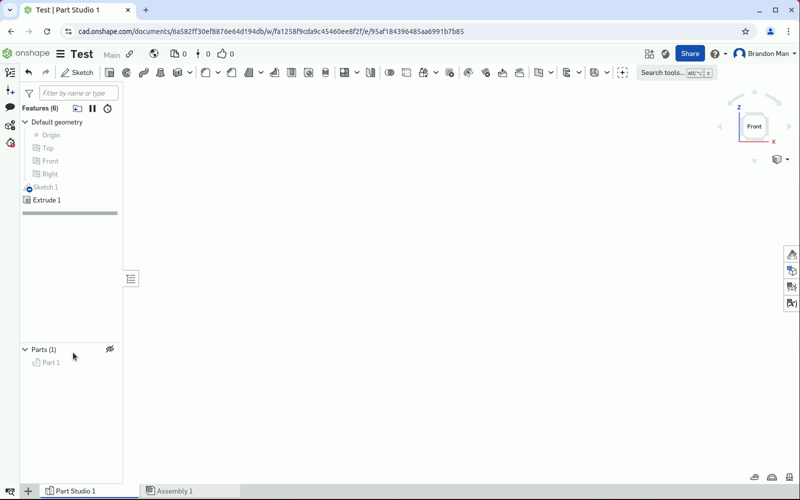
key_up(shift)
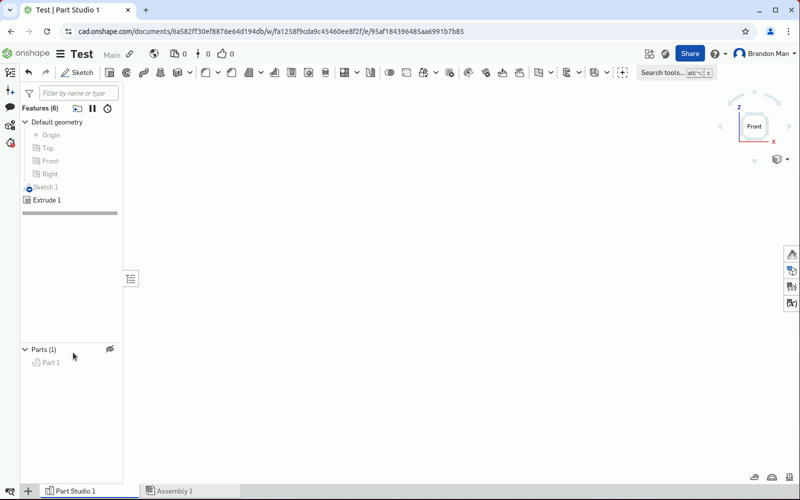
key(space)
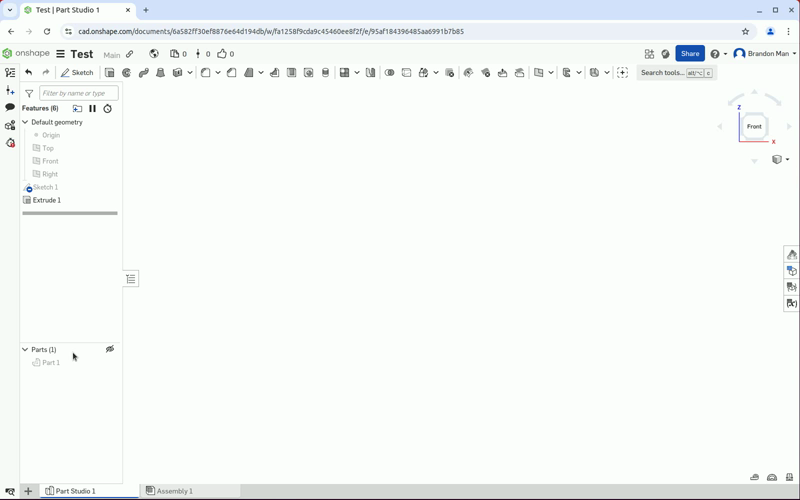
key_down(shift)
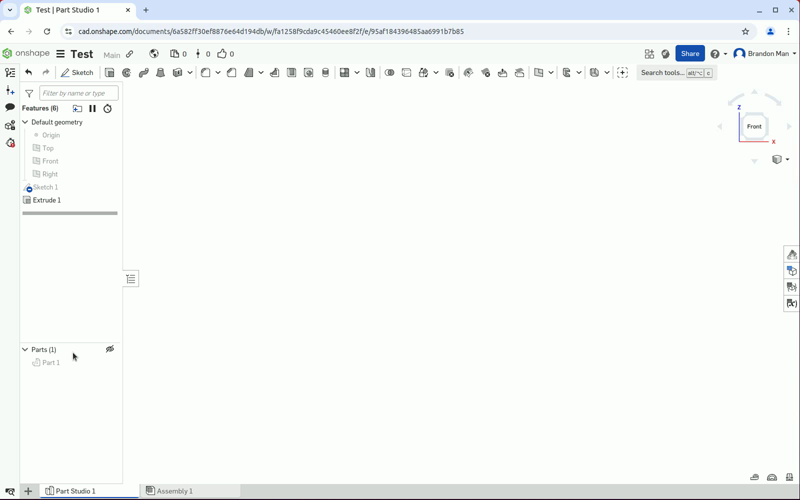
key(down)
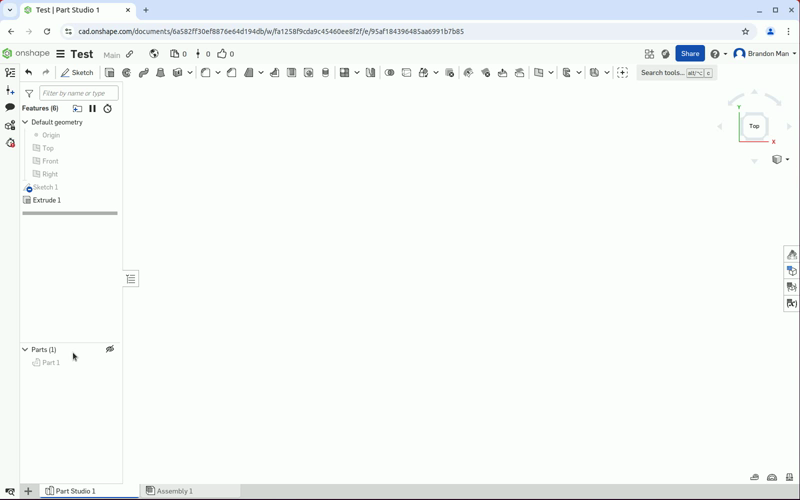
key_up(shift)
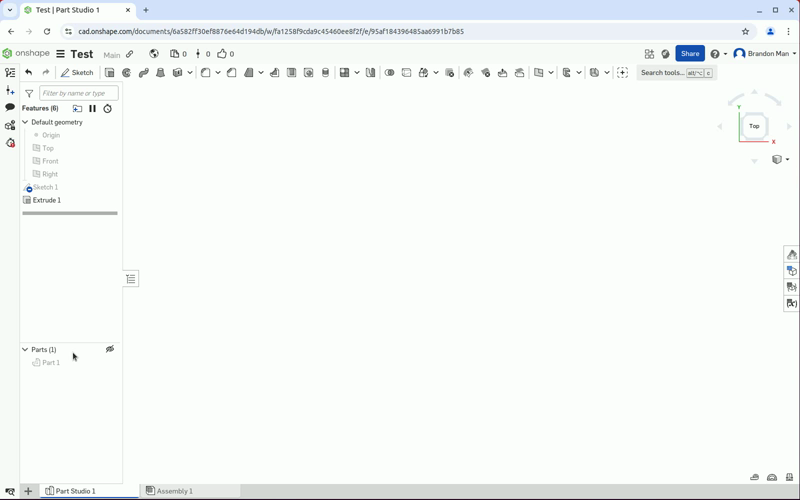
mouse_move(73, 352)
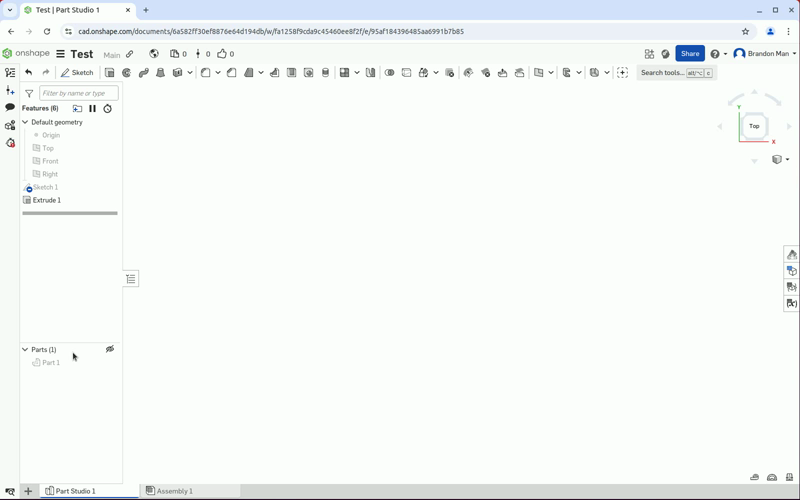
key(shift+y)
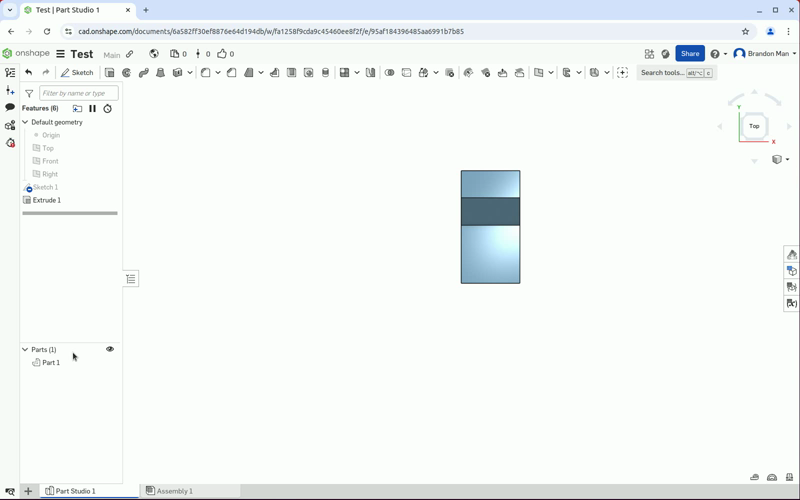
mouse_move(541, 75)
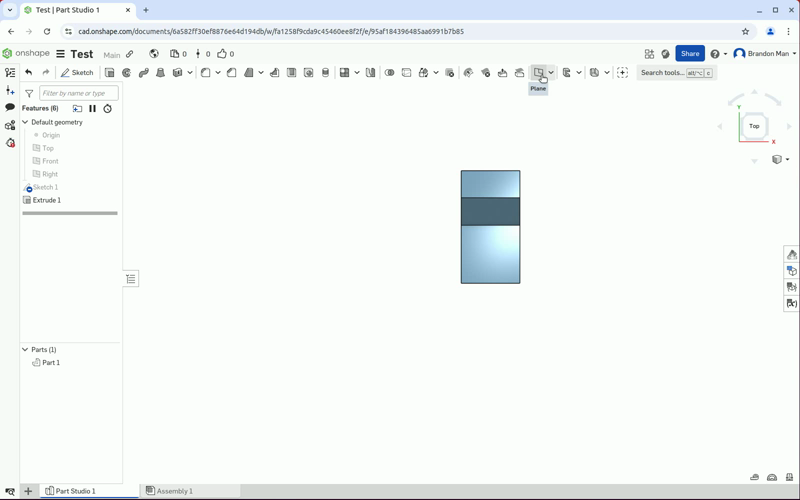
click(541, 75)
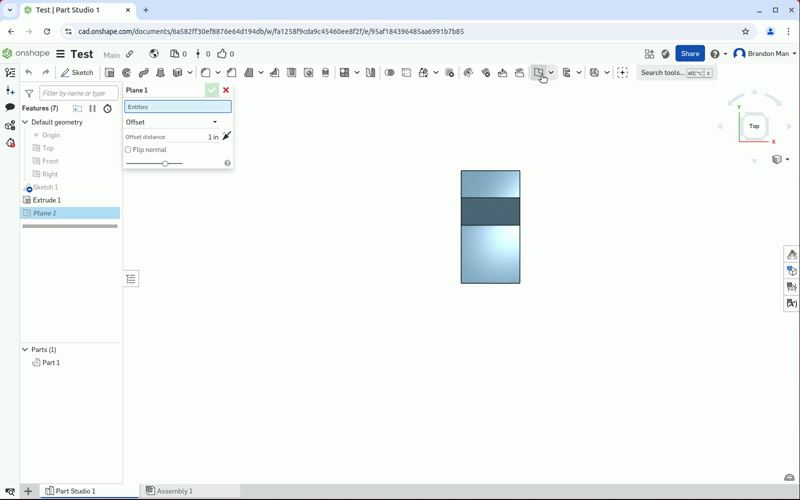
mouse_move(73, 150)
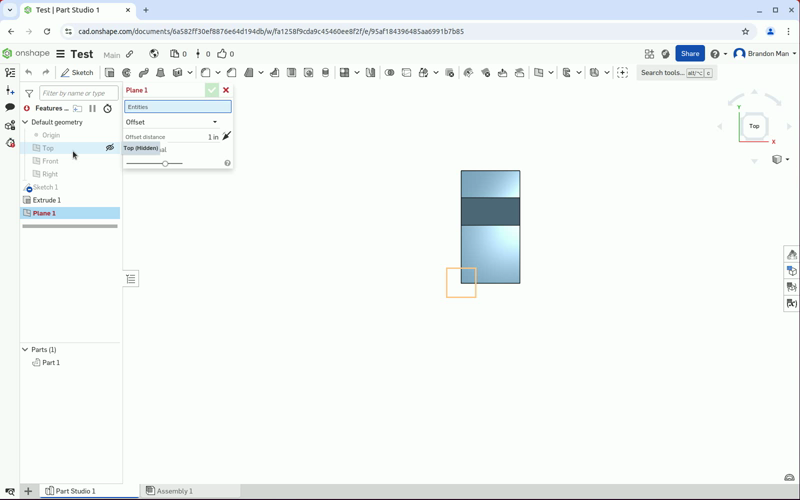
click(73, 150)
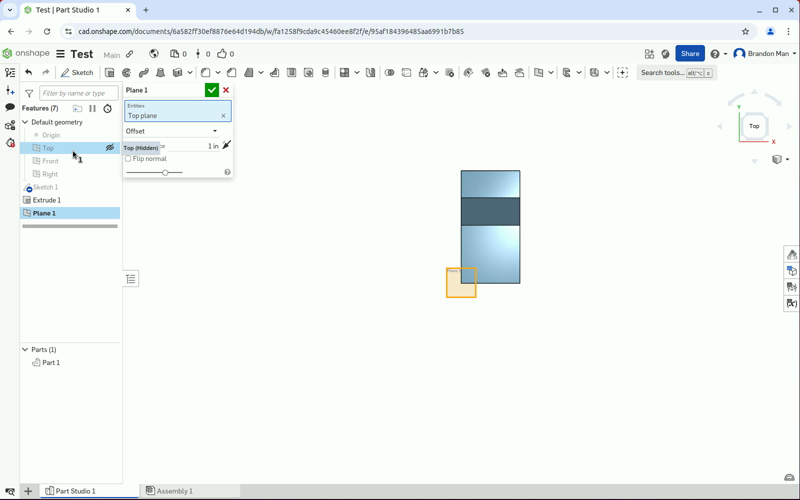
key(tab, 2)
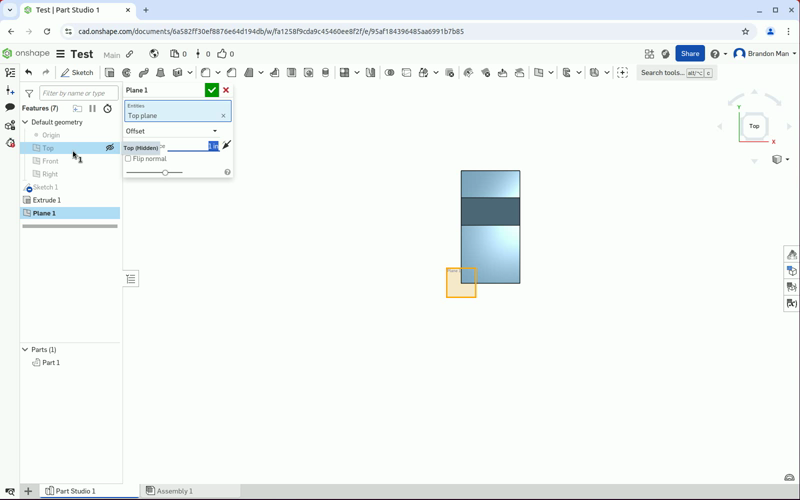
text(5.546)
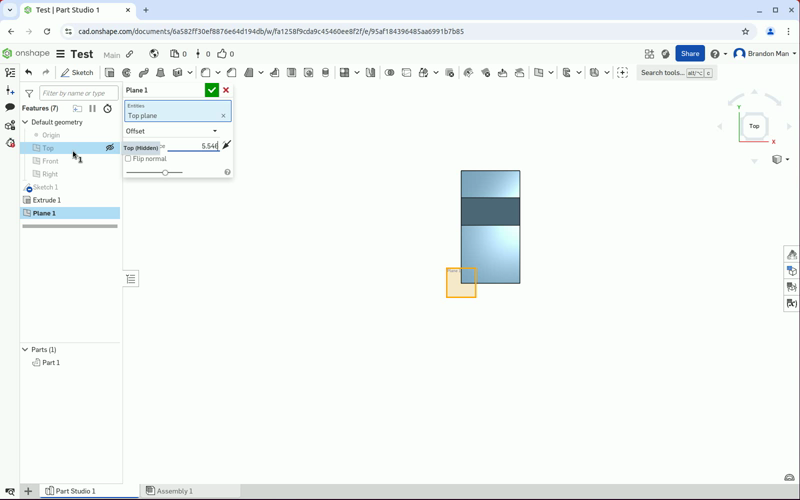
key(enter, 2)
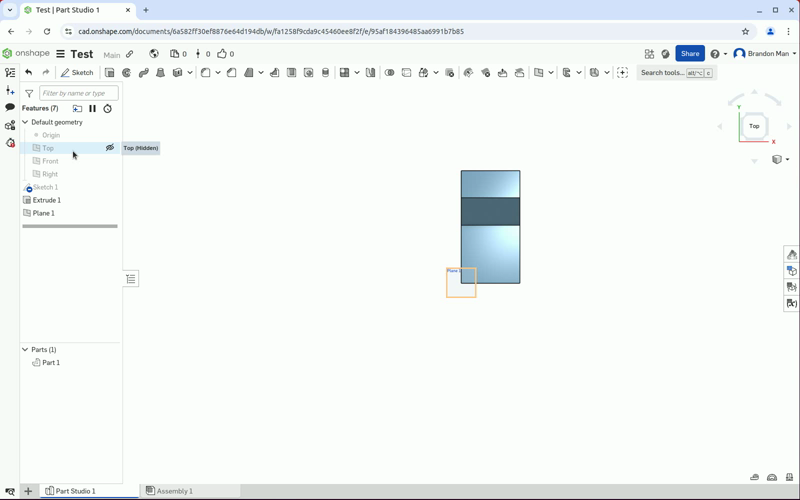
key(shift+s)
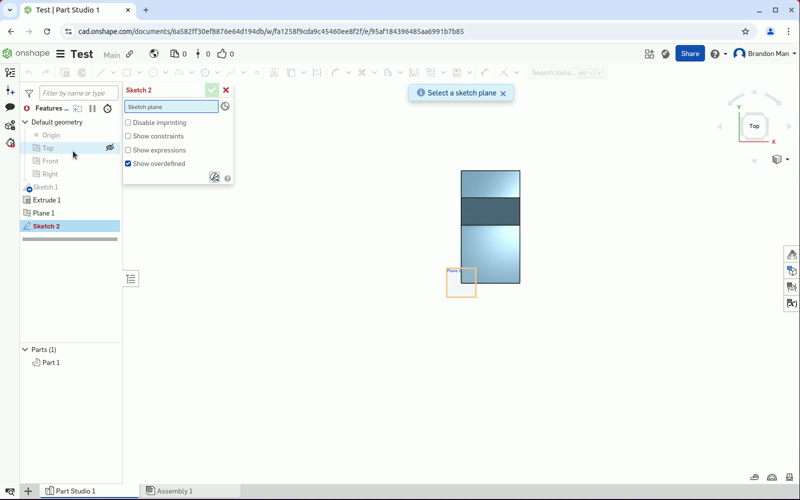
mouse_move(73, 215)
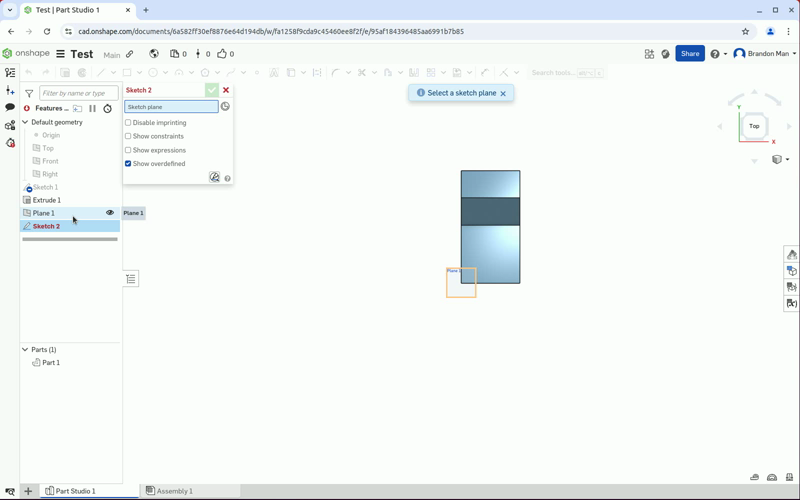
click(73, 215)
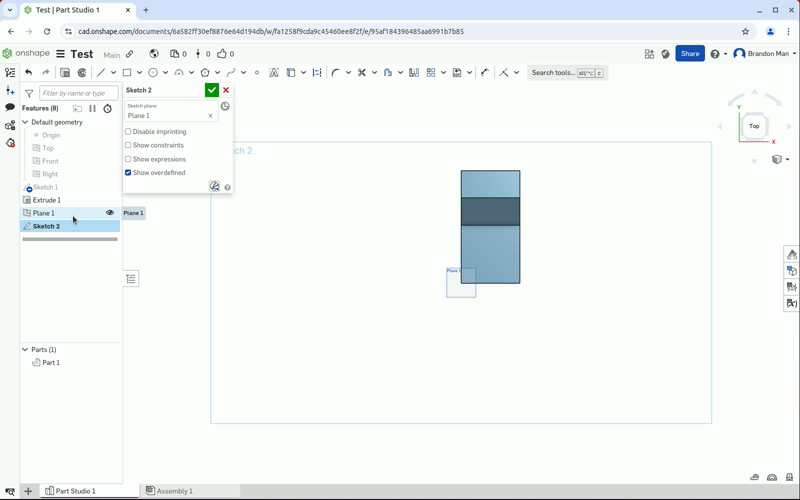
mouse_move(73, 352)
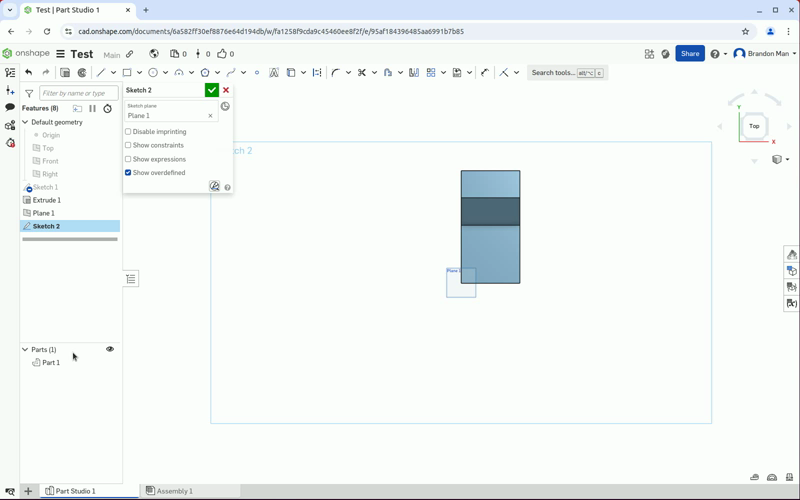
key(y)
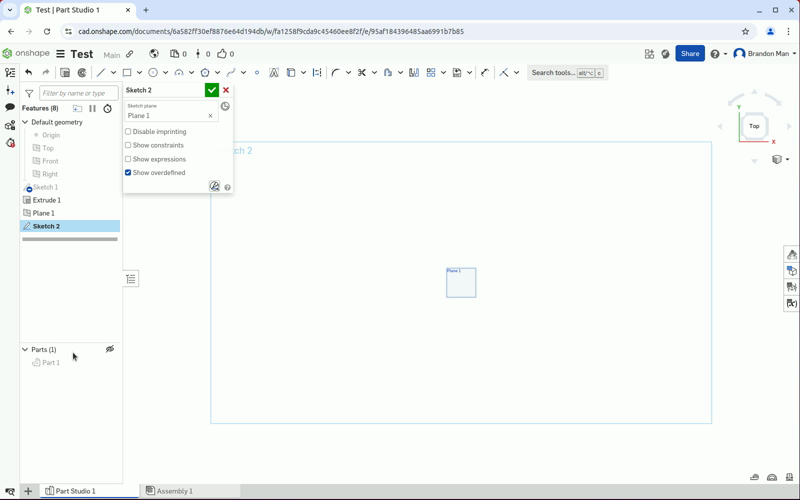
key(l)
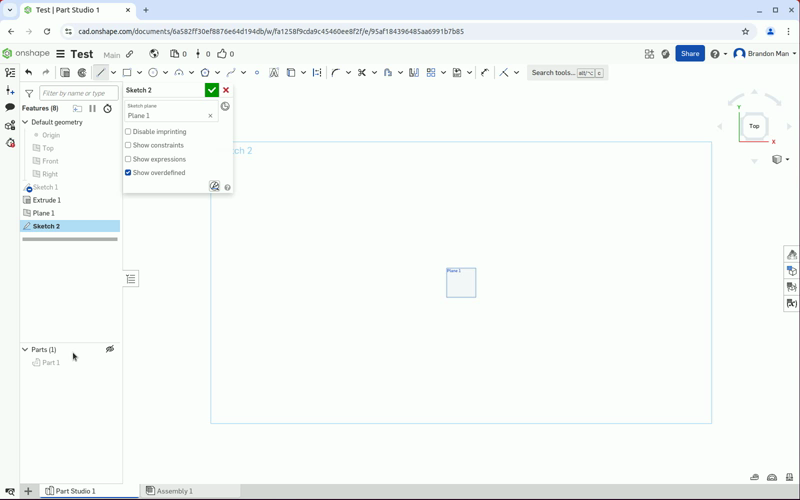
key_down(shift)
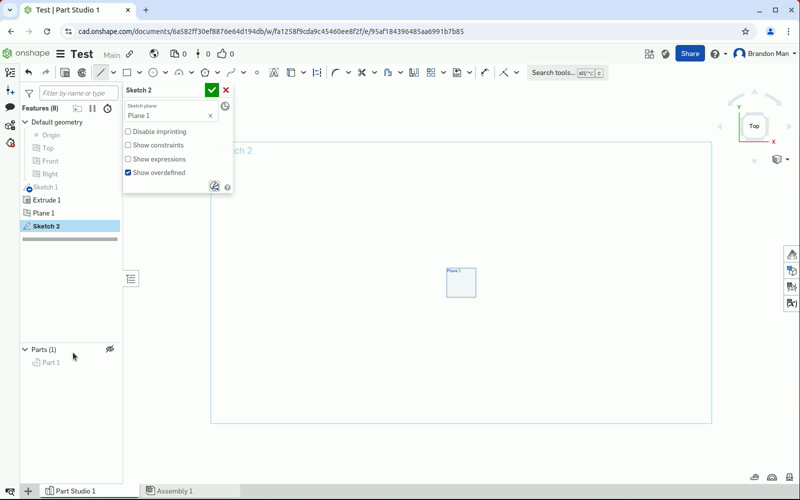
mouse_move(487, 282)
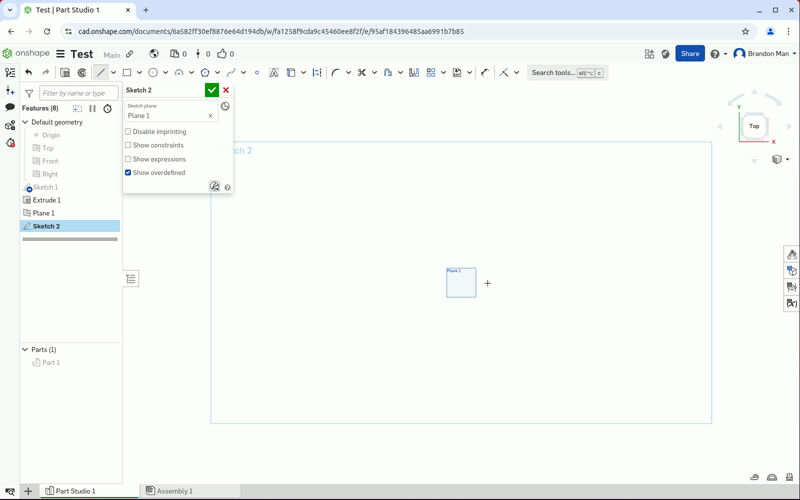
click(487, 282)
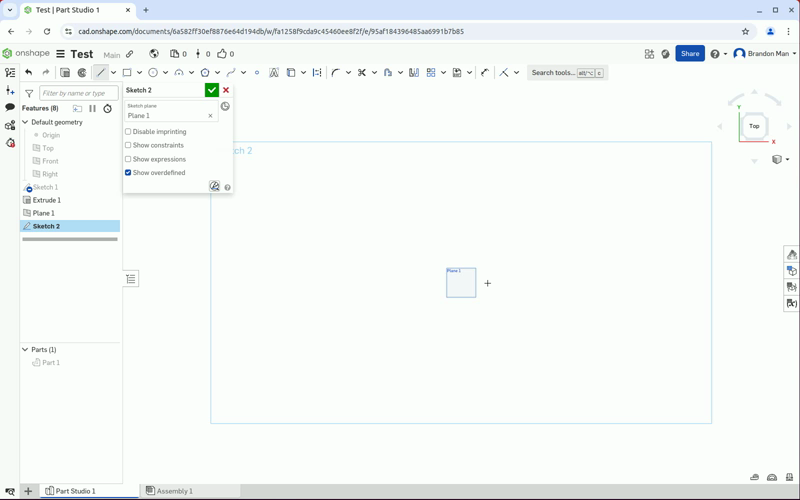
key_up(shift)
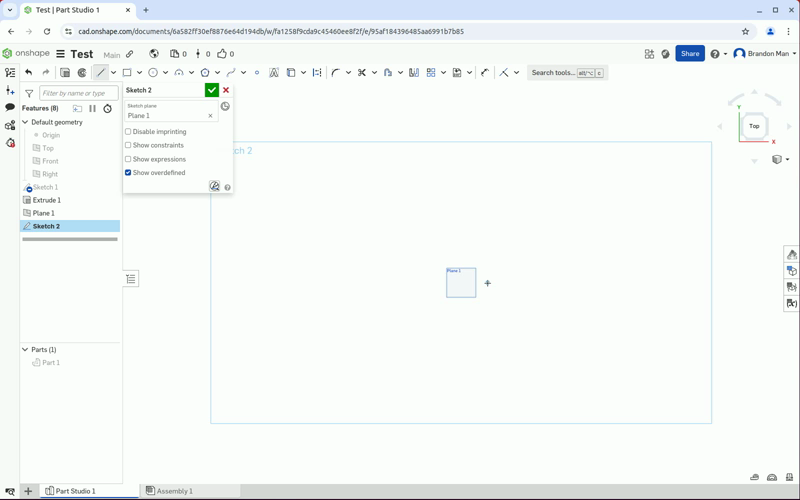
key_down(shift)
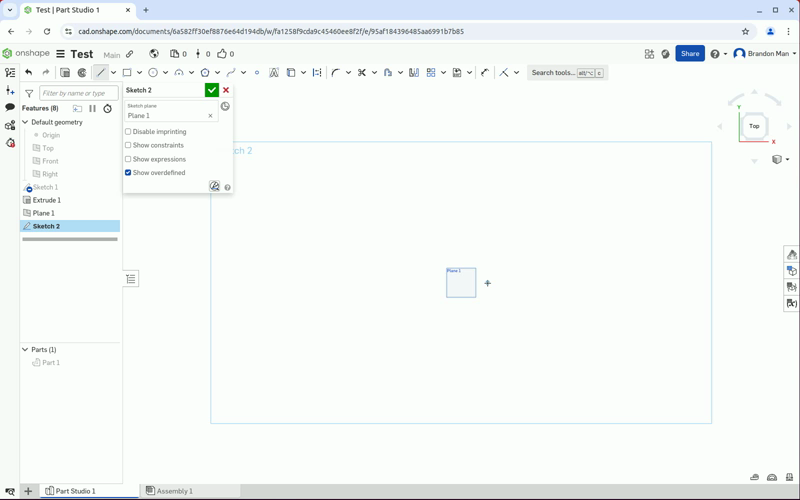
mouse_move(517, 282)
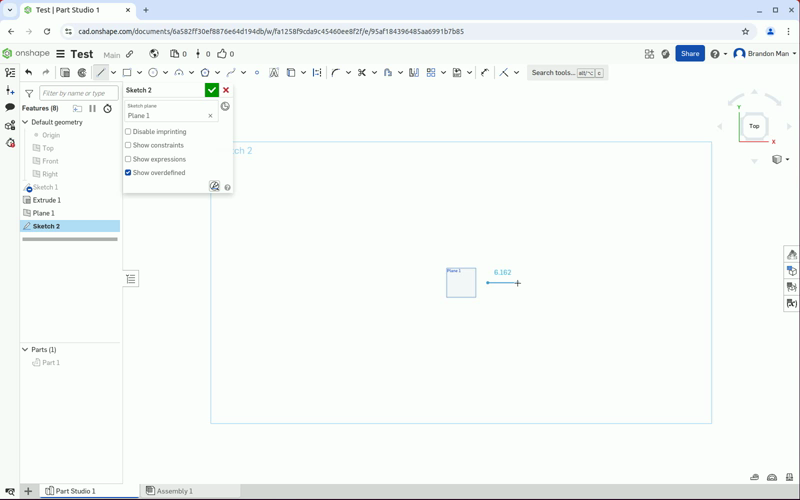
mouse_move(491, 282)
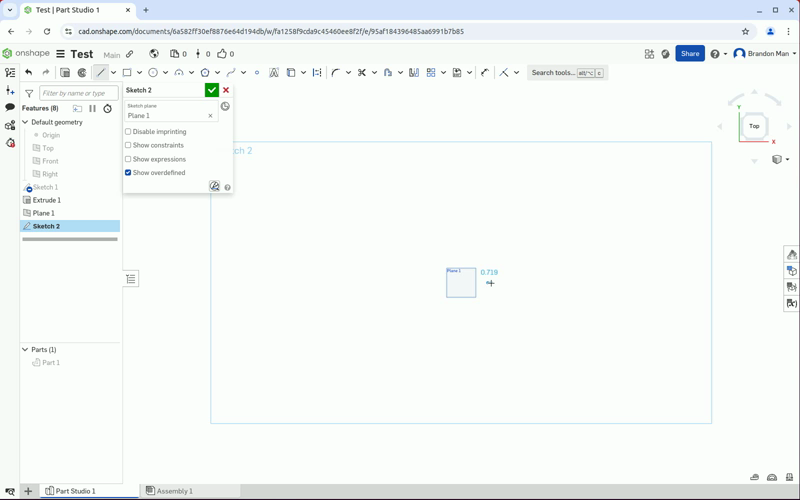
scroll(6)
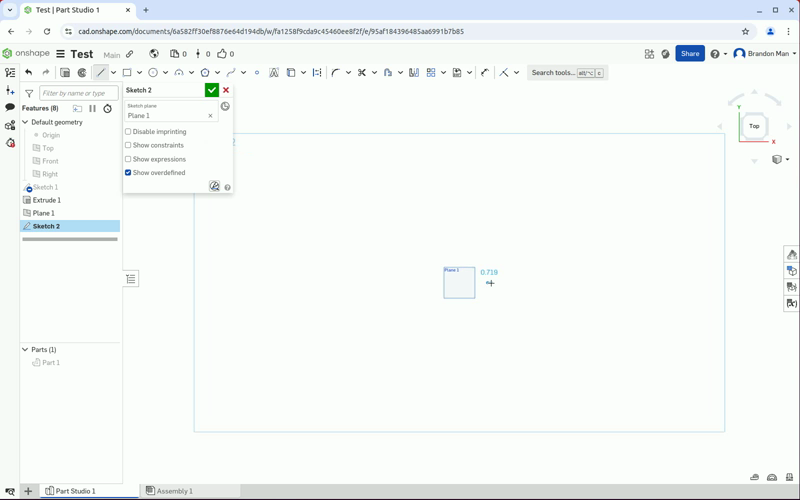
scroll(6)
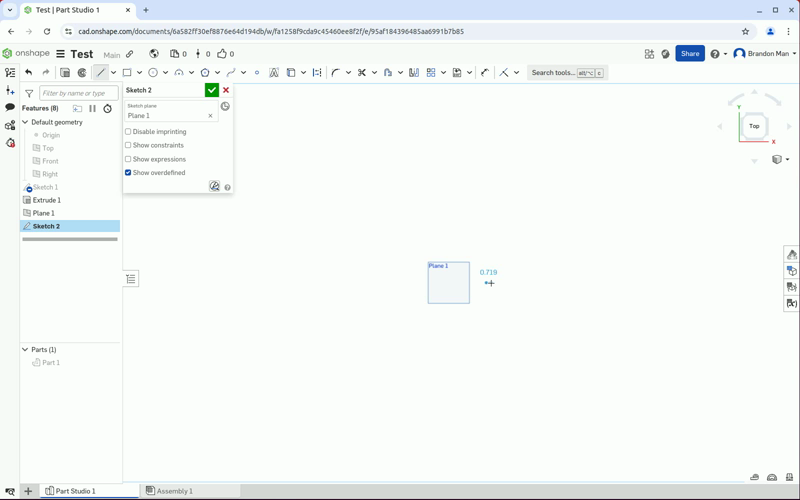
scroll(6)
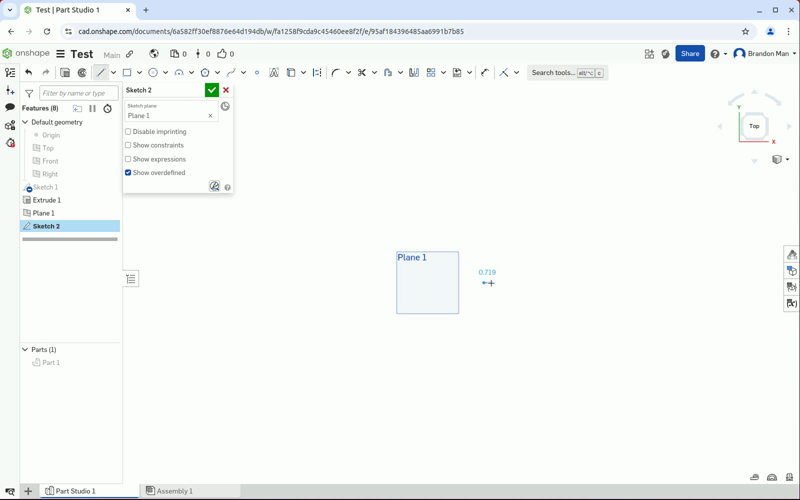
scroll(6)
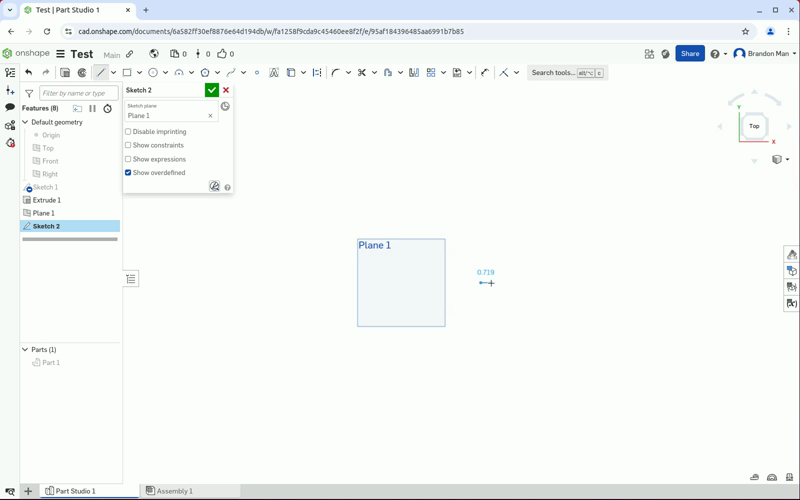
scroll(6)
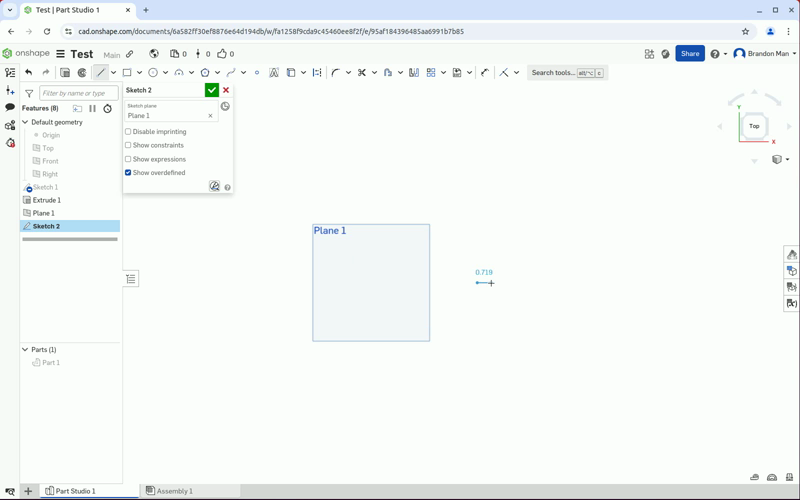
scroll(6)
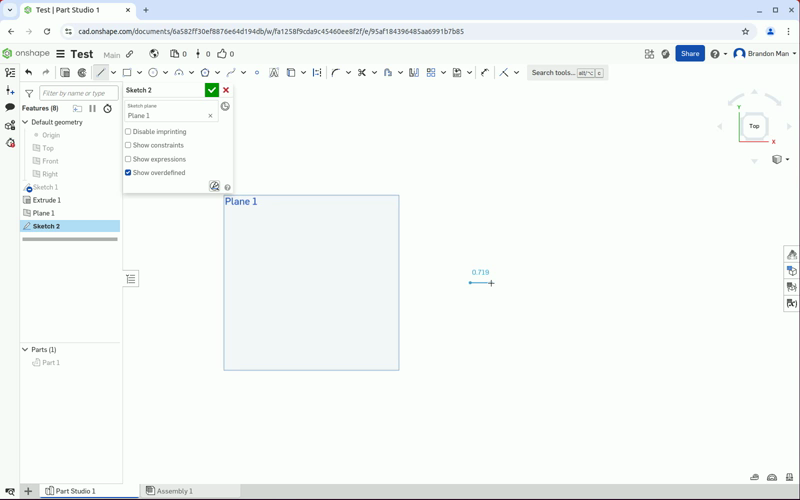
scroll(6)
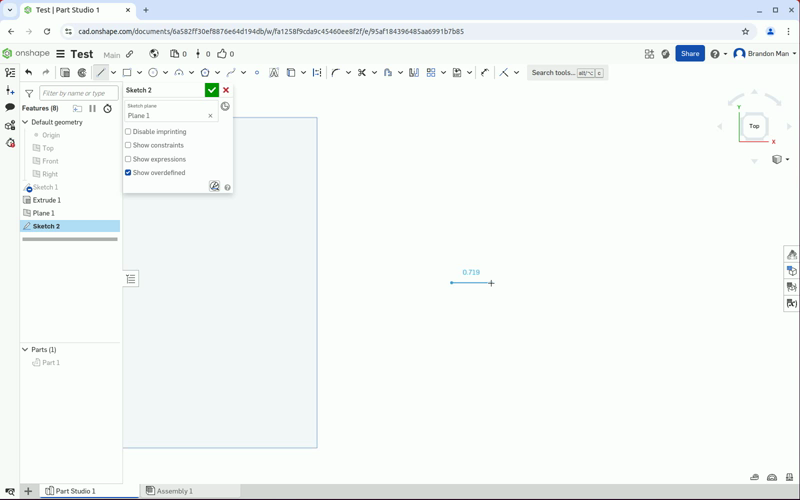
click(491, 282)
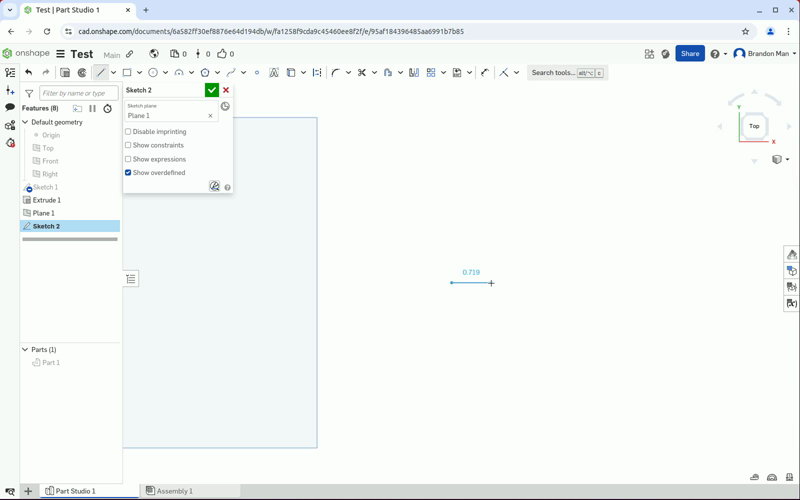
scroll(-6)
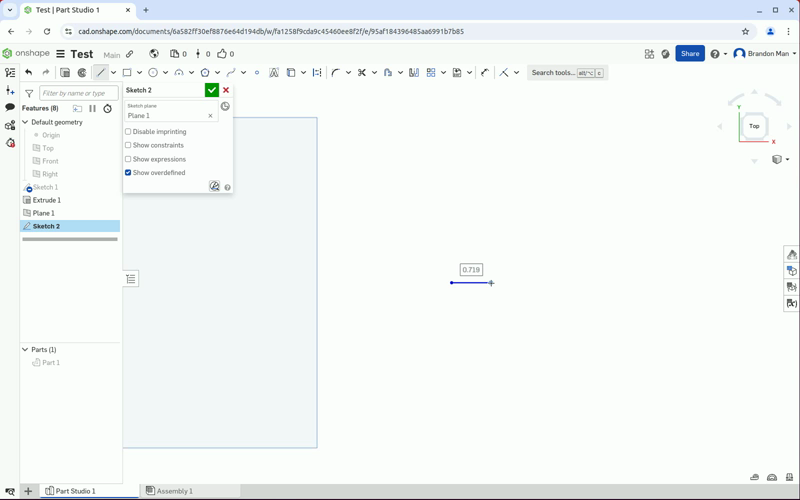
scroll(-6)
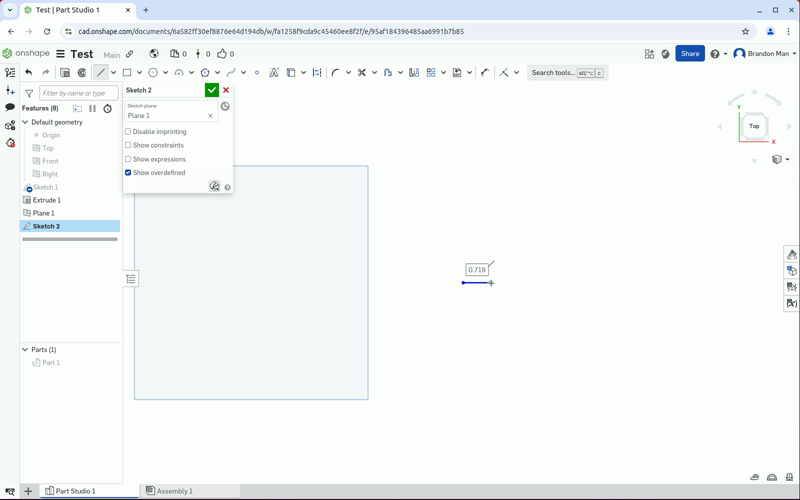
scroll(-6)
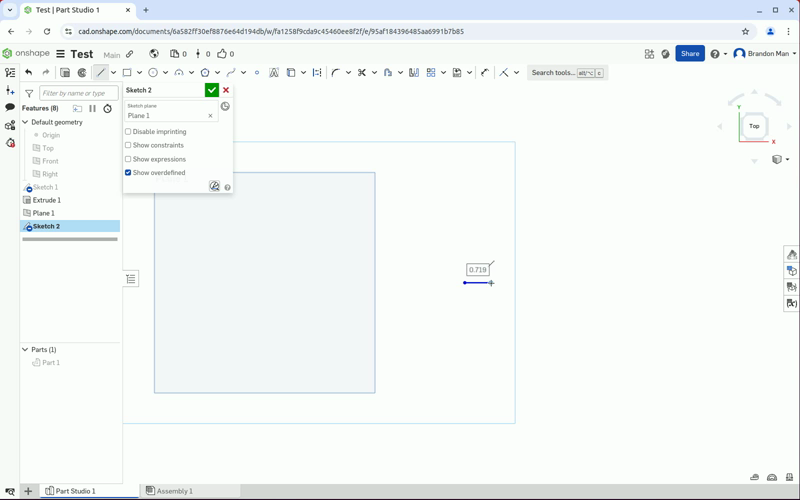
scroll(-6)
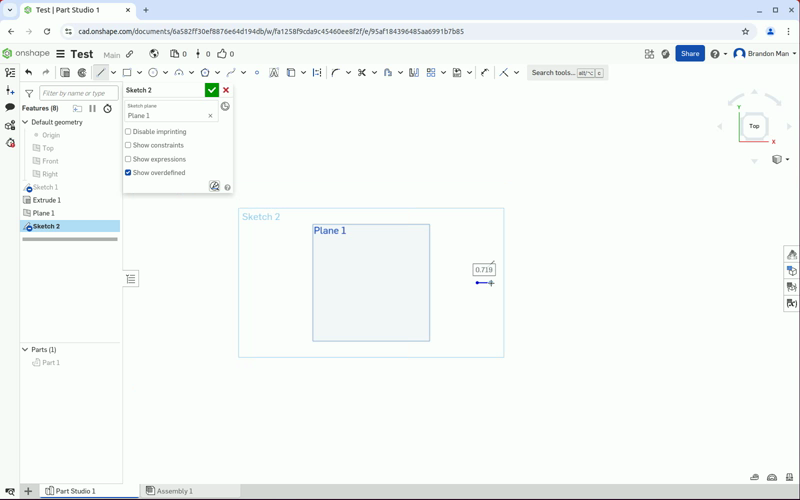
scroll(-6)
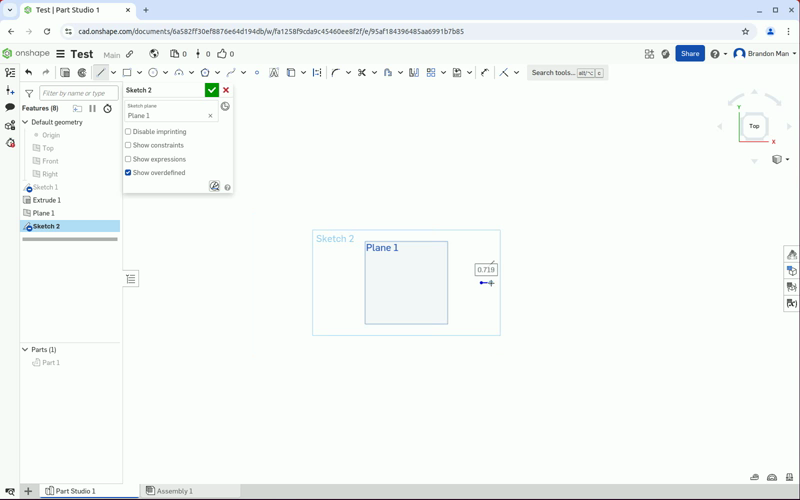
scroll(-6)
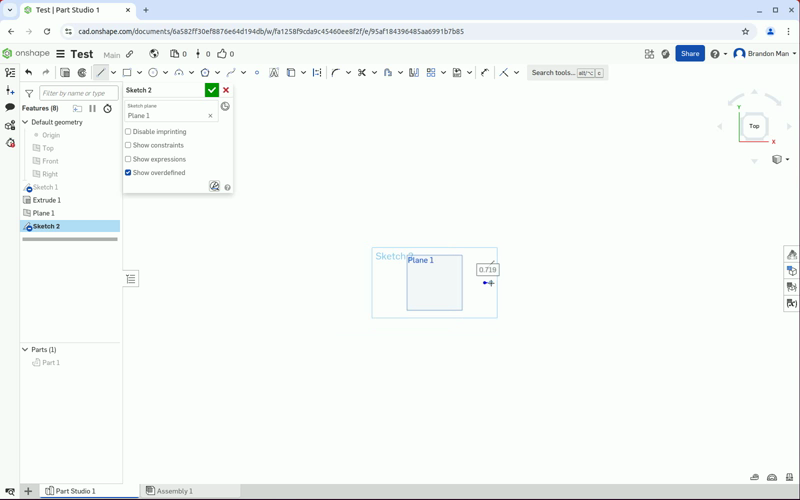
scroll(-6)
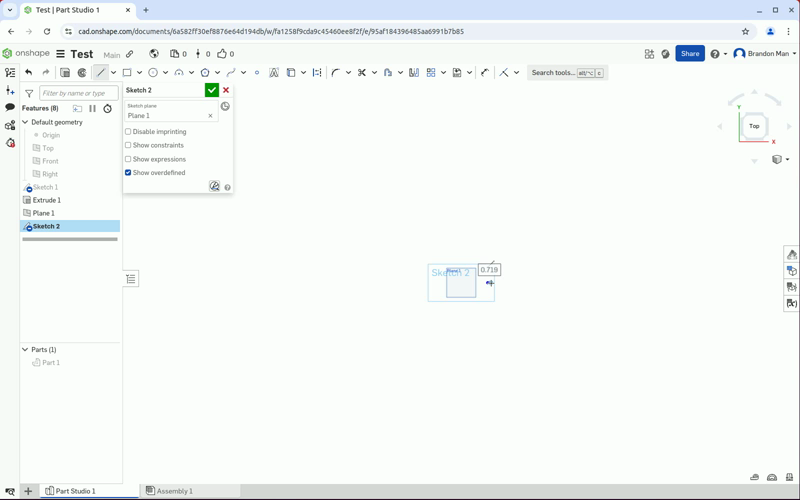
key_up(shift)
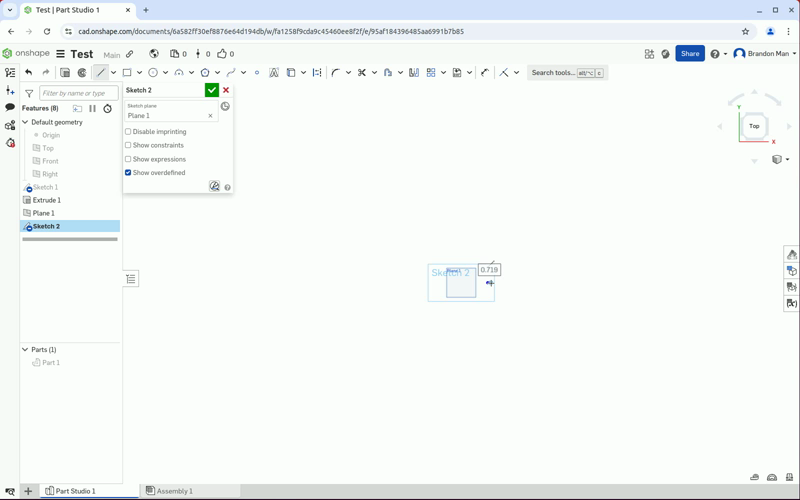
key_down(shift)
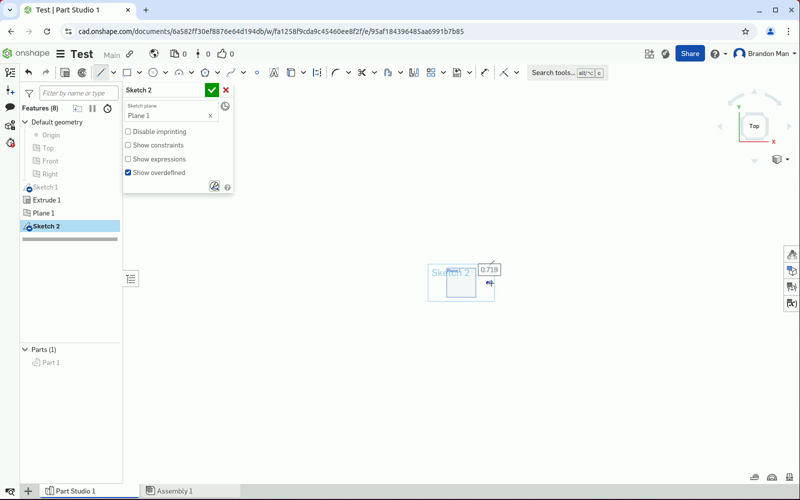
mouse_move(521, 282)
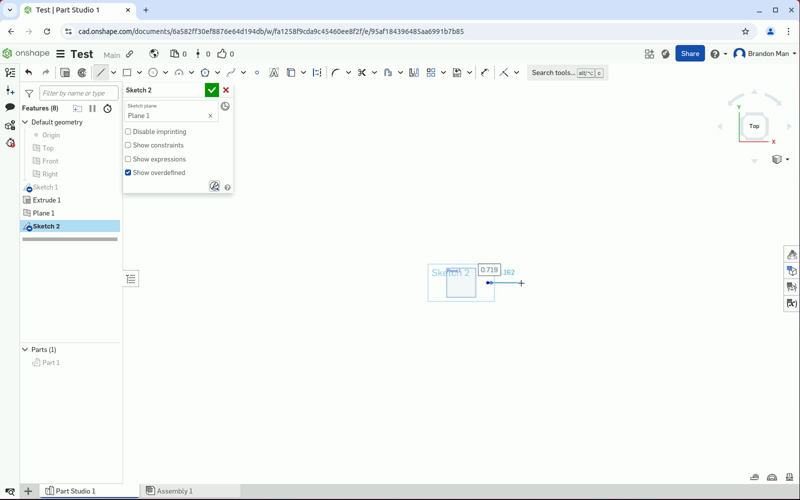
mouse_move(491, 269)
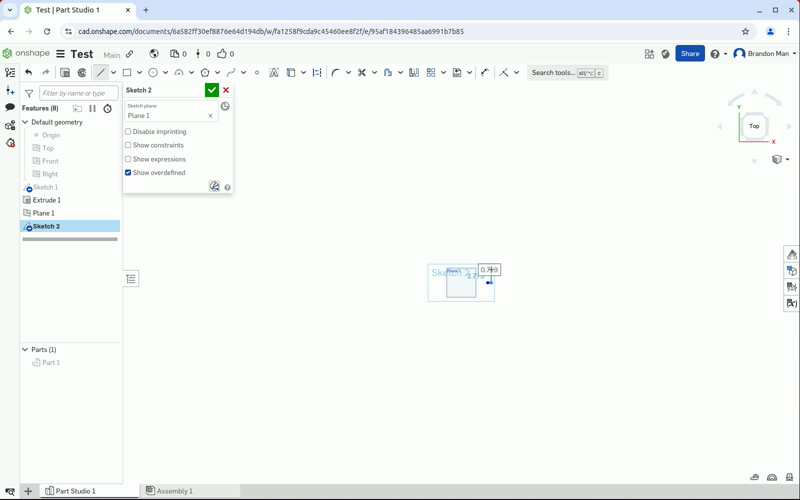
click(491, 269)
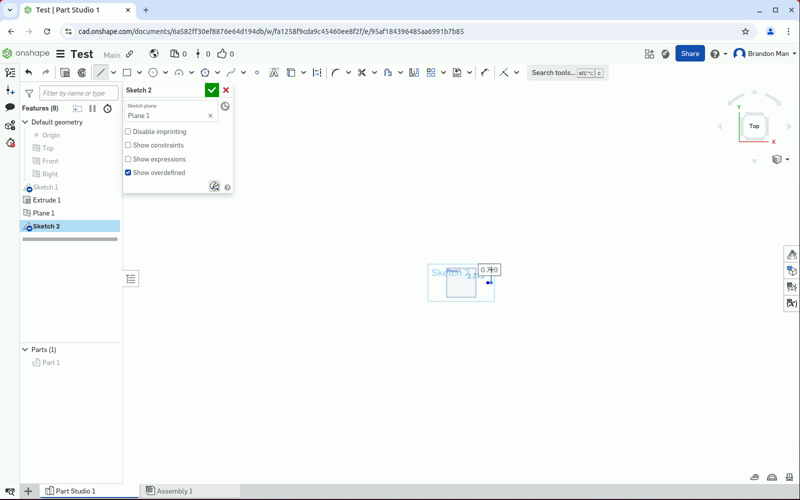
key_up(shift)
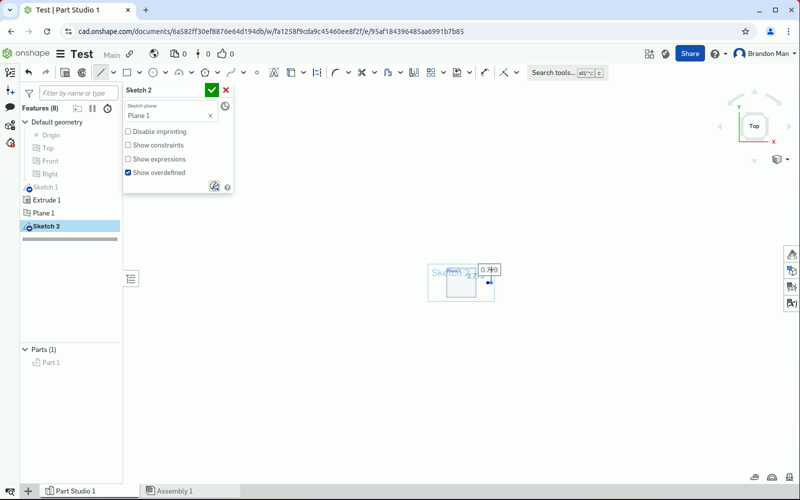
key(esc)
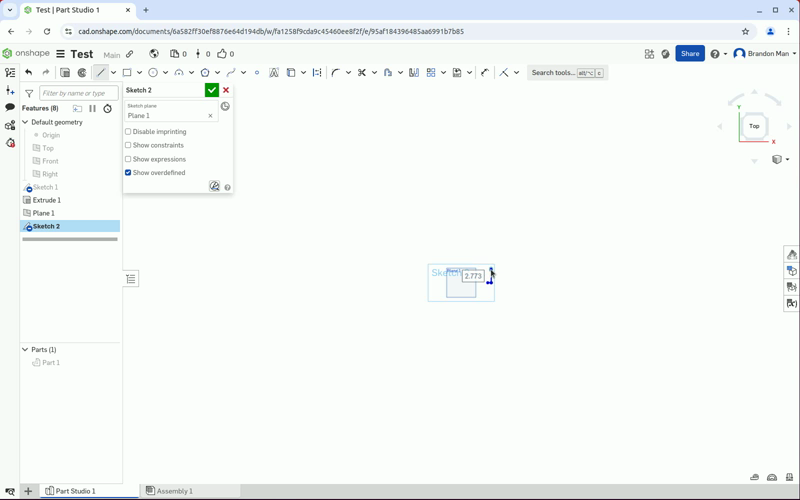
key(a)
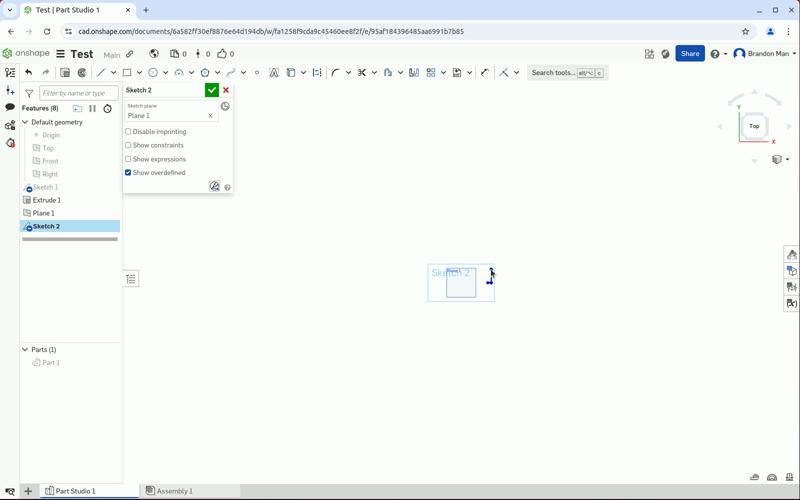
mouse_move(491, 269)
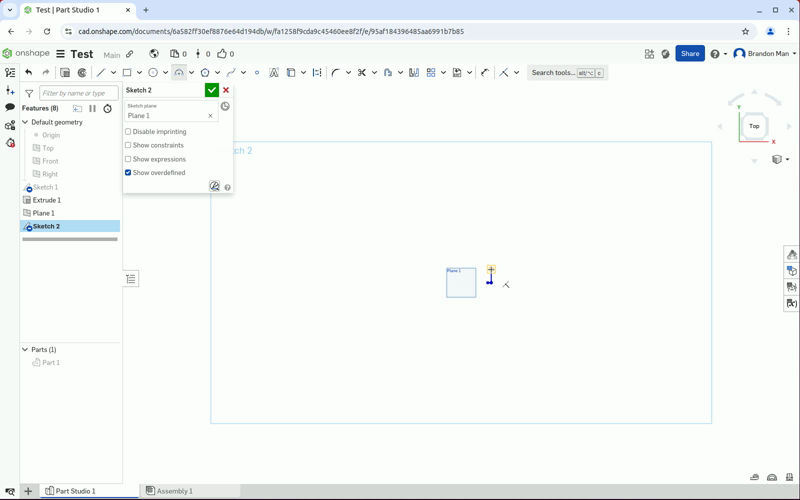
click(491, 269)
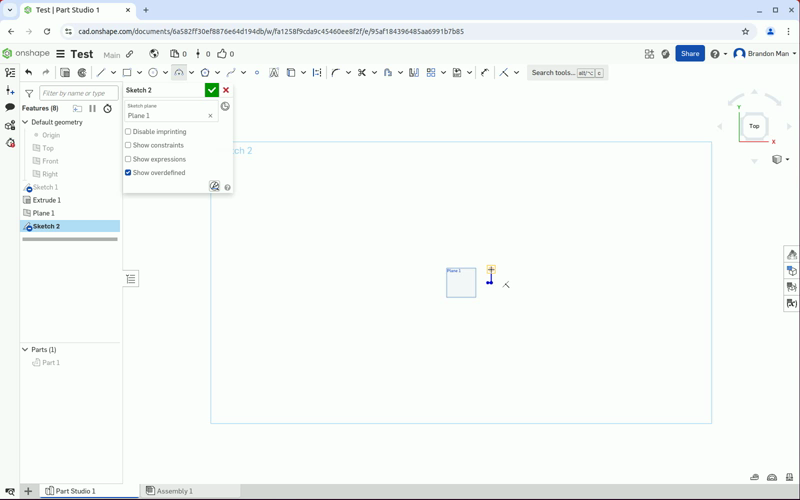
key_down(shift)
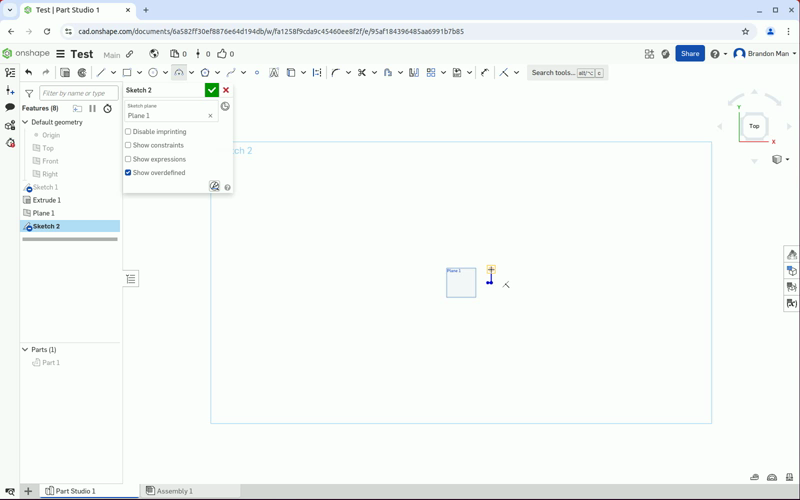
mouse_move(491, 237)
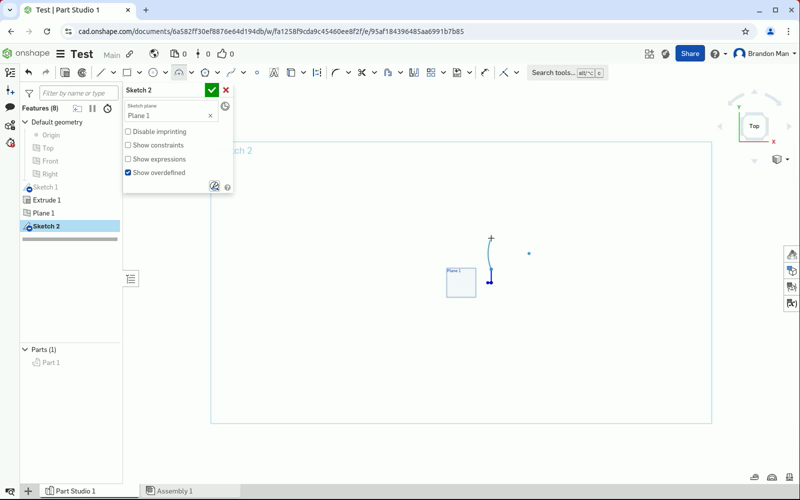
click(491, 237)
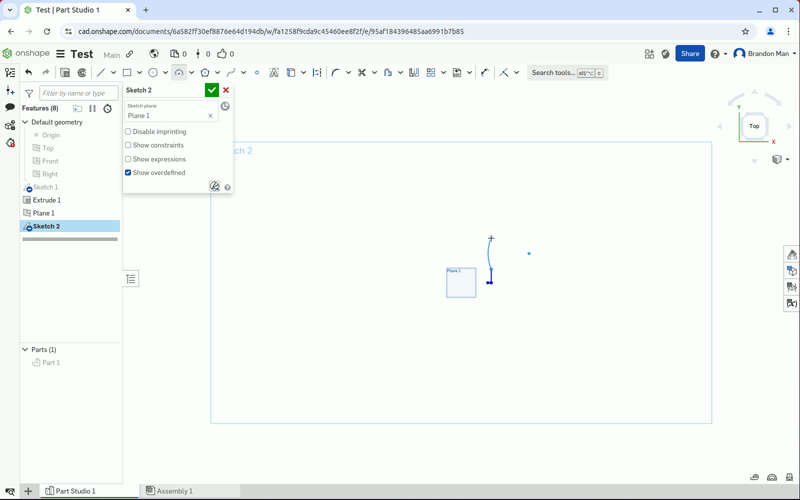
mouse_move(505, 253)
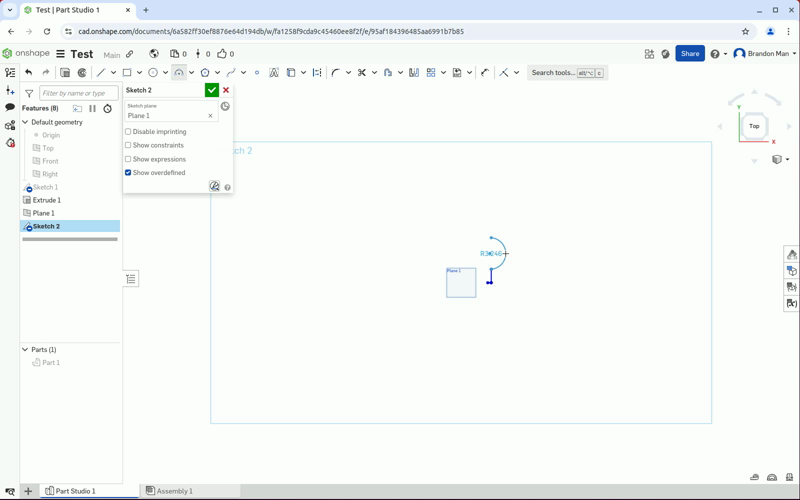
click(505, 253)
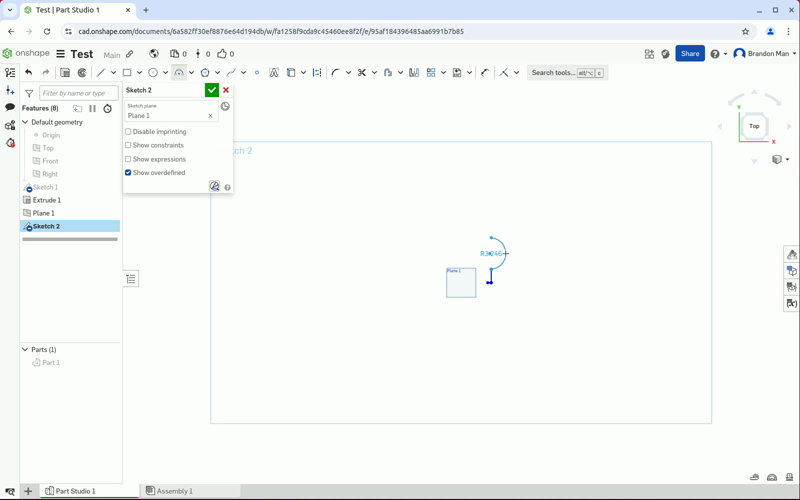
key_up(shift)
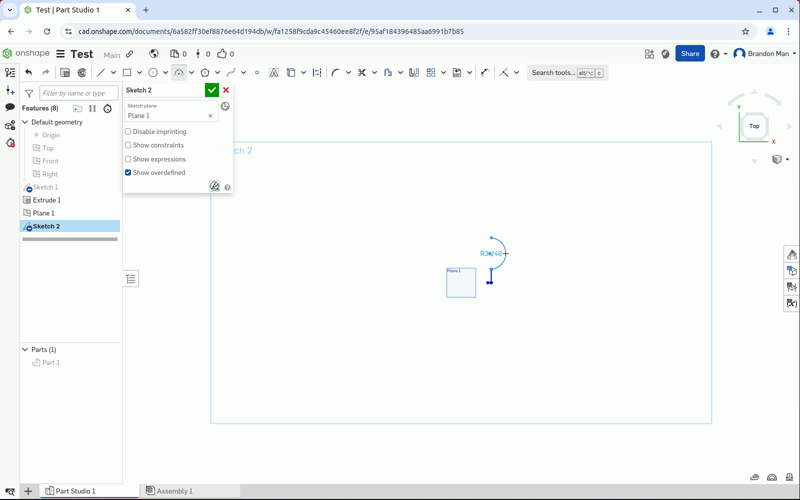
key(esc)
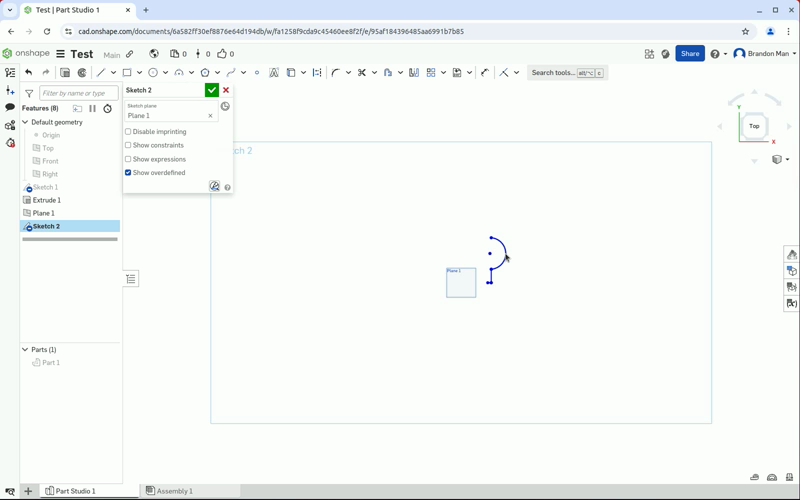
key(l)
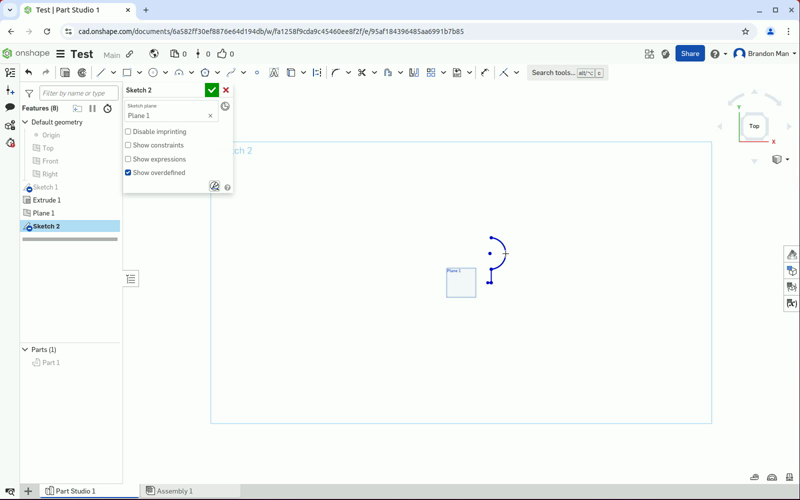
mouse_move(491, 237)
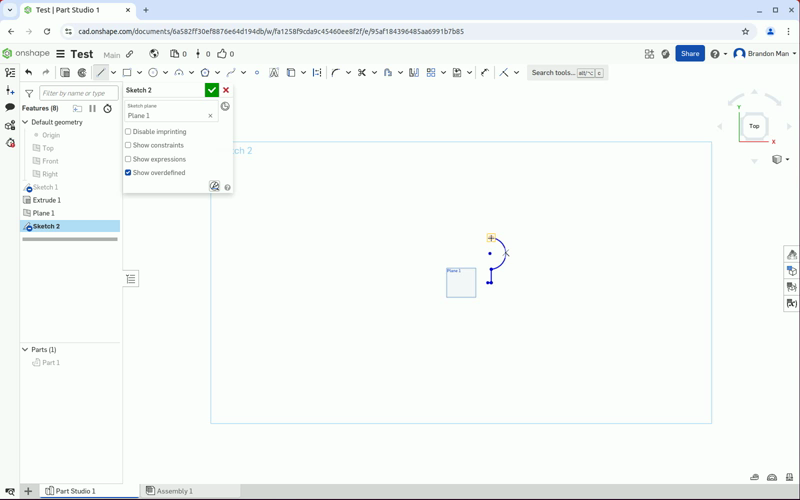
click(491, 237)
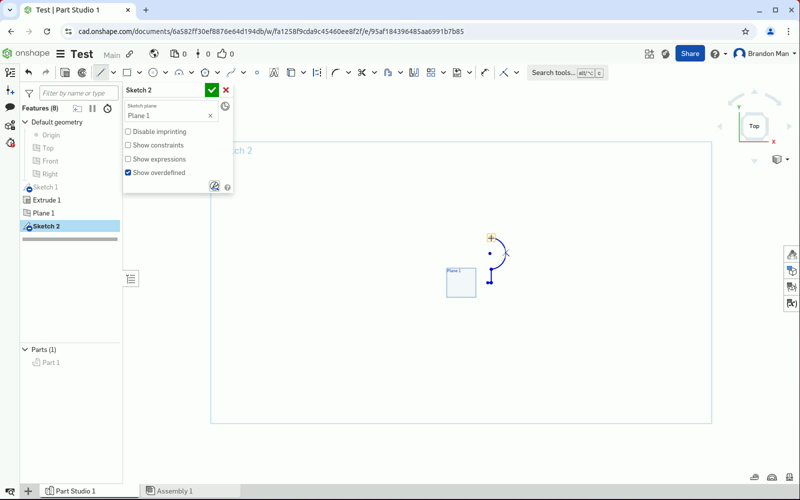
key_down(shift)
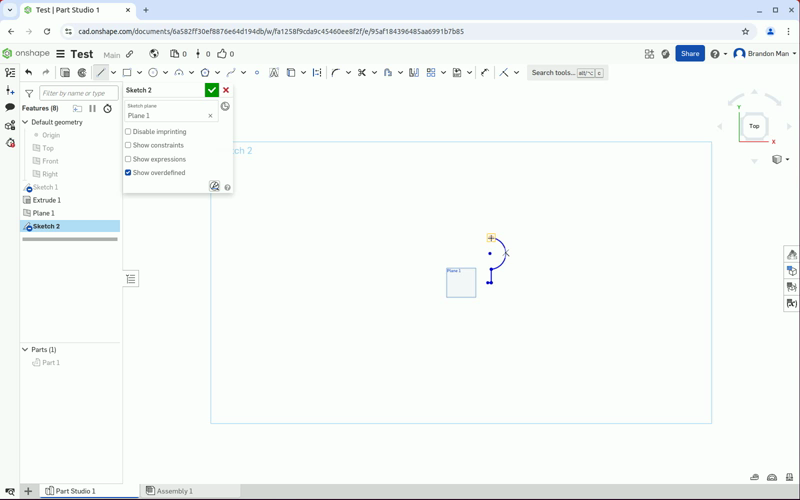
mouse_move(521, 237)
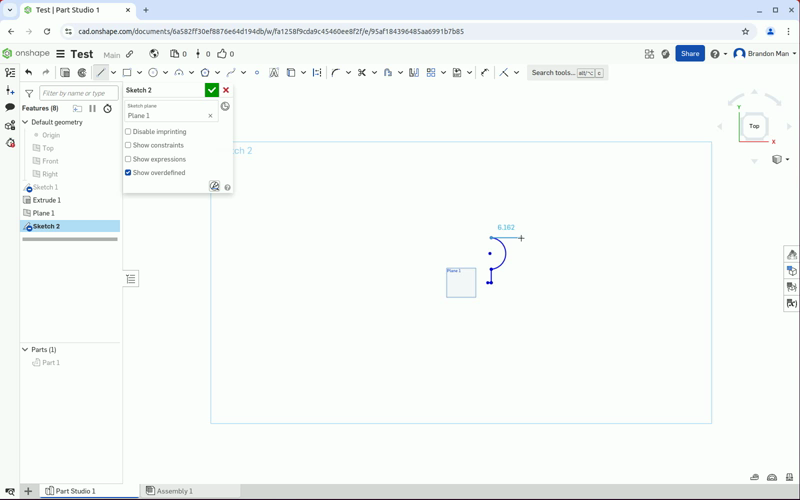
mouse_move(491, 223)
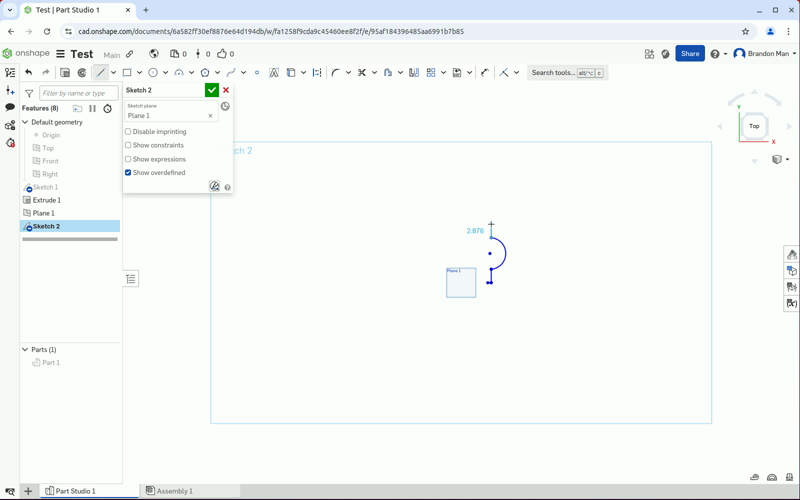
click(491, 223)
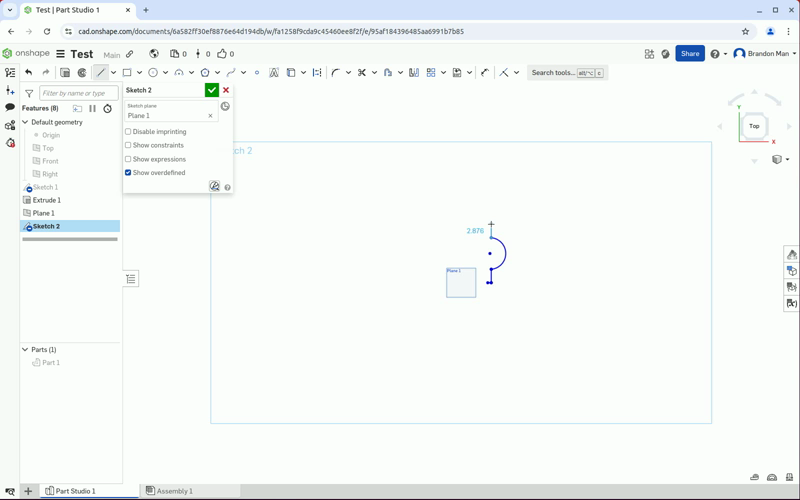
key_up(shift)
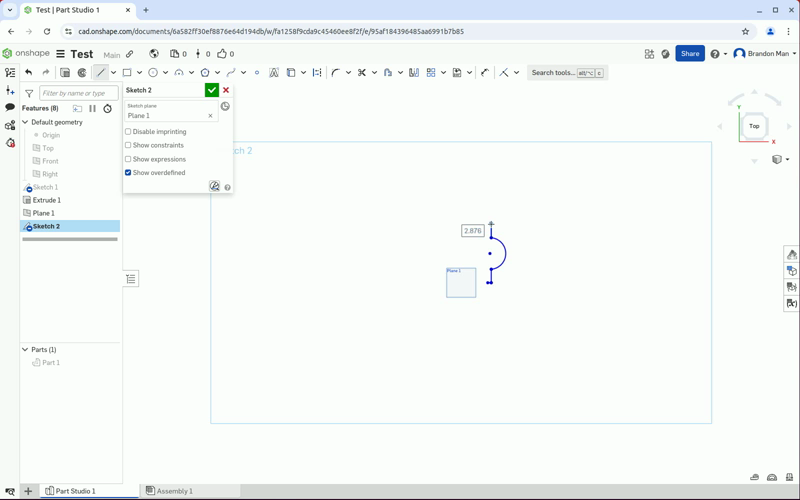
key_down(shift)
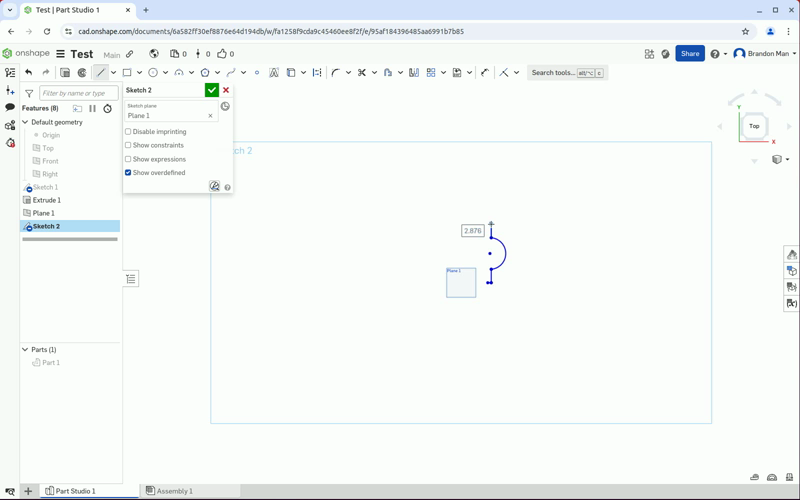
mouse_move(521, 223)
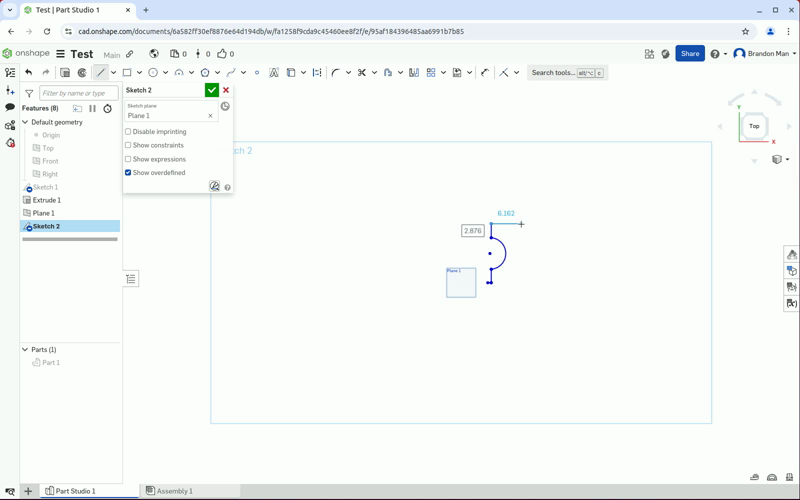
mouse_move(487, 223)
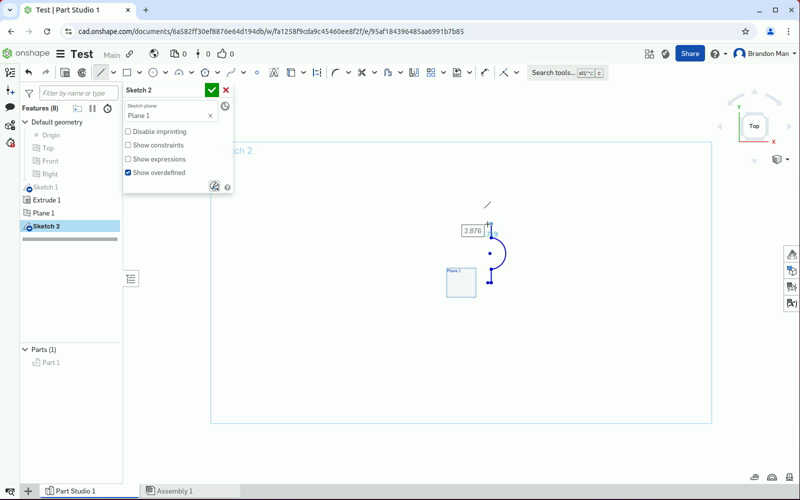
scroll(6)
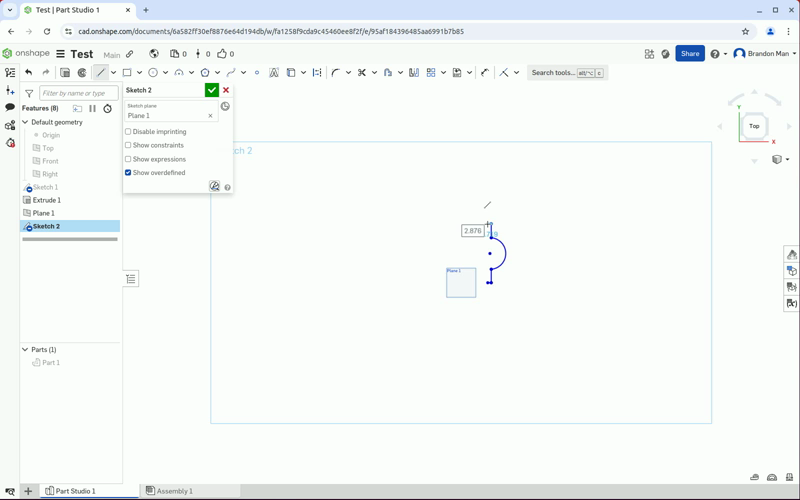
scroll(6)
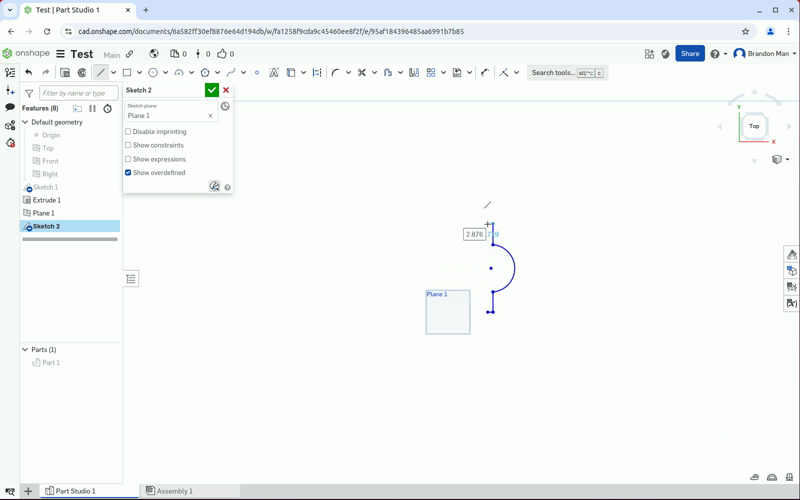
scroll(6)
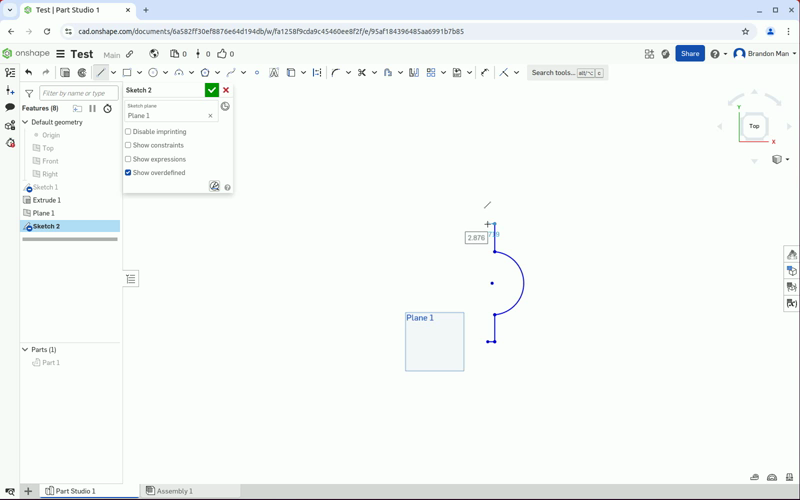
scroll(6)
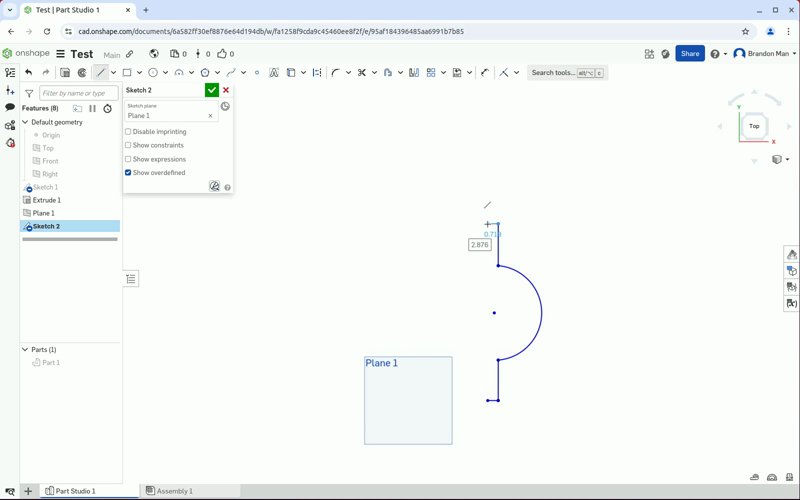
scroll(6)
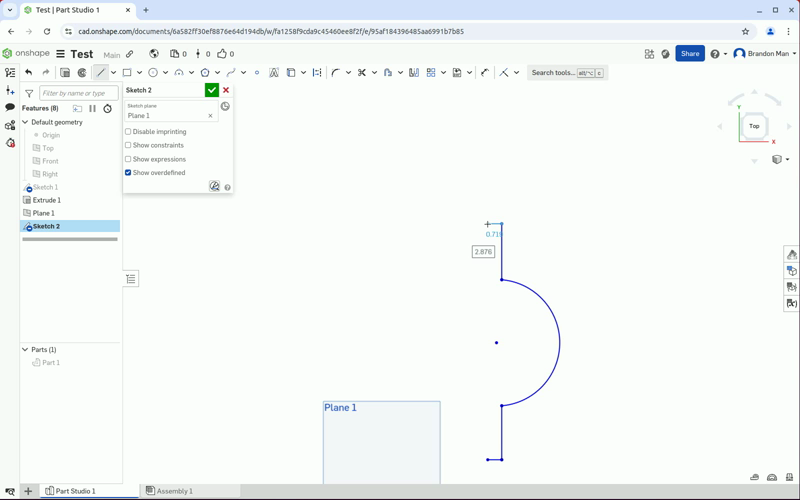
scroll(6)
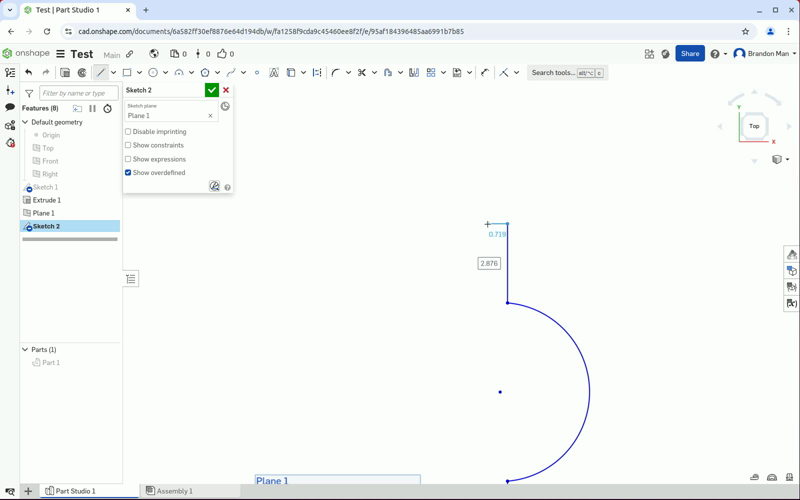
scroll(6)
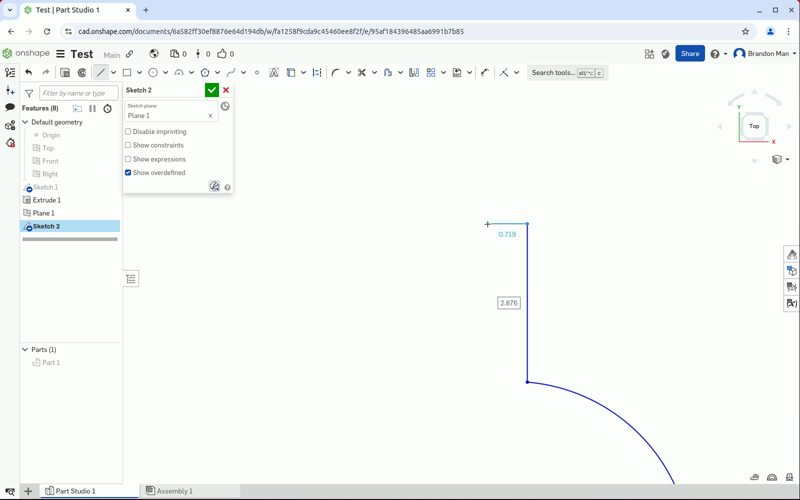
click(487, 223)
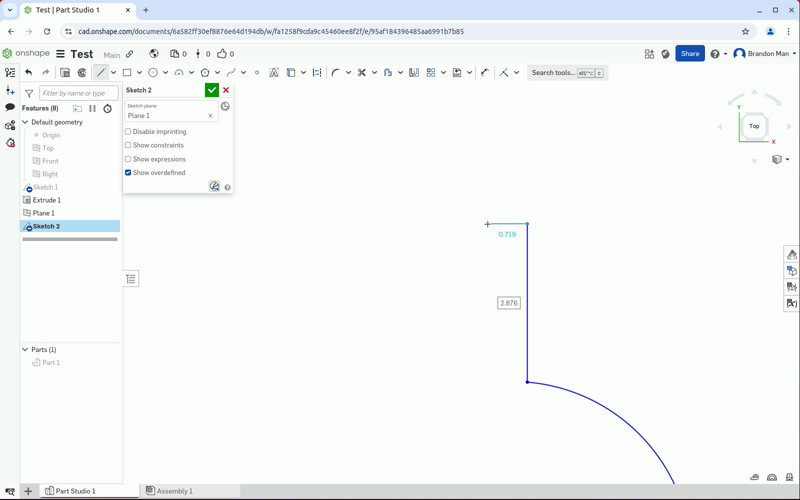
scroll(-6)
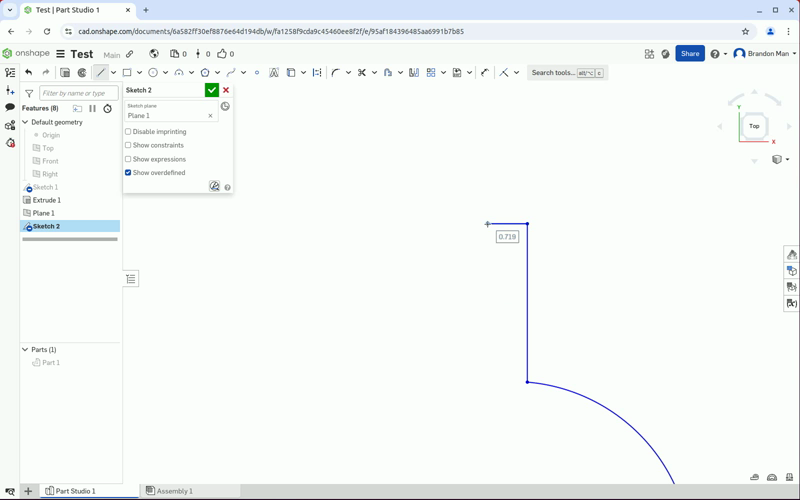
scroll(-6)
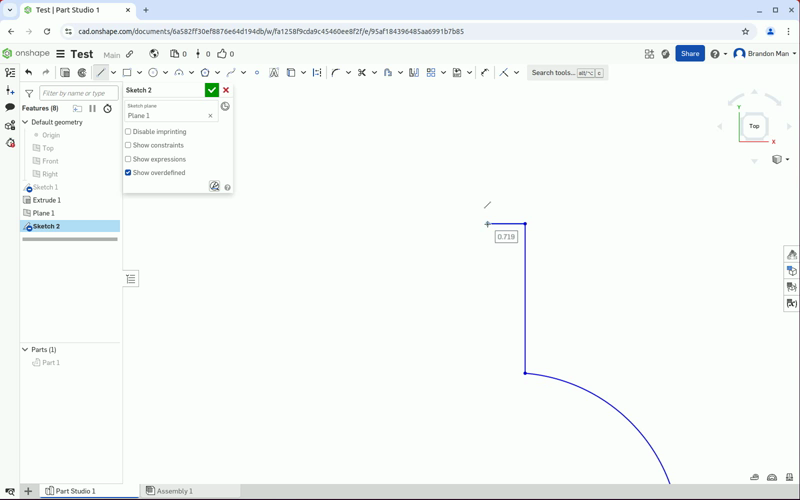
scroll(-6)
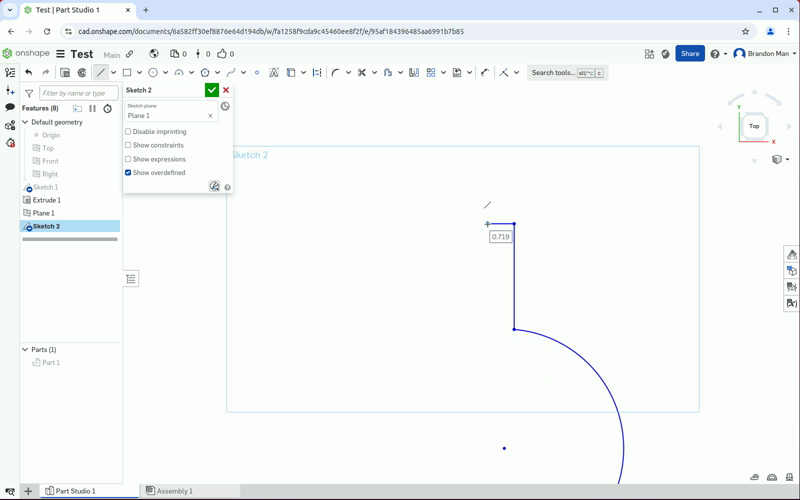
scroll(-6)
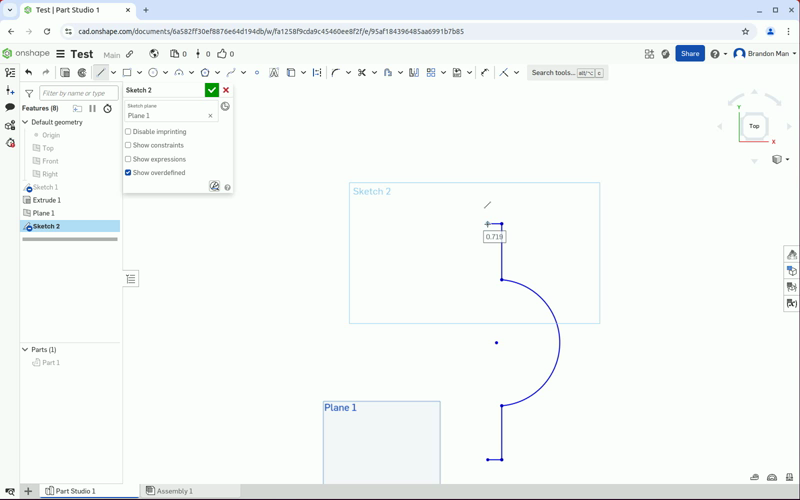
scroll(-6)
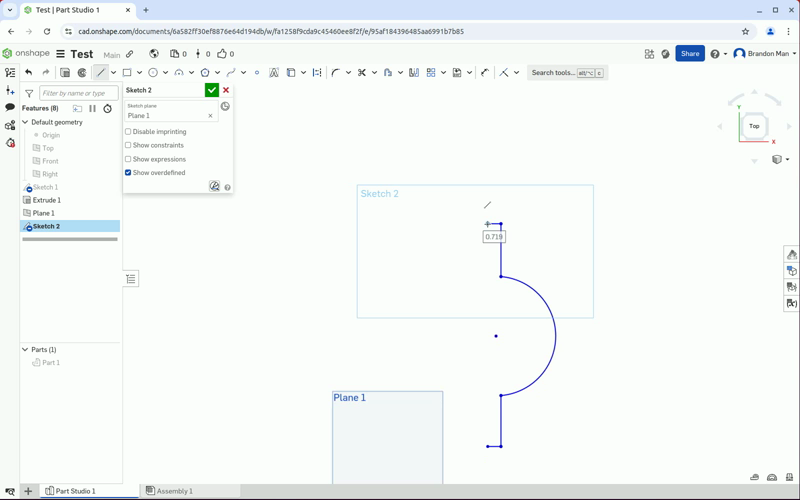
scroll(-6)
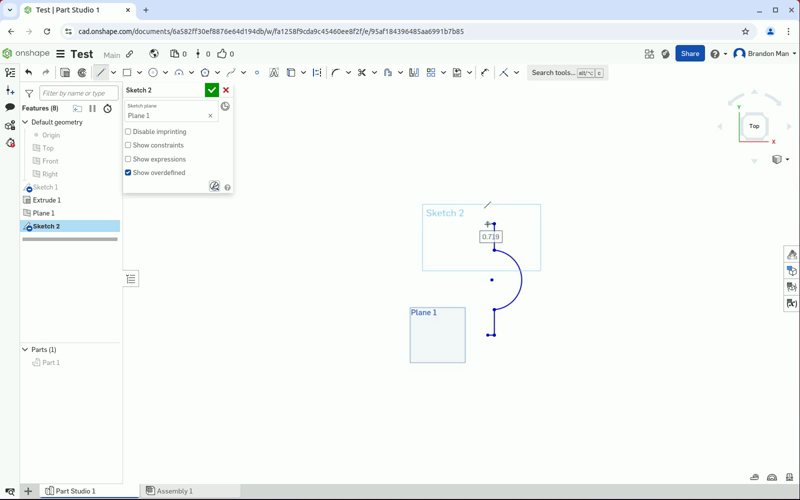
scroll(-6)
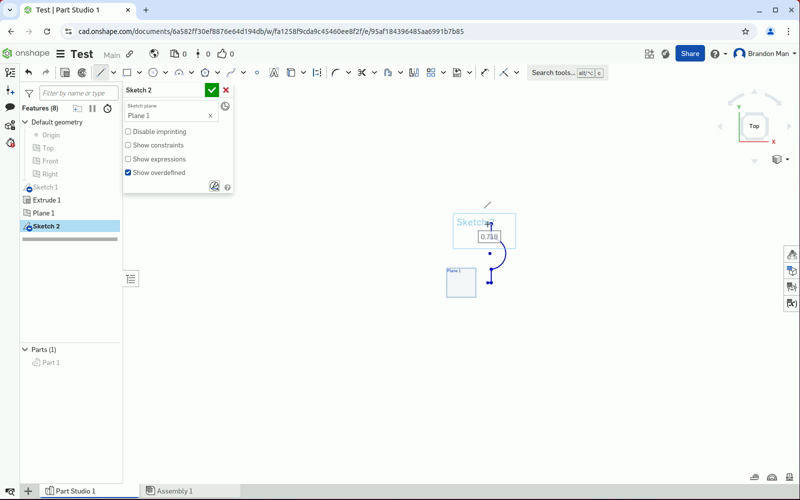
key_up(shift)
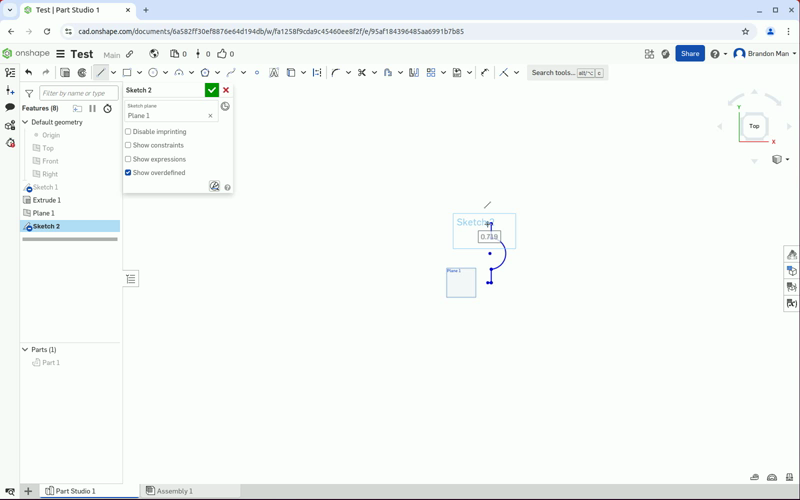
key_down(shift)
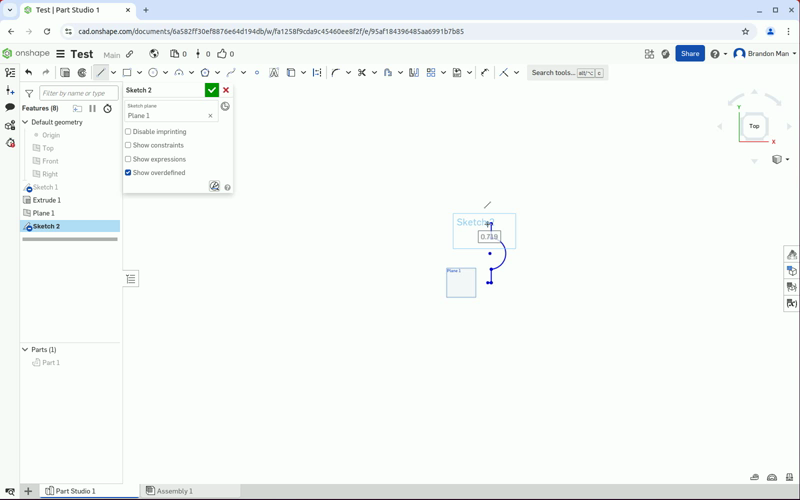
mouse_move(517, 223)
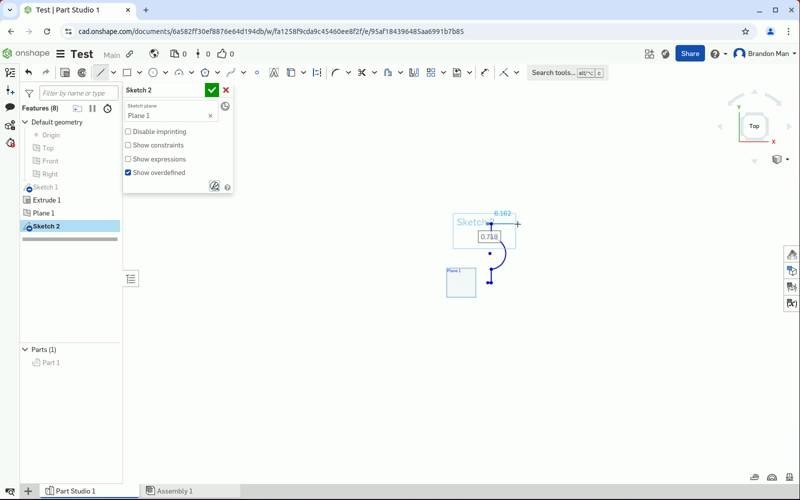
mouse_move(487, 237)
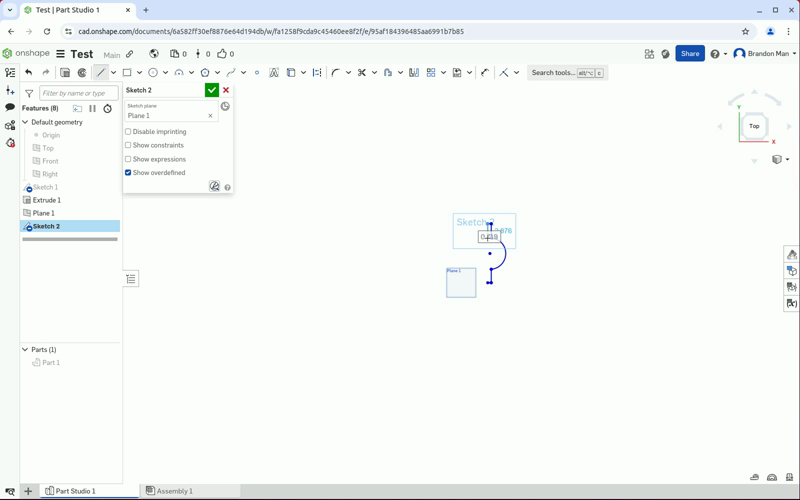
scroll(6)
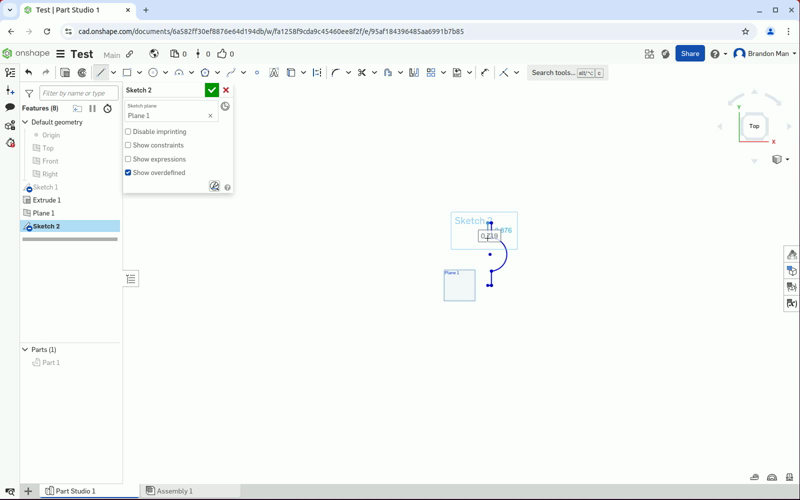
scroll(6)
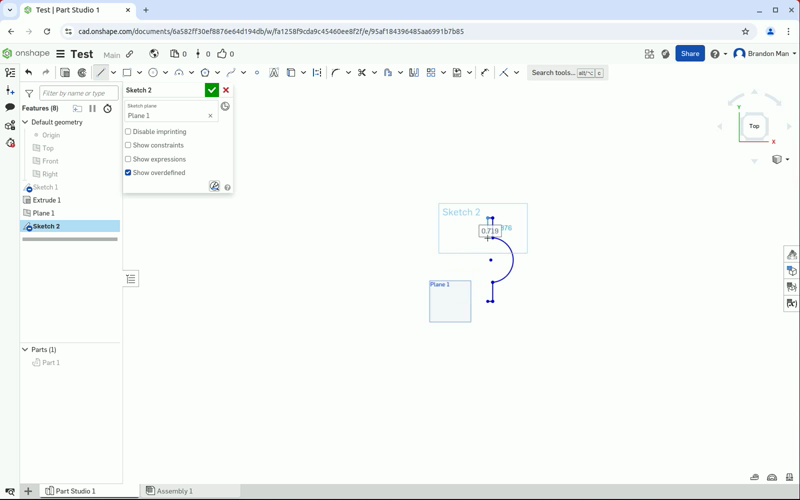
scroll(6)
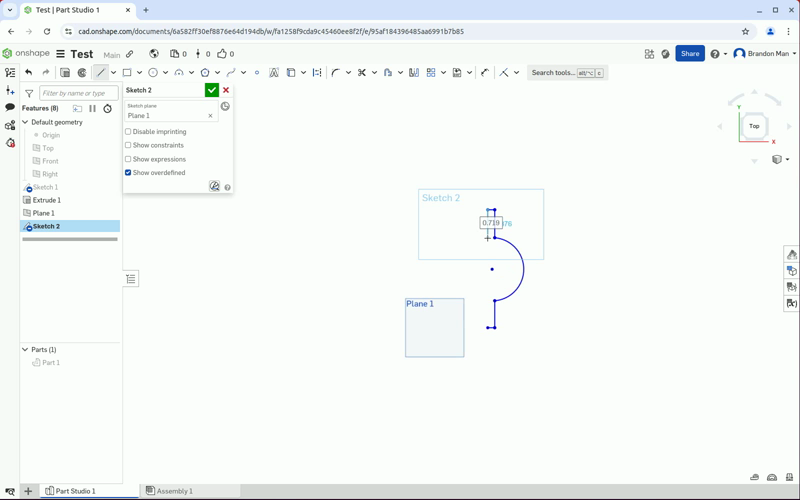
scroll(6)
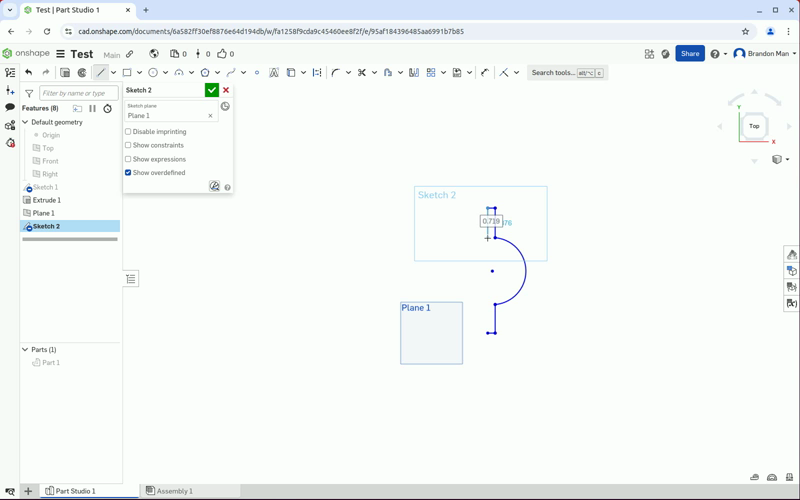
scroll(6)
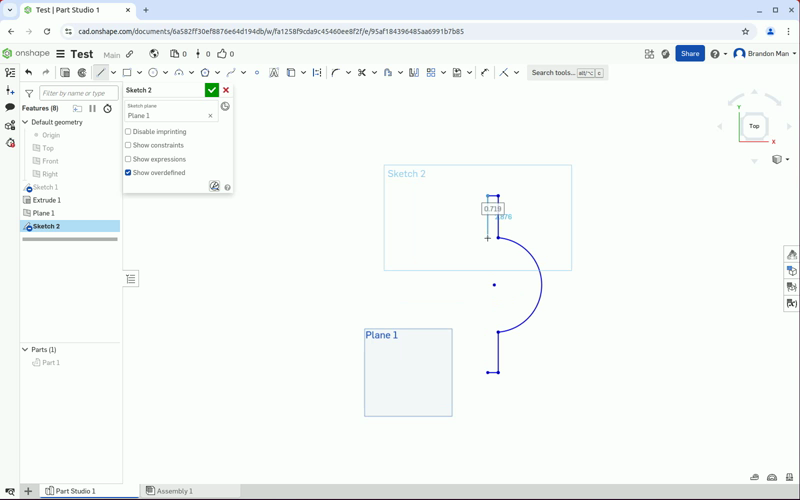
scroll(6)
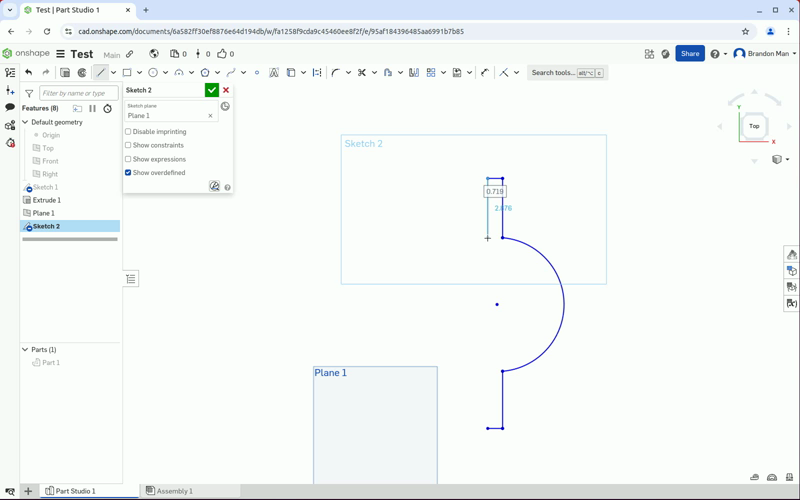
scroll(6)
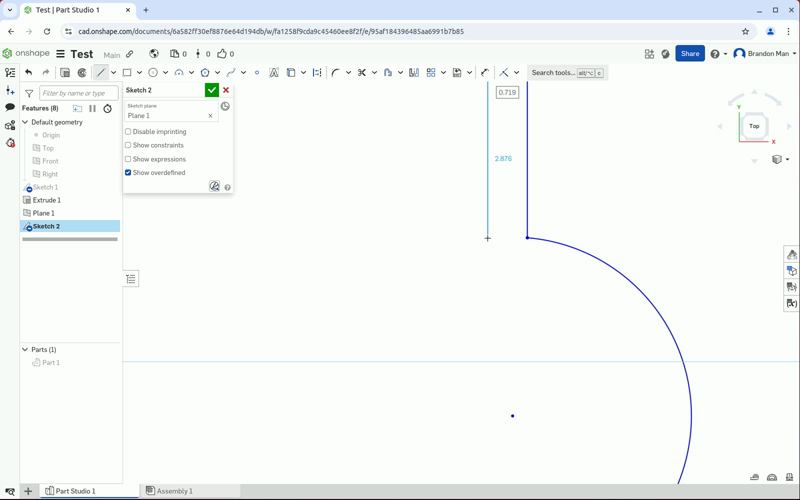
click(487, 237)
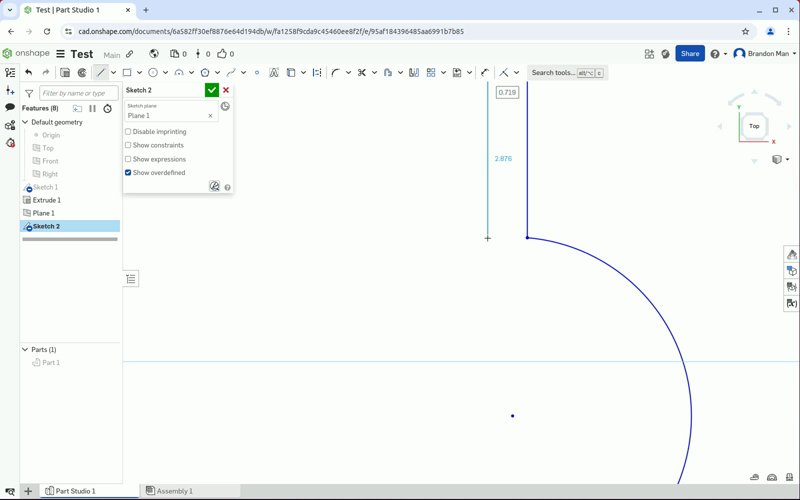
scroll(-6)
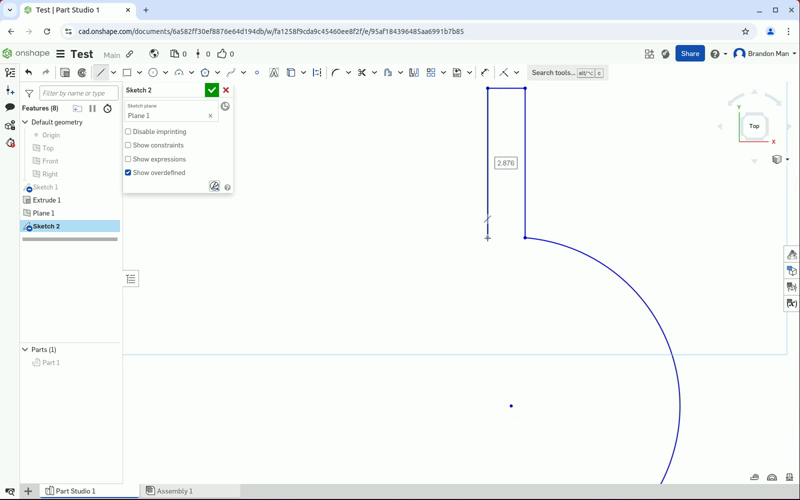
scroll(-6)
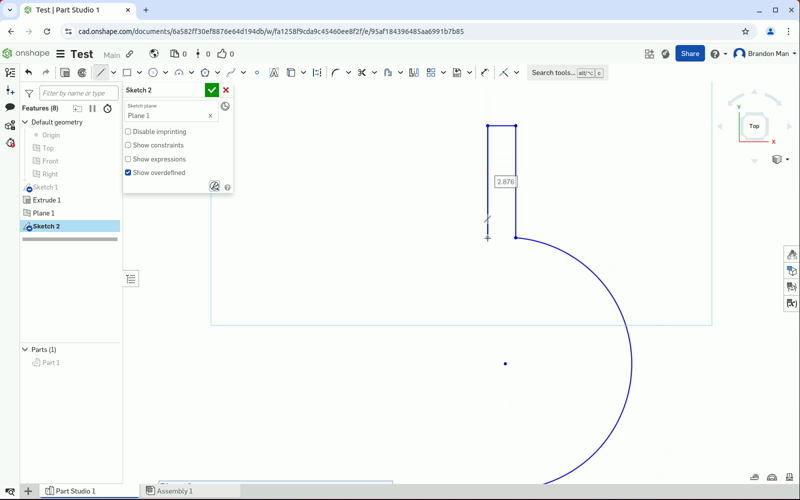
scroll(-6)
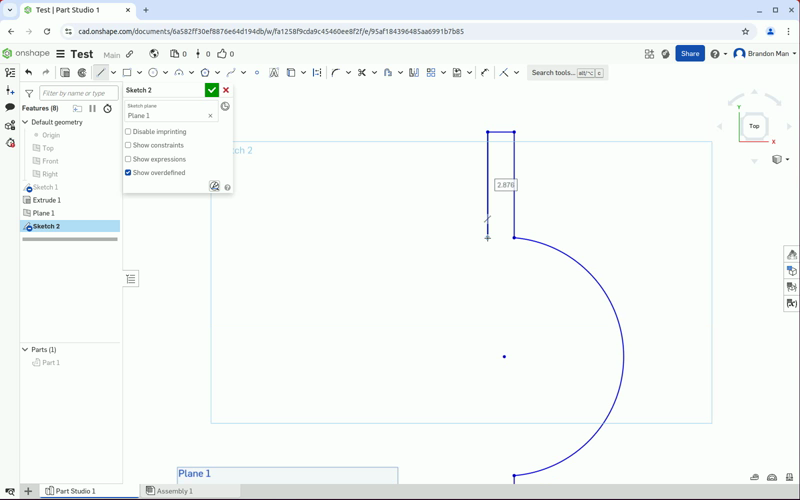
scroll(-6)
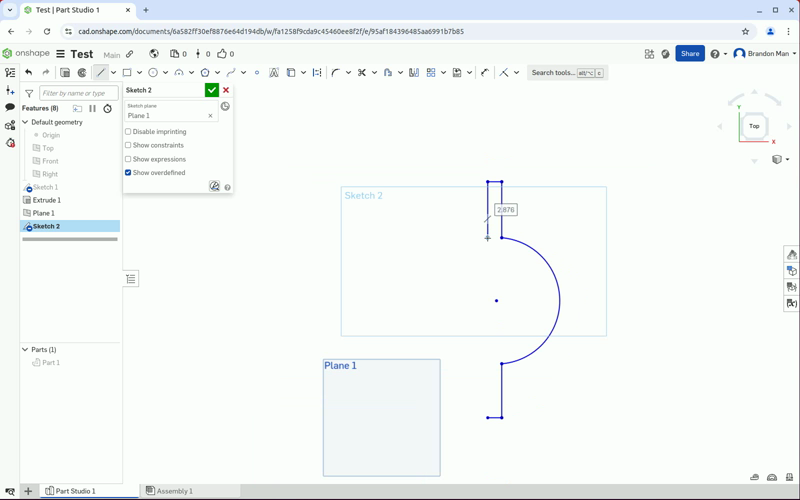
scroll(-6)
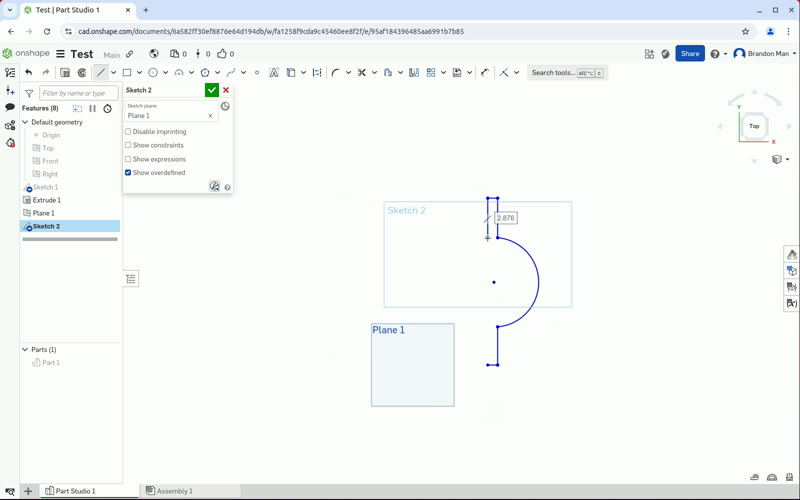
scroll(-6)
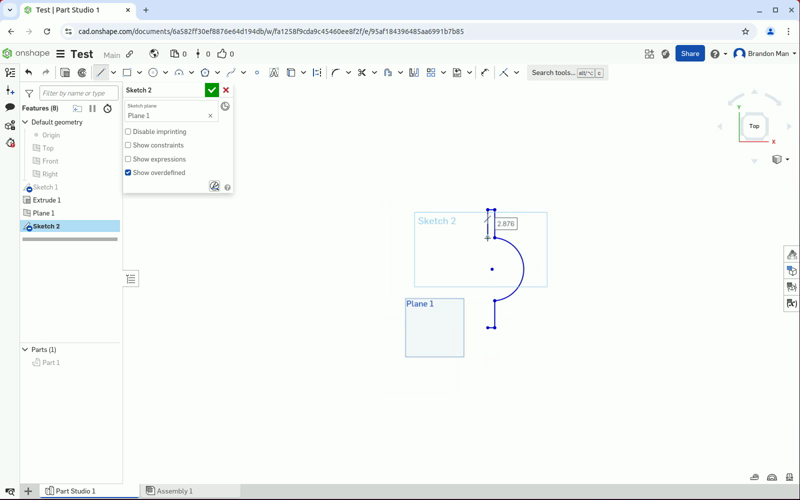
scroll(-6)
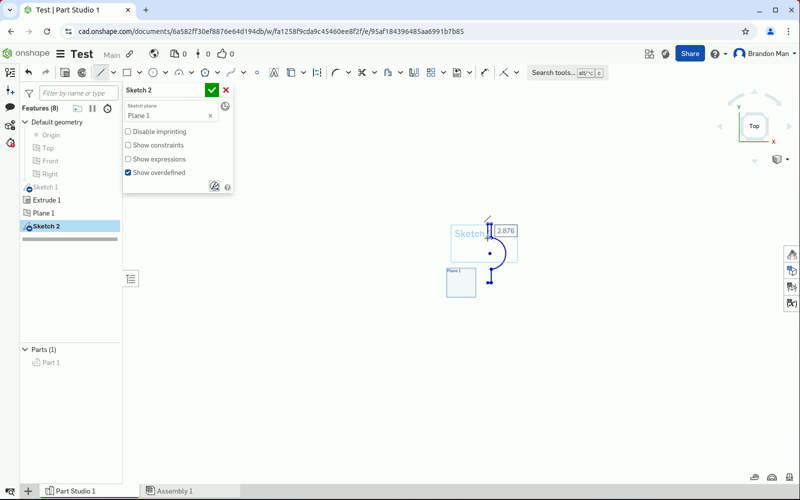
key_up(shift)
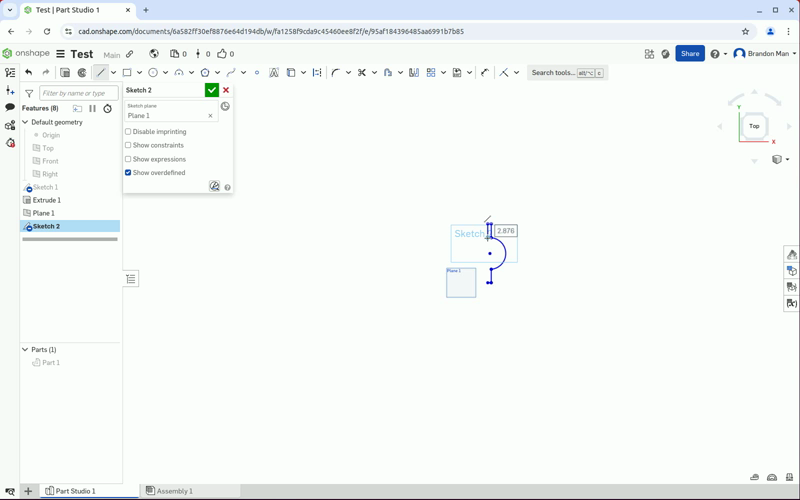
key(esc)
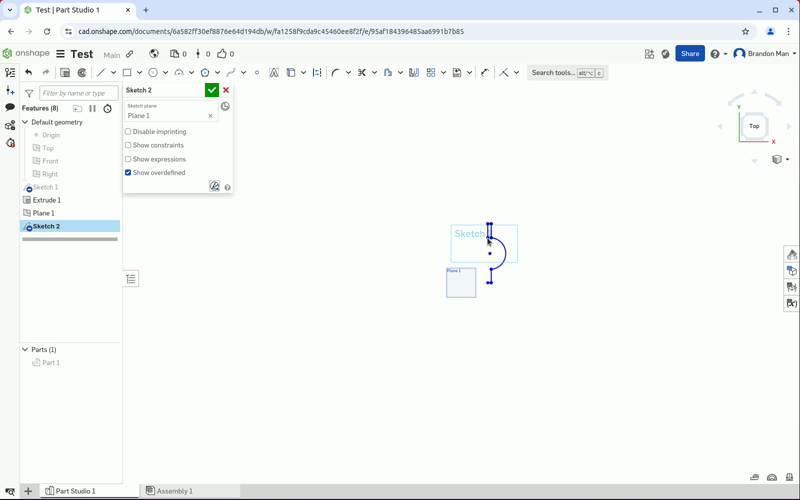
key(a)
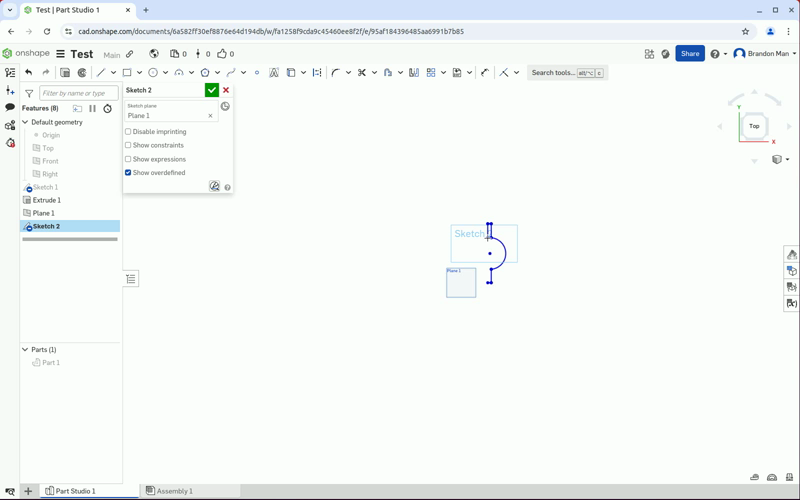
mouse_move(487, 237)
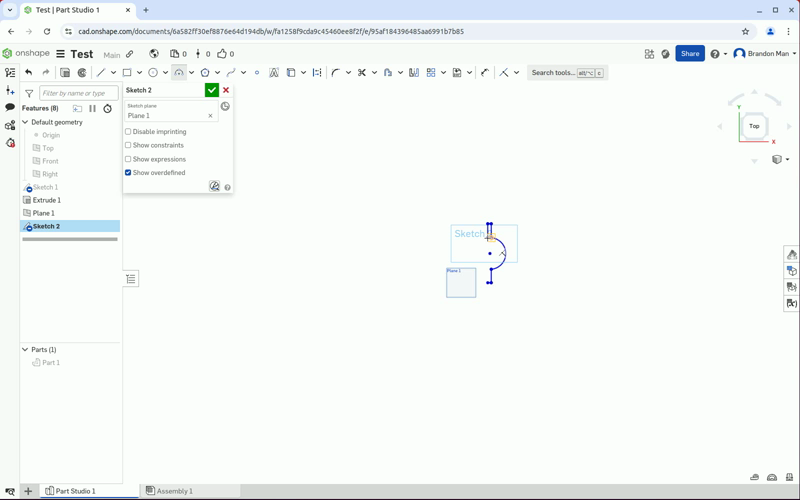
scroll(6)
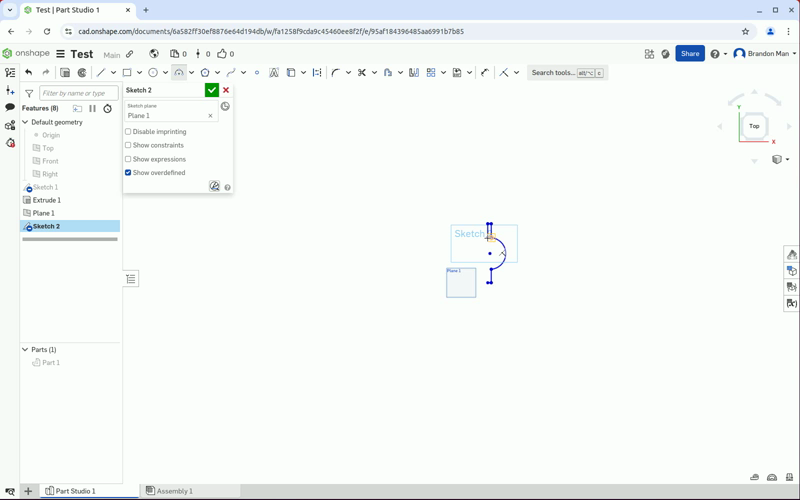
scroll(6)
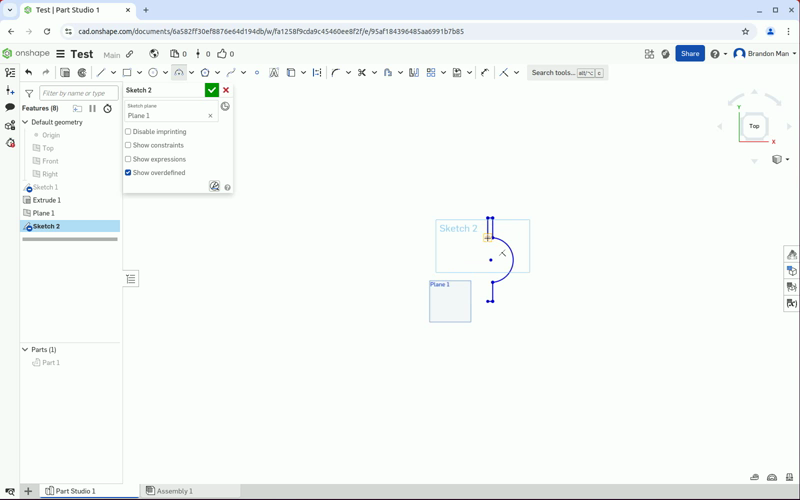
scroll(6)
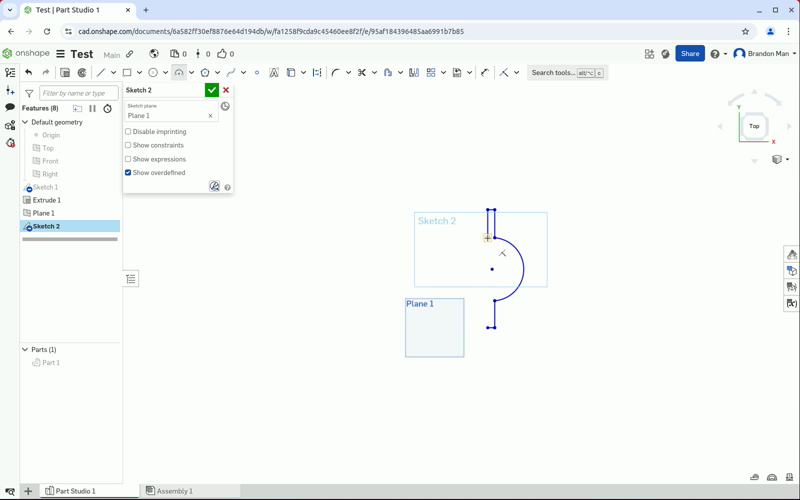
scroll(6)
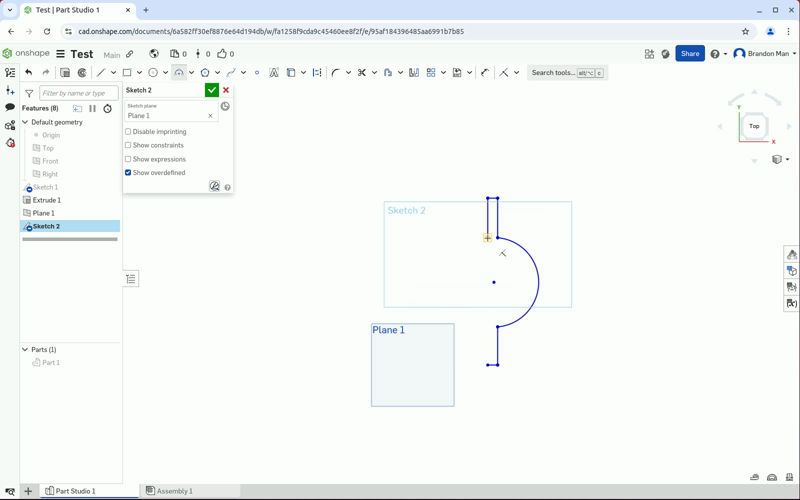
scroll(6)
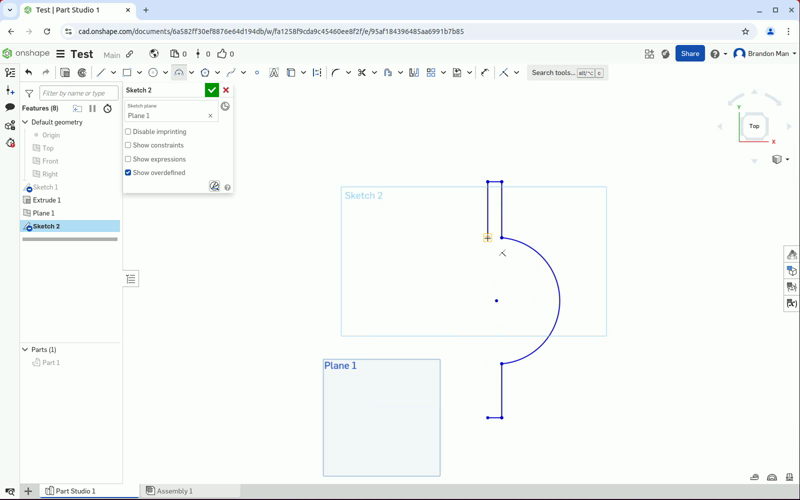
scroll(6)
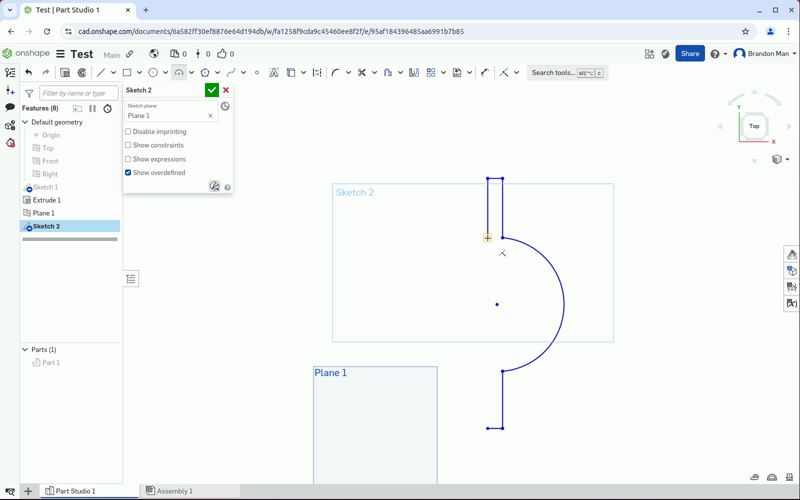
scroll(6)
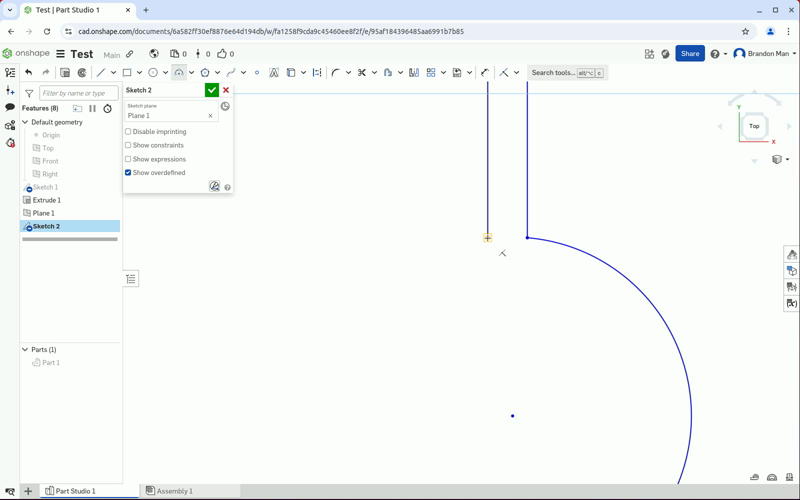
click(487, 237)
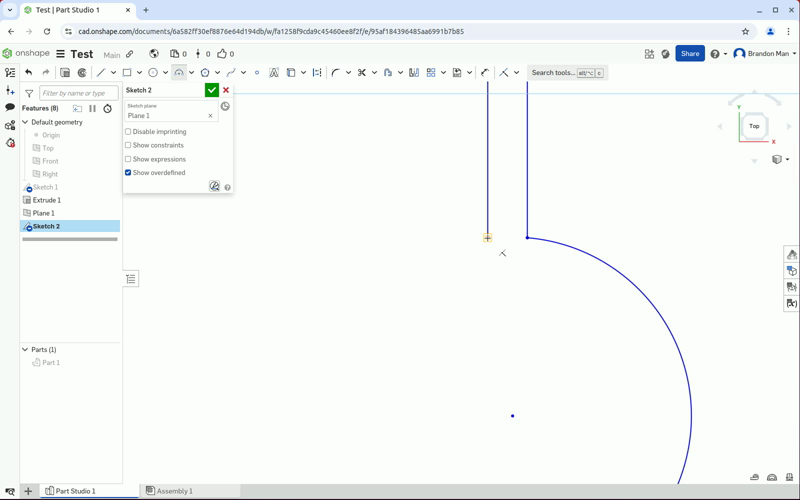
scroll(-6)
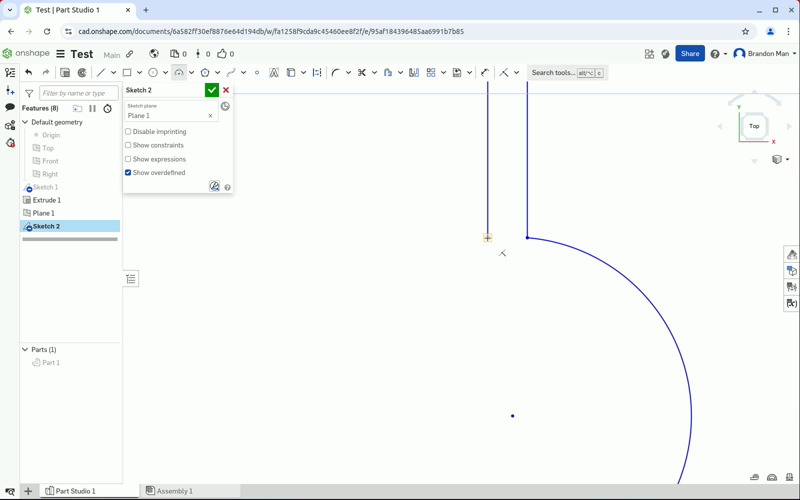
scroll(-6)
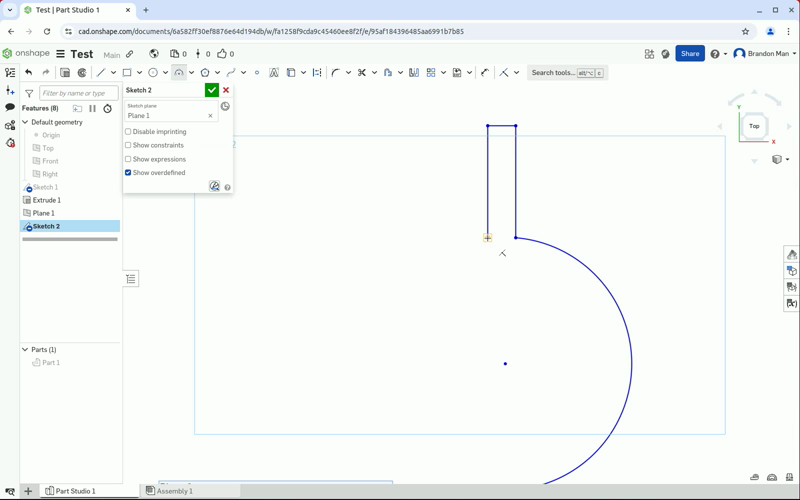
scroll(-6)
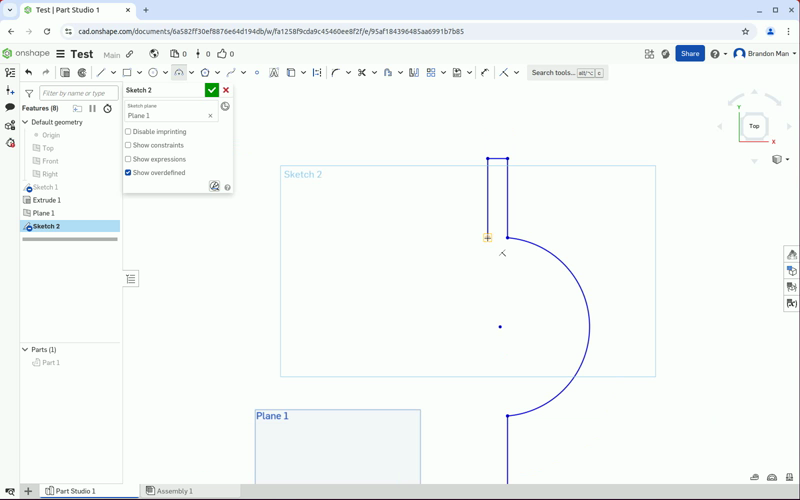
scroll(-6)
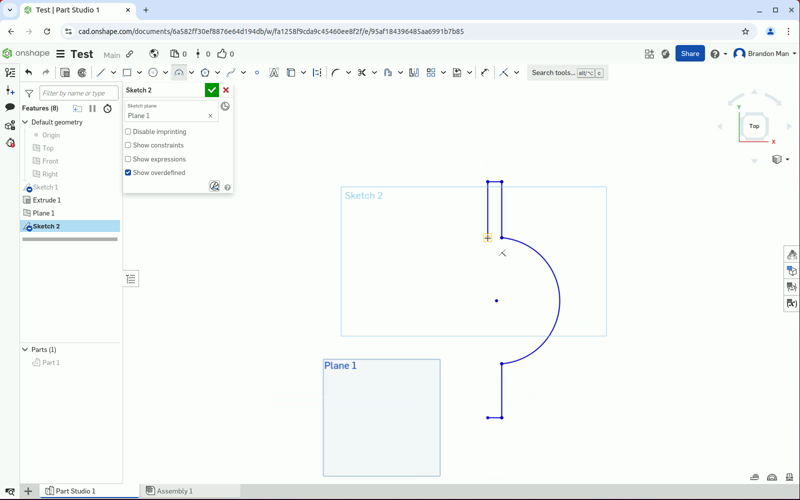
scroll(-6)
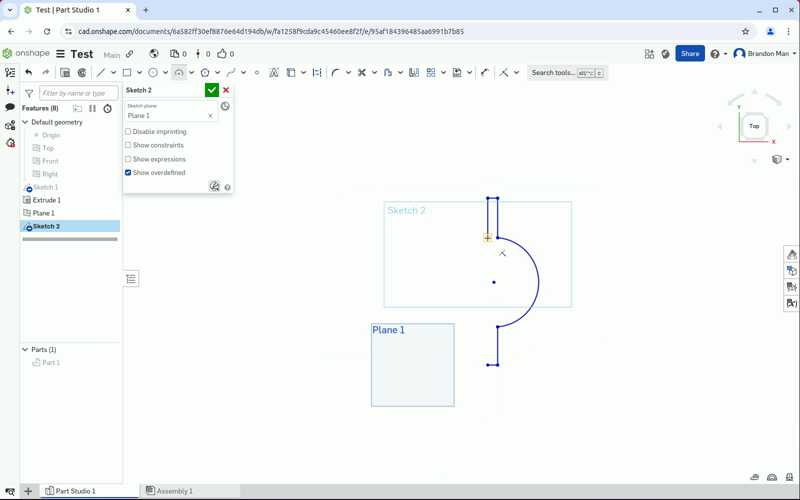
scroll(-6)
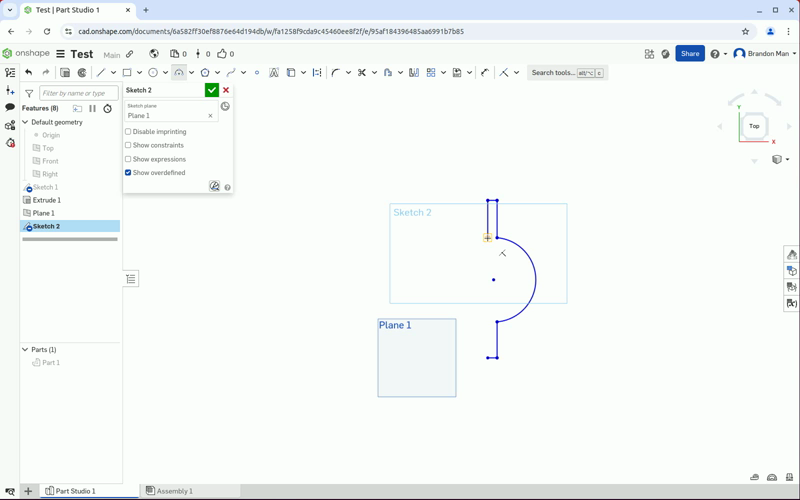
scroll(-6)
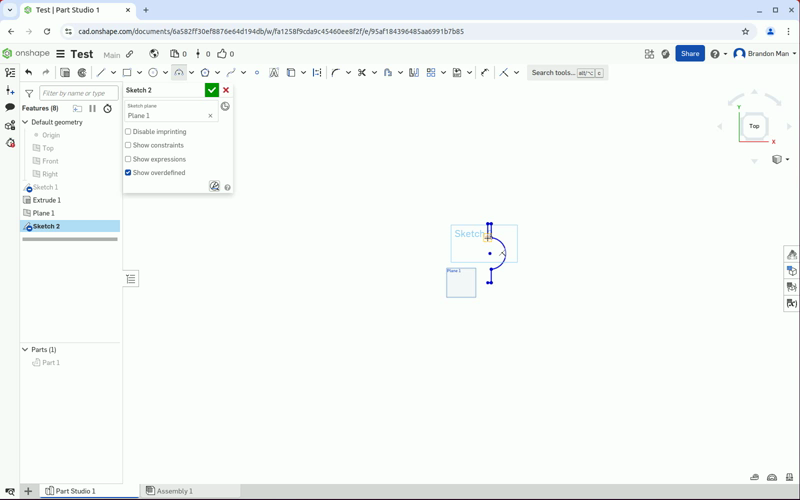
key_down(shift)
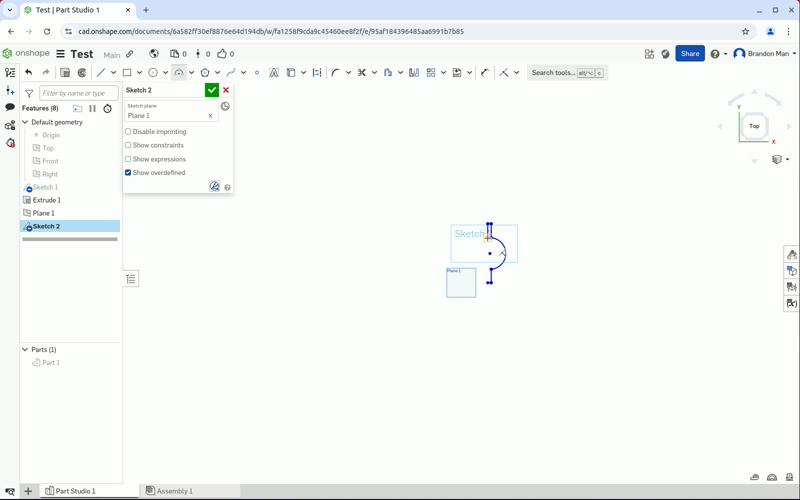
mouse_move(487, 269)
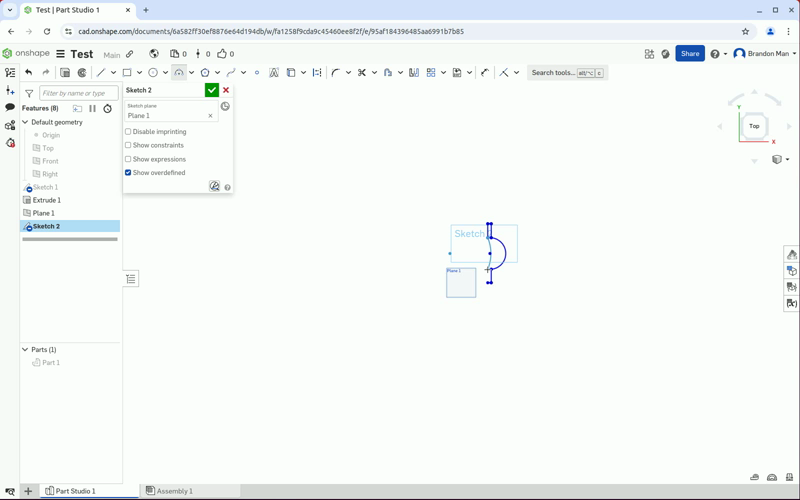
scroll(6)
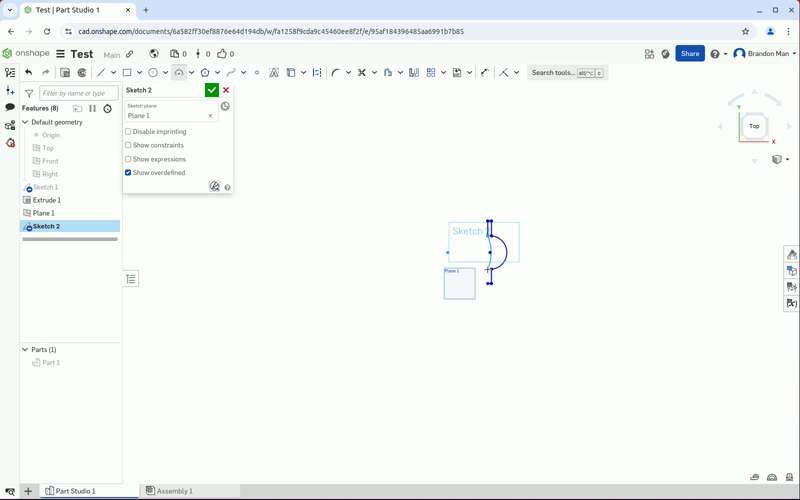
scroll(6)
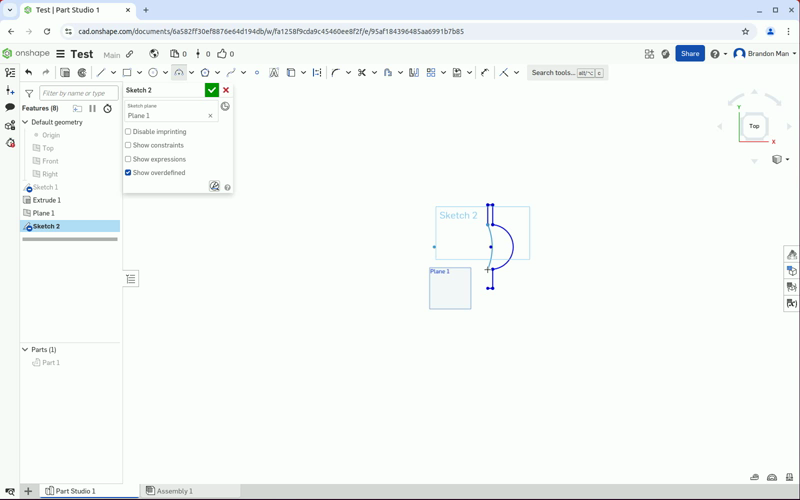
scroll(6)
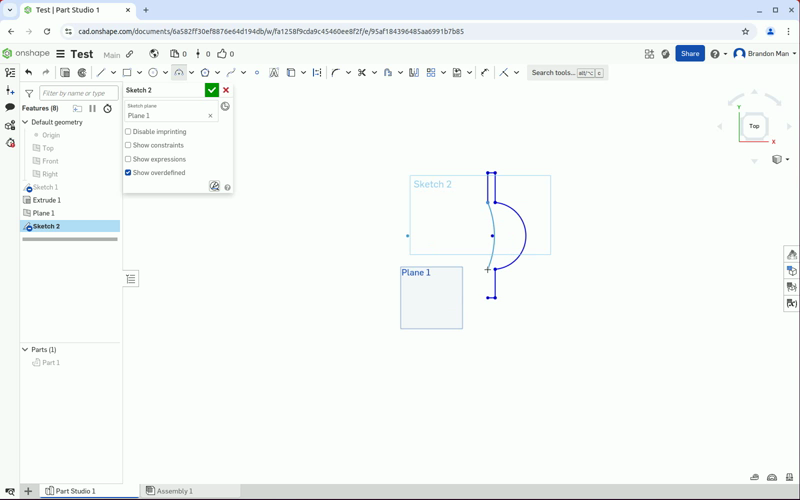
scroll(6)
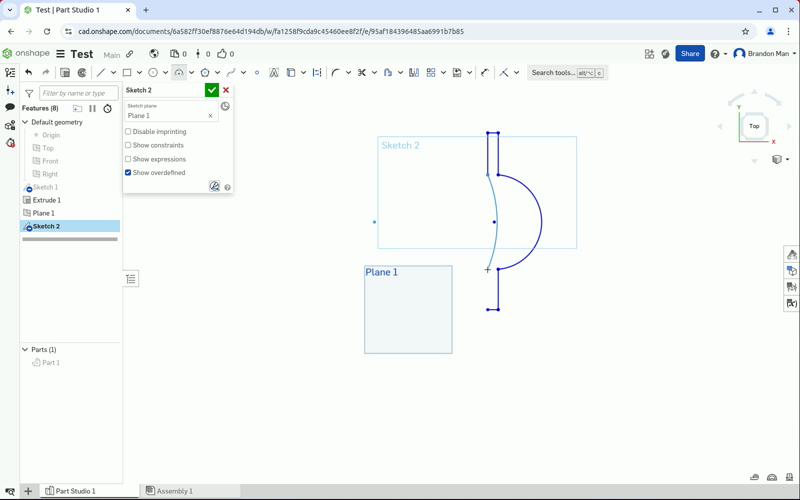
scroll(6)
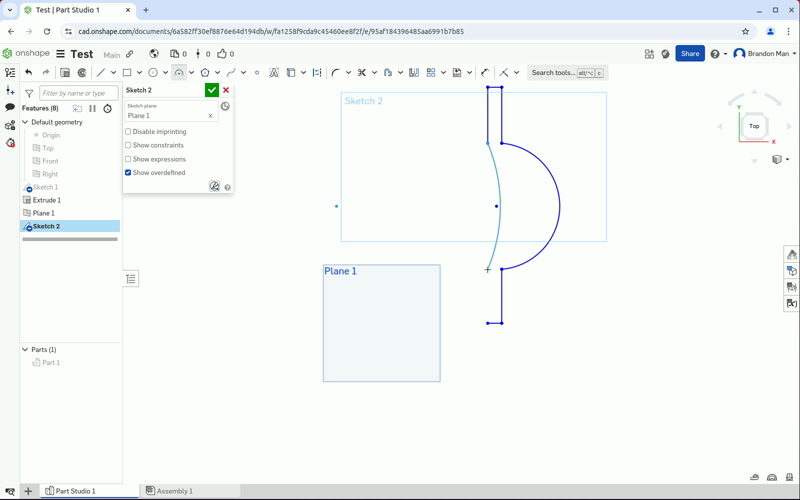
scroll(6)
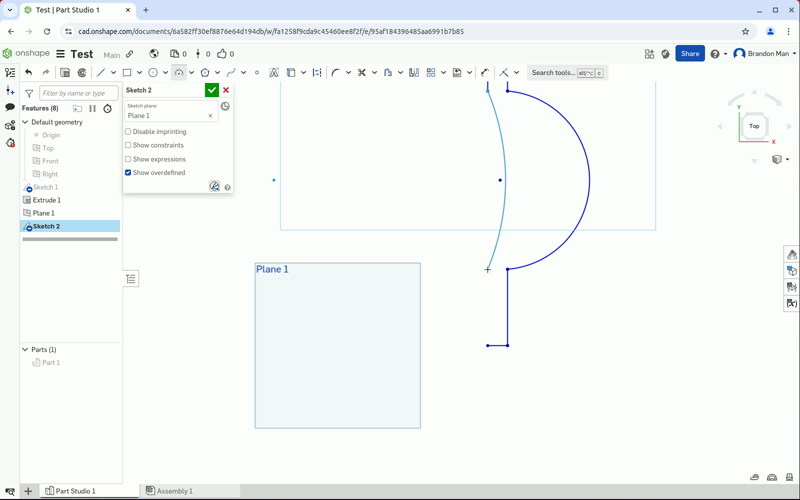
scroll(6)
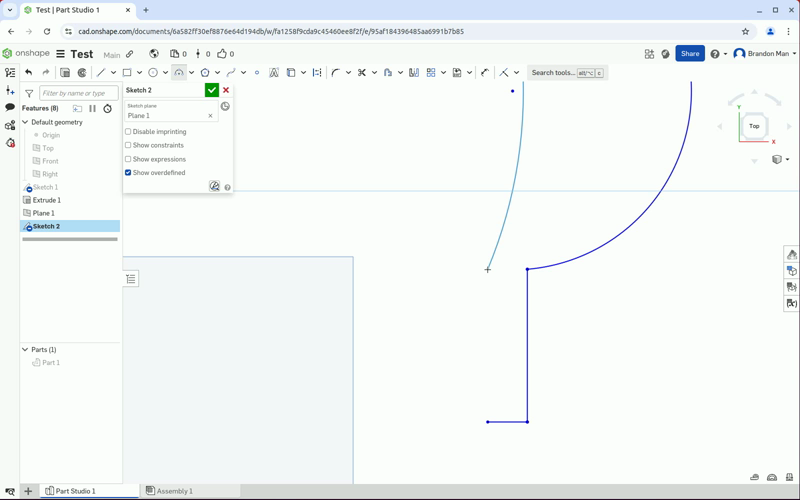
click(487, 269)
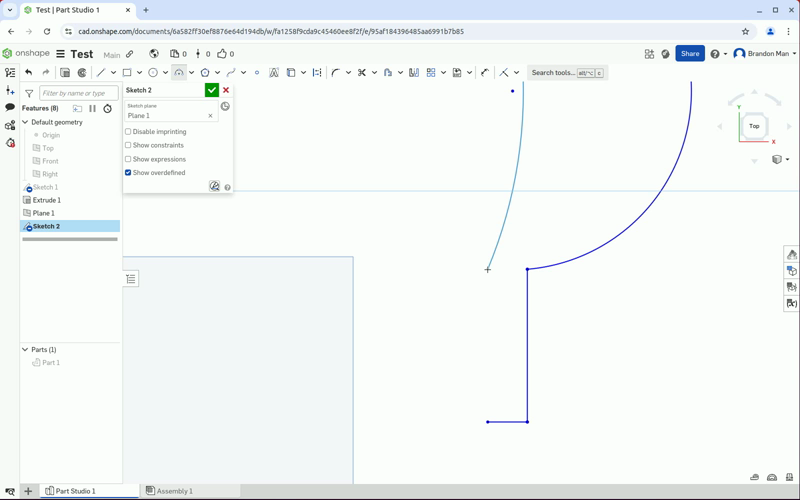
scroll(-6)
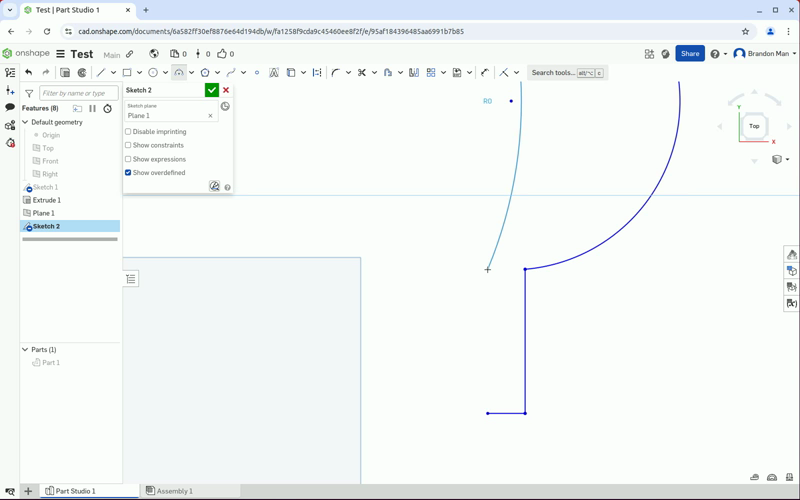
scroll(-6)
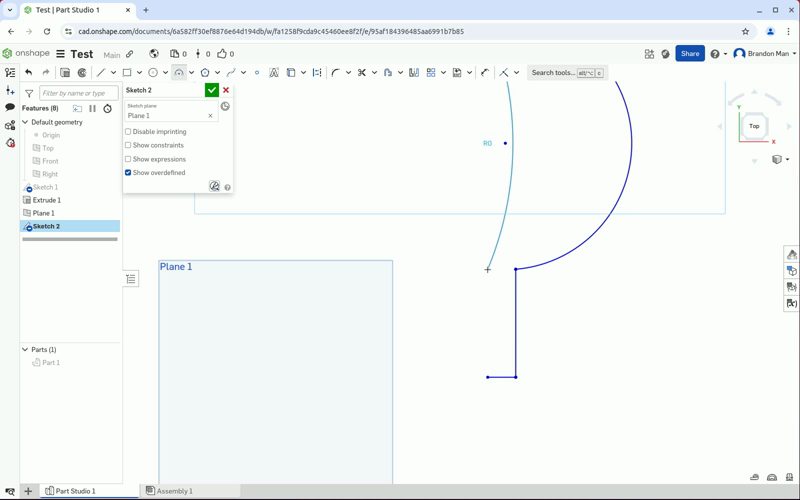
scroll(-6)
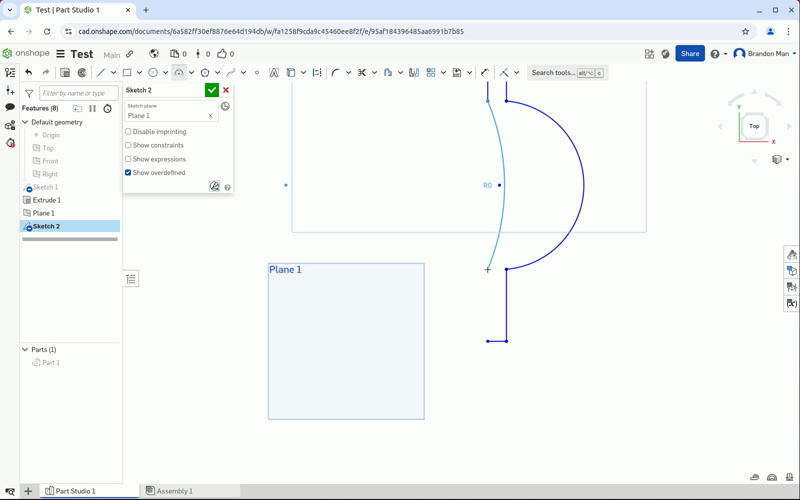
scroll(-6)
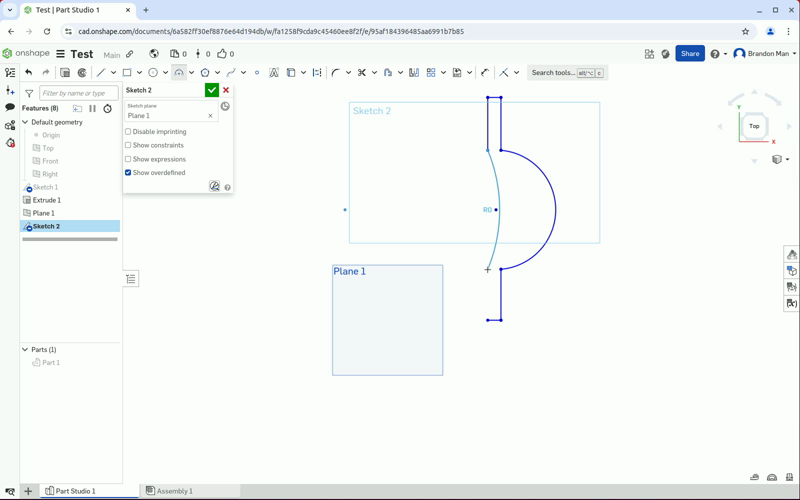
scroll(-6)
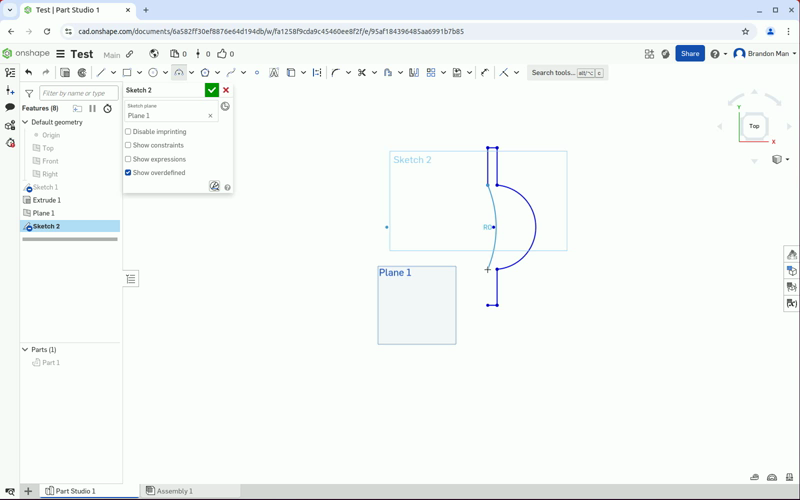
scroll(-6)
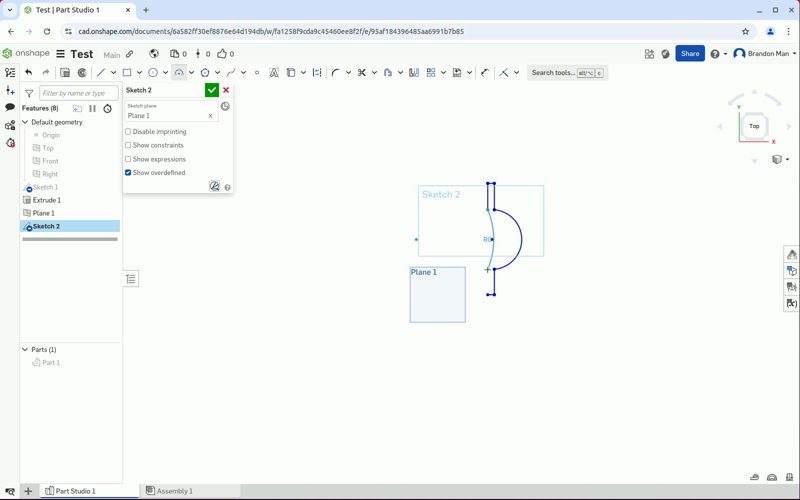
scroll(-6)
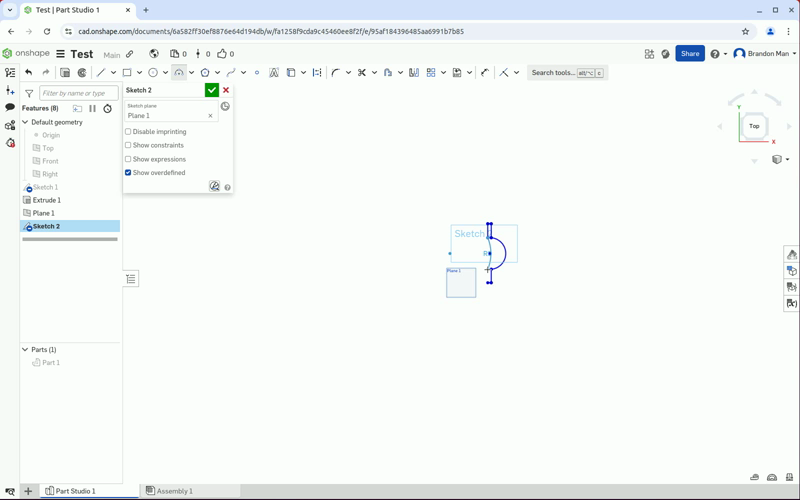
mouse_move(473, 253)
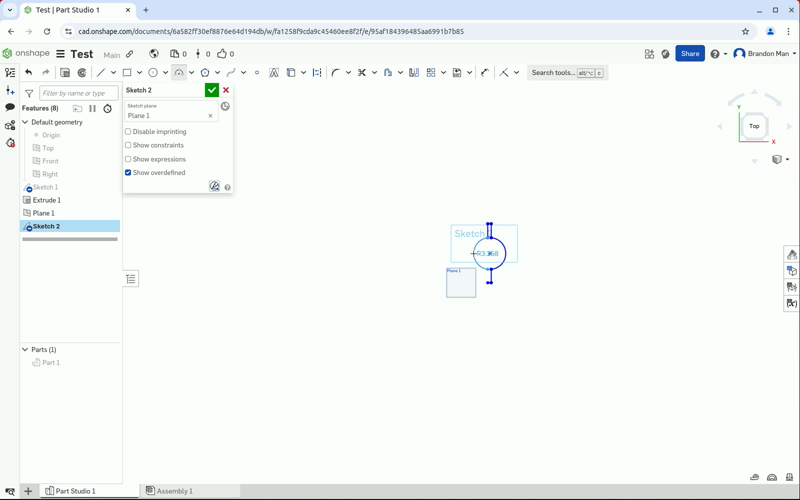
click(473, 253)
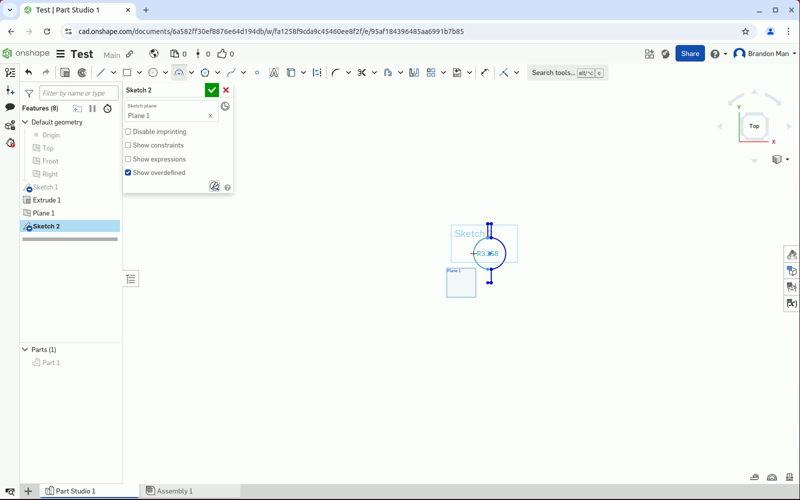
key_up(shift)
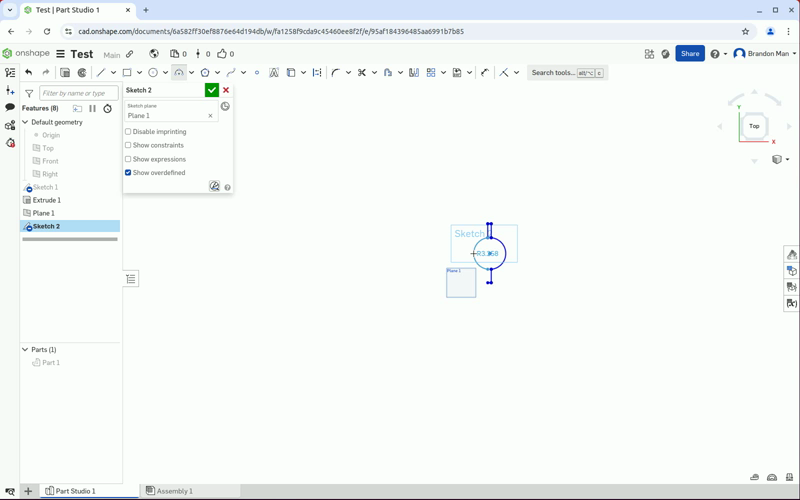
key(esc)
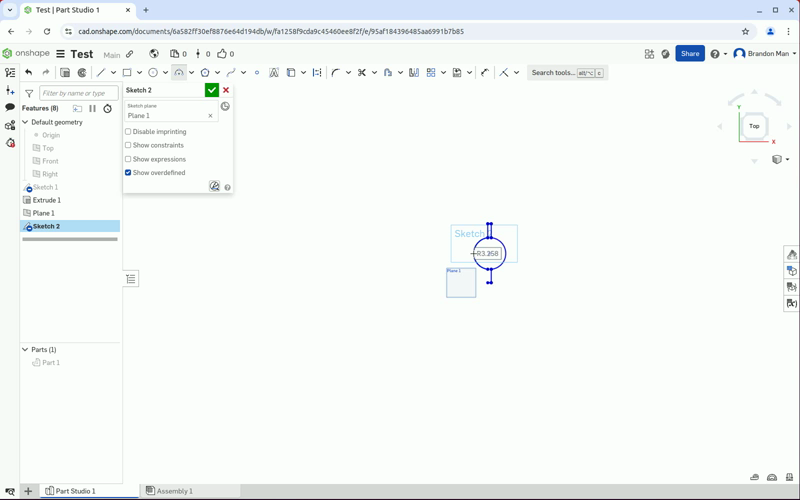
key(l)
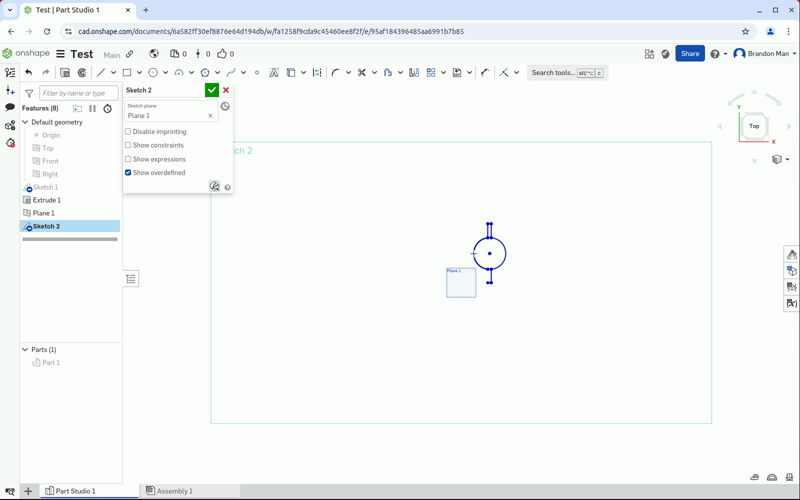
mouse_move(487, 269)
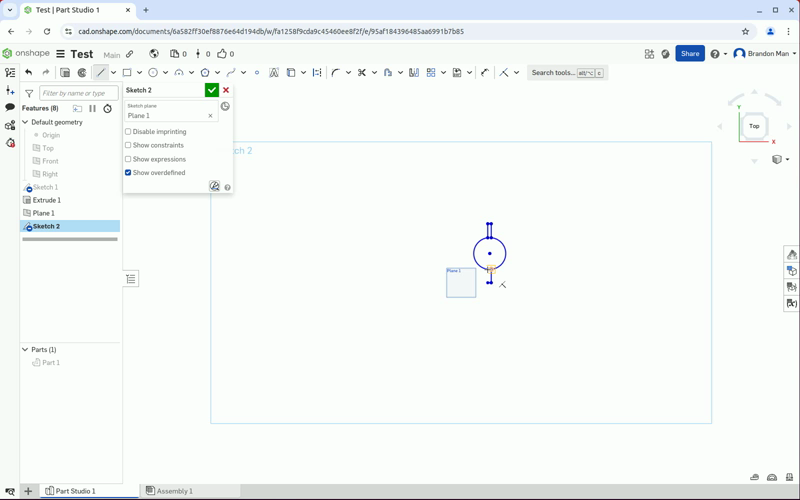
scroll(6)
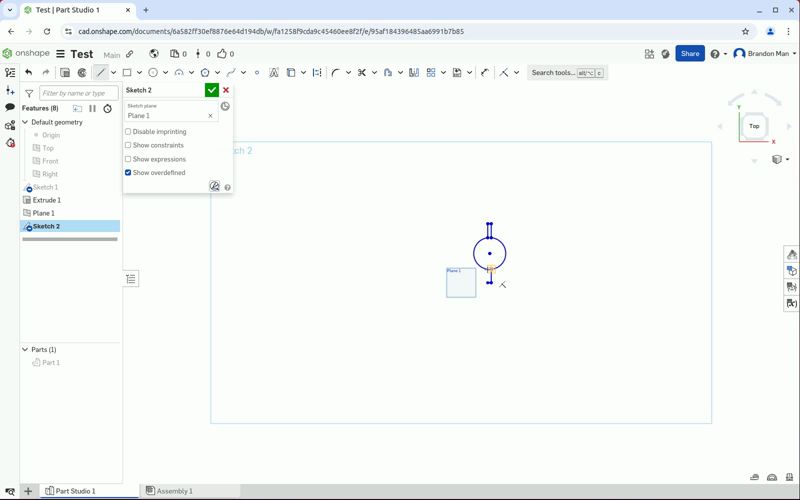
scroll(6)
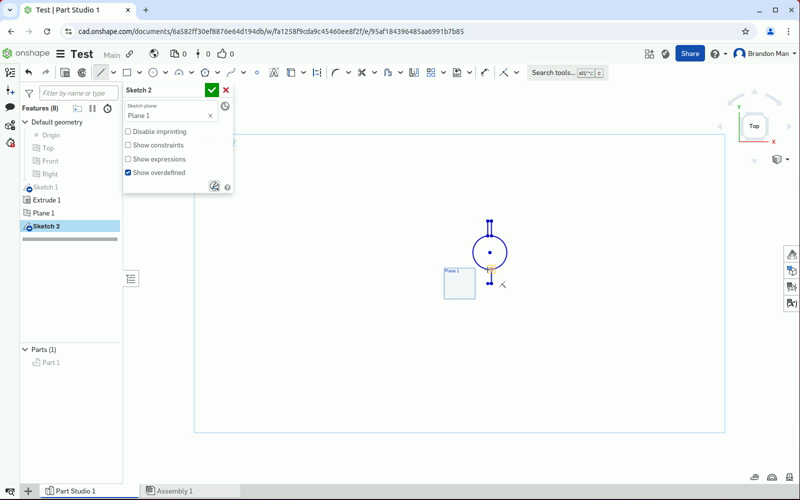
scroll(6)
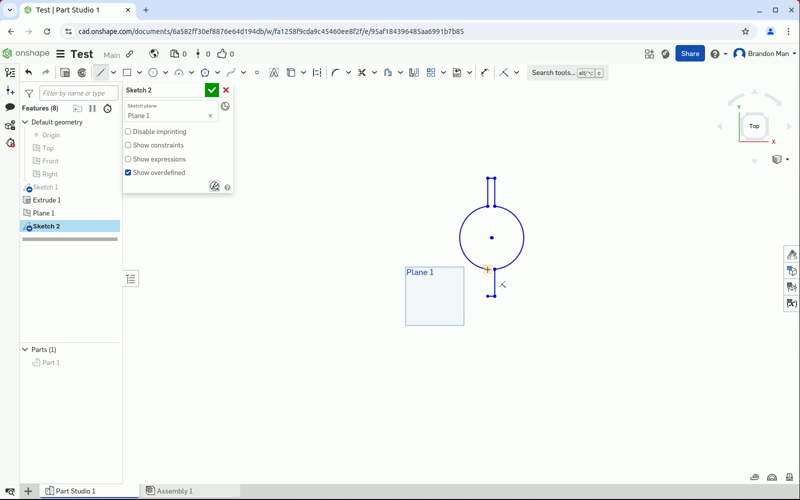
scroll(6)
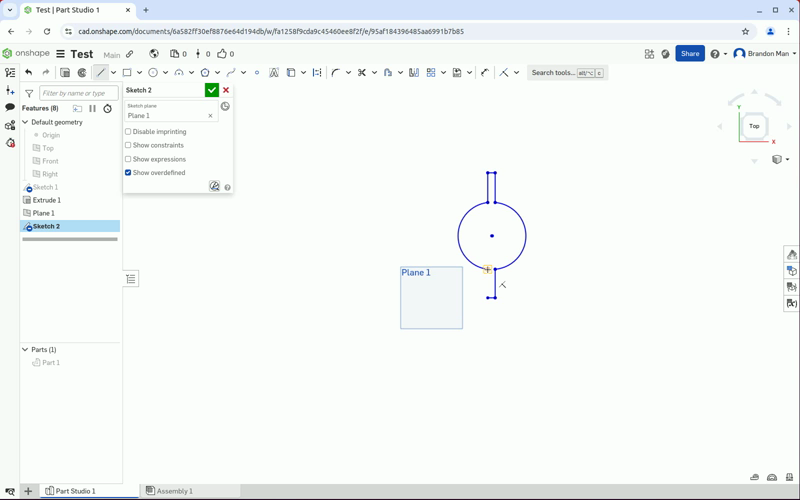
scroll(6)
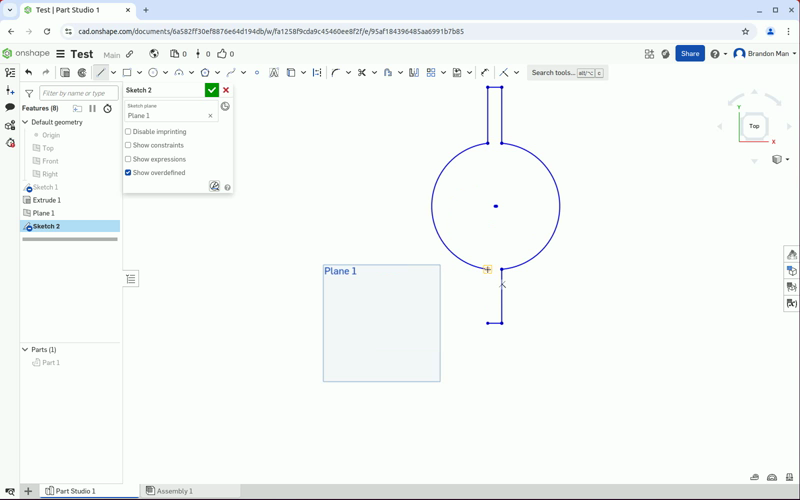
scroll(6)
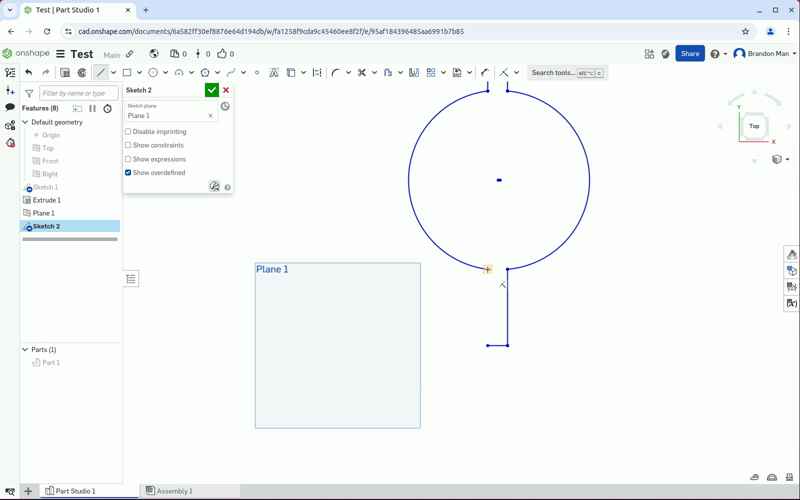
scroll(6)
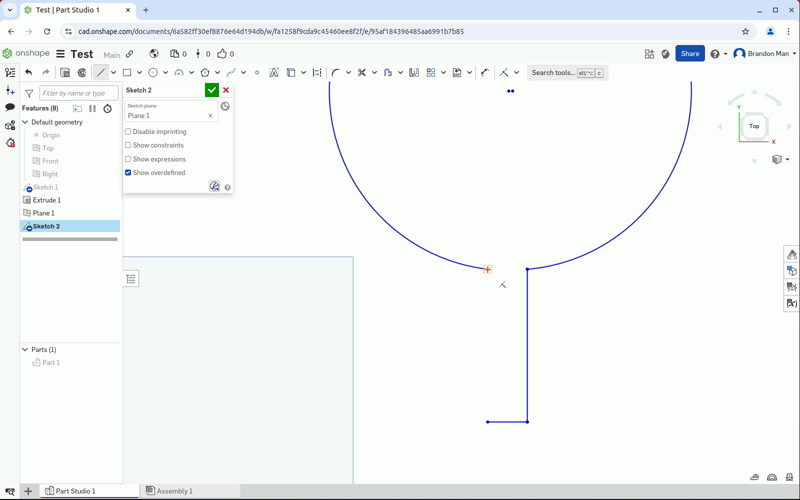
click(487, 269)
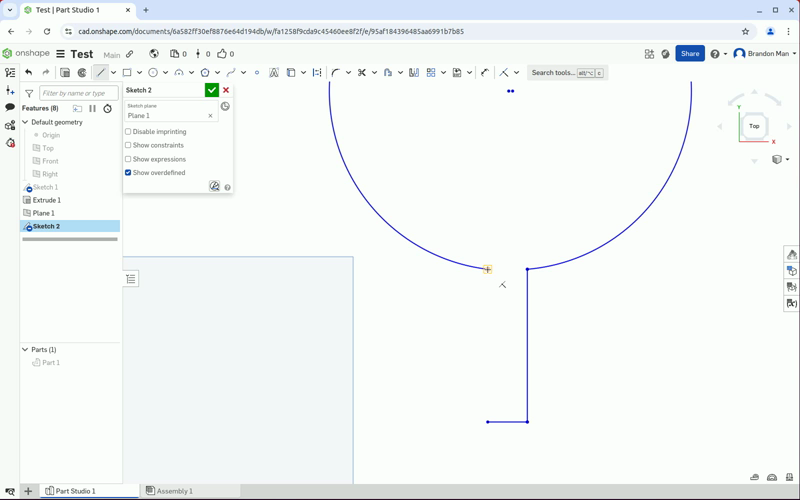
scroll(-6)
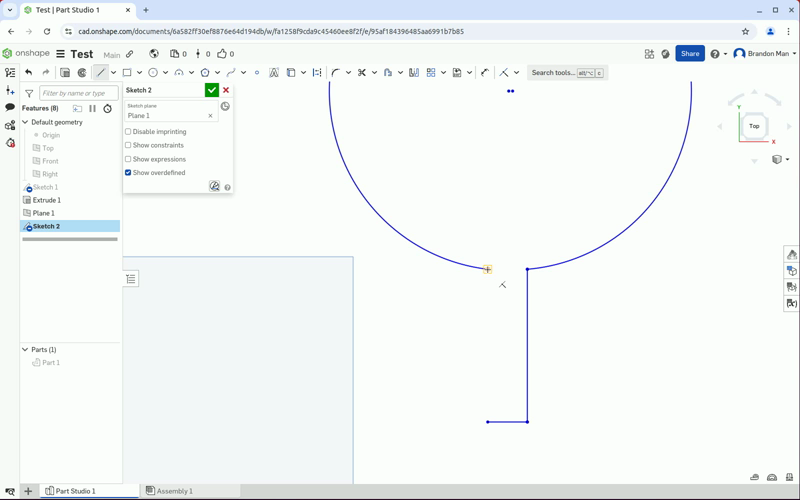
scroll(-6)
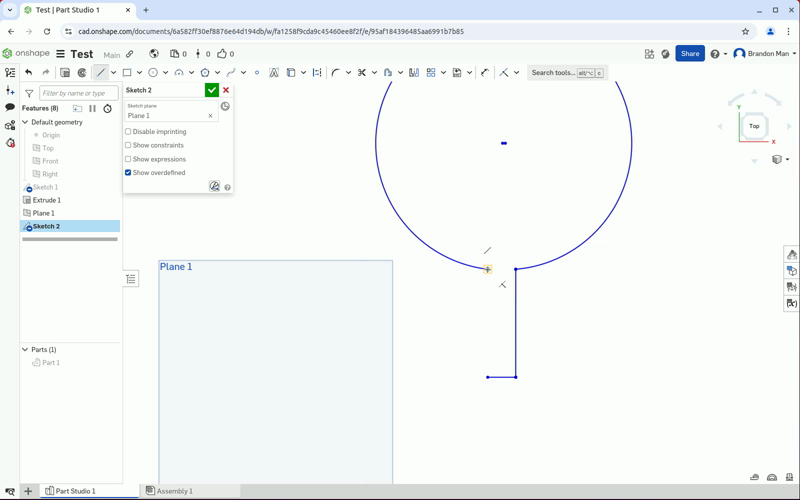
scroll(-6)
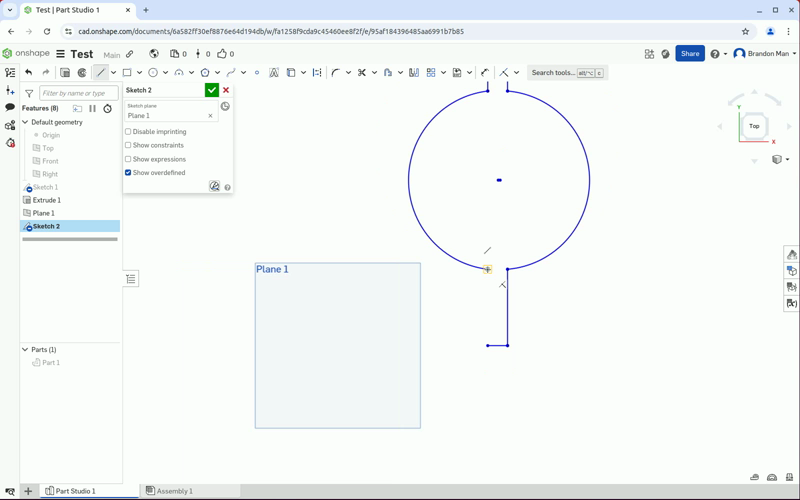
scroll(-6)
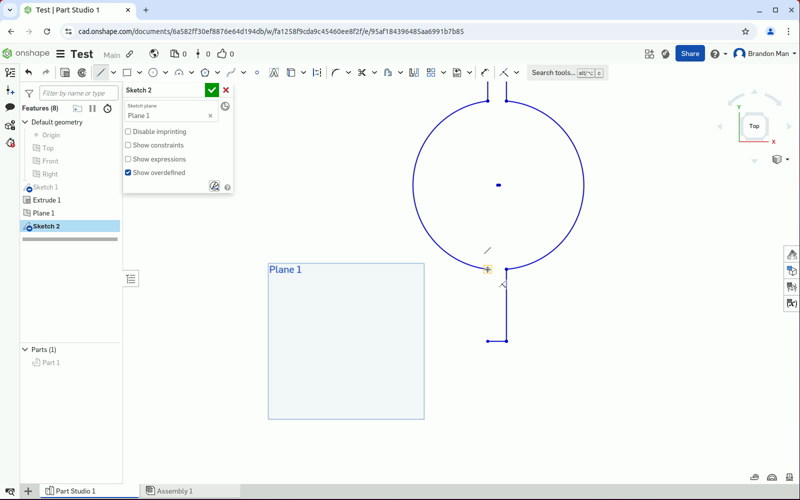
scroll(-6)
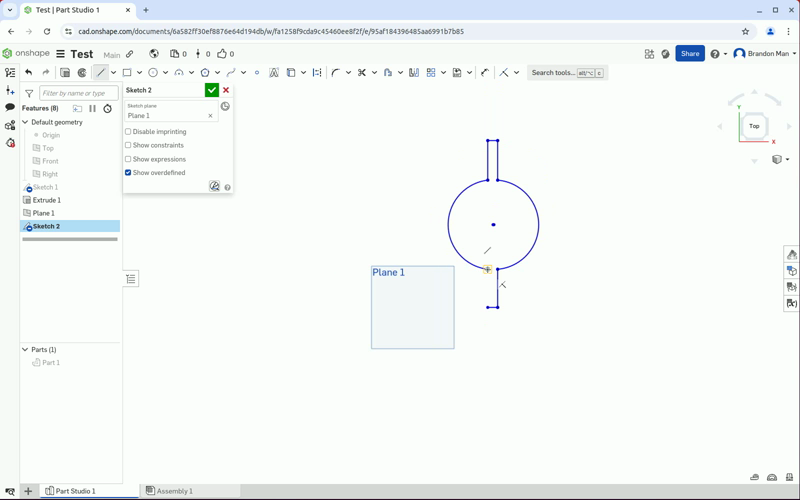
scroll(-6)
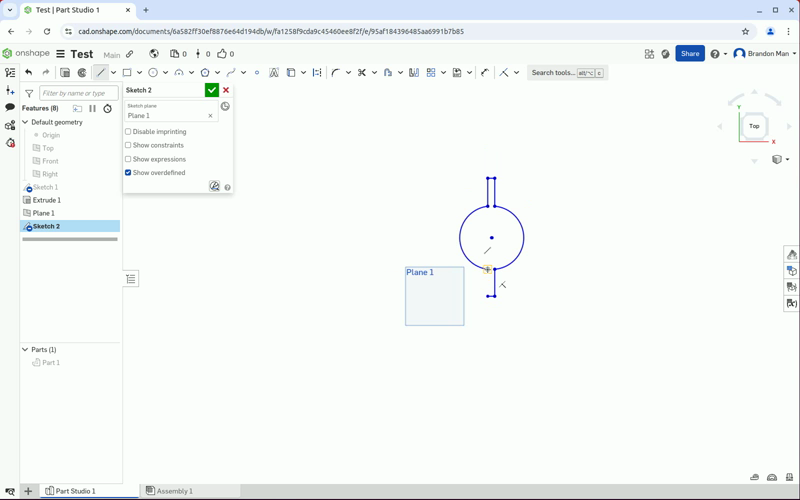
scroll(-6)
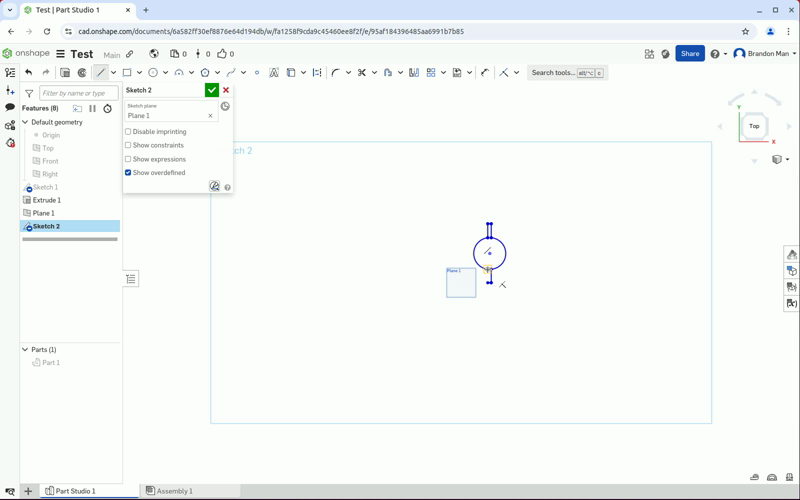
mouse_move(517, 269)
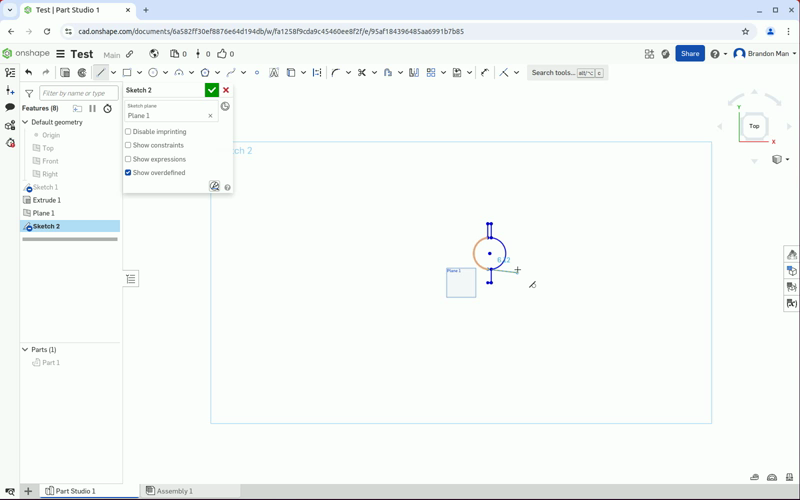
key_down(shift)
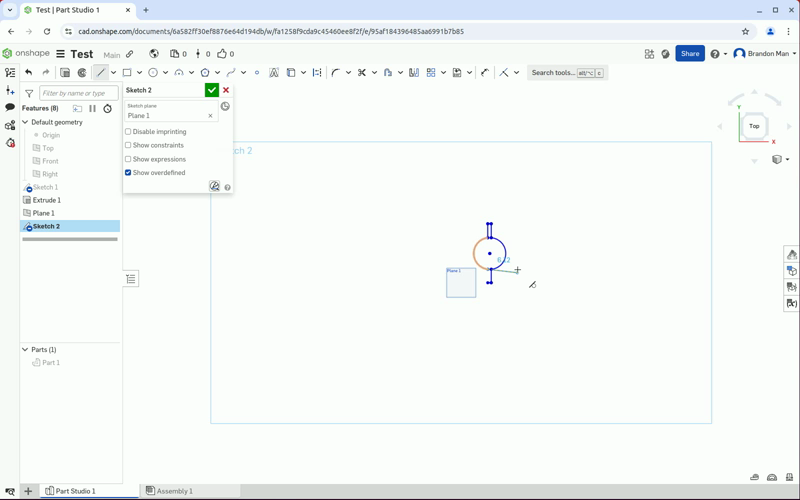
mouse_move(487, 282)
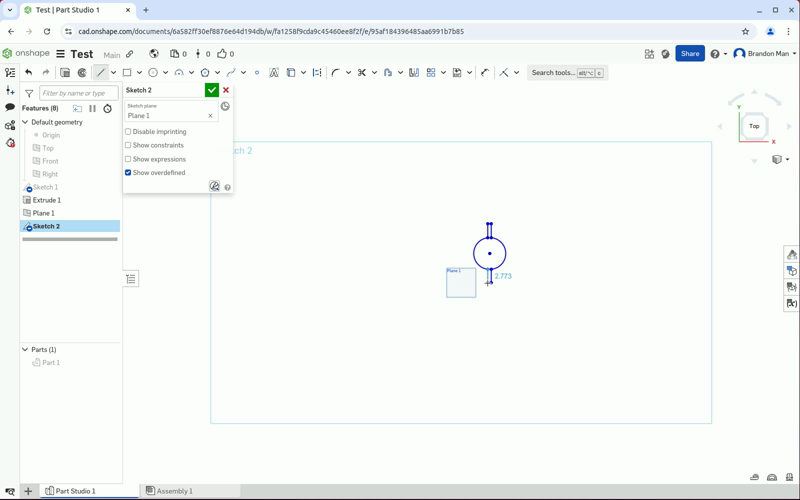
scroll(6)
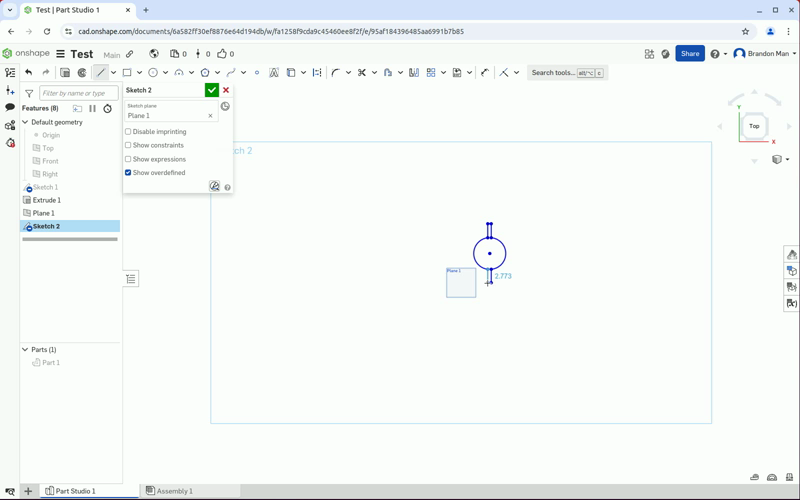
scroll(6)
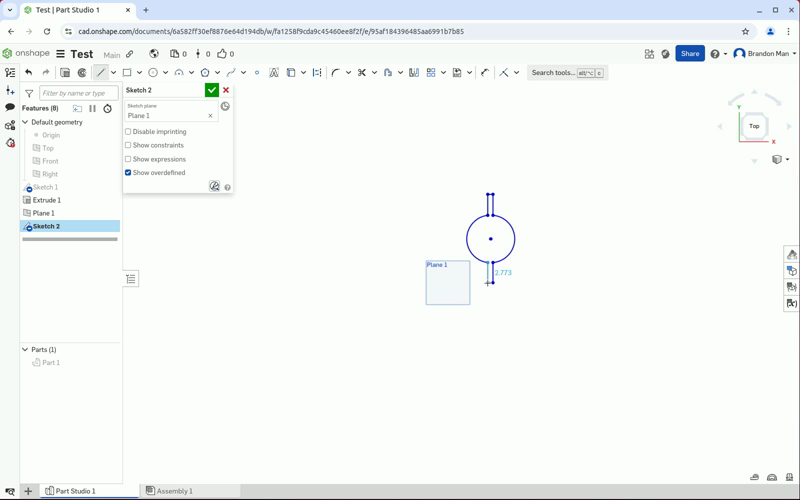
scroll(6)
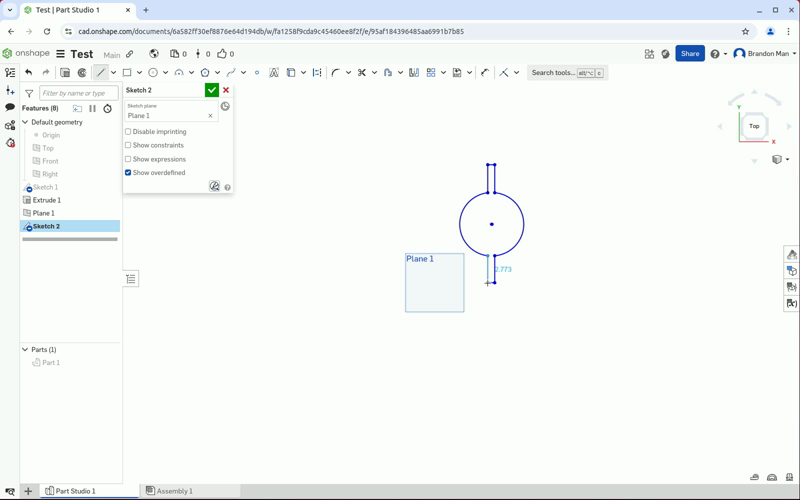
scroll(6)
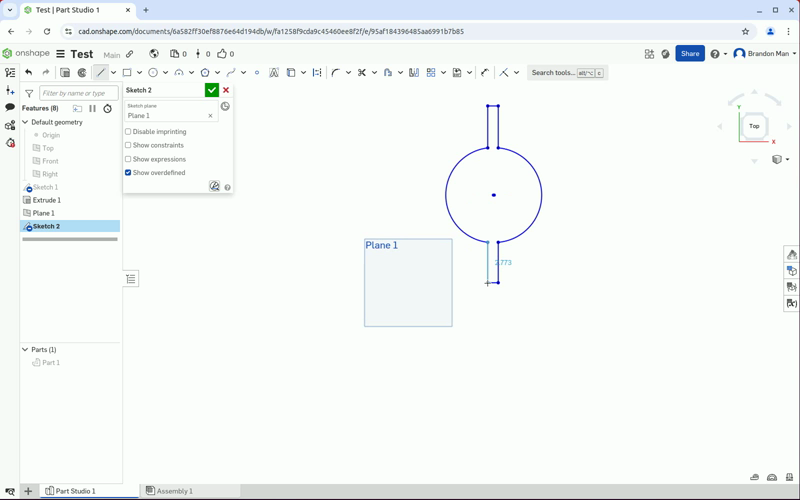
scroll(6)
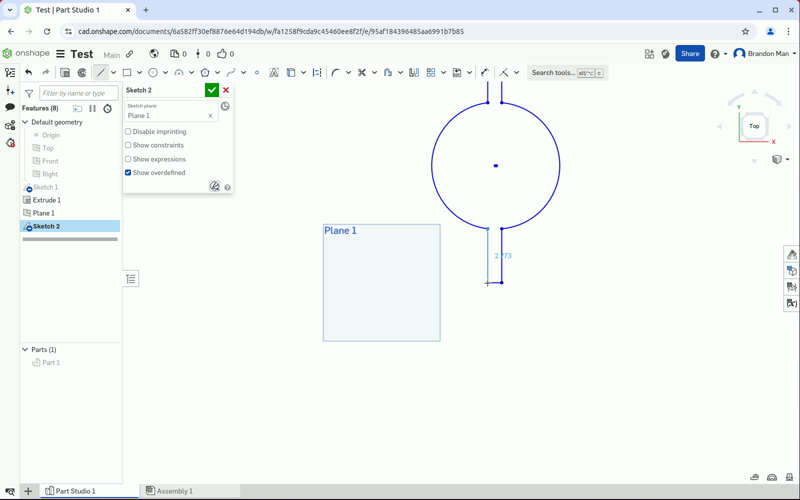
scroll(6)
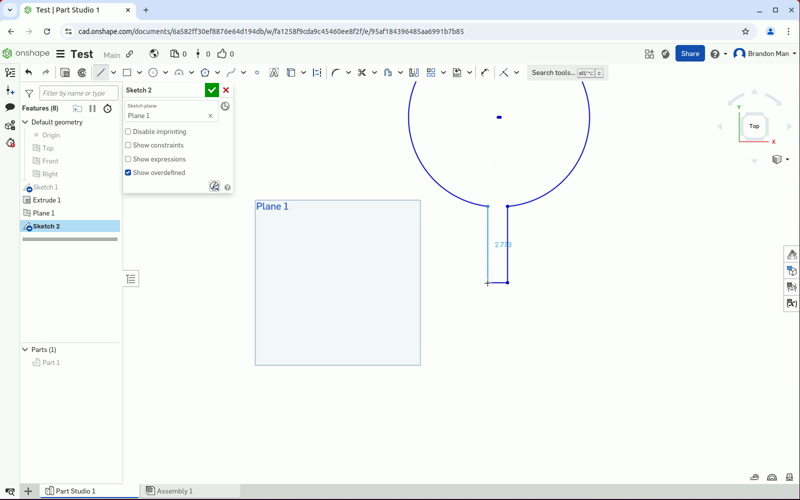
scroll(6)
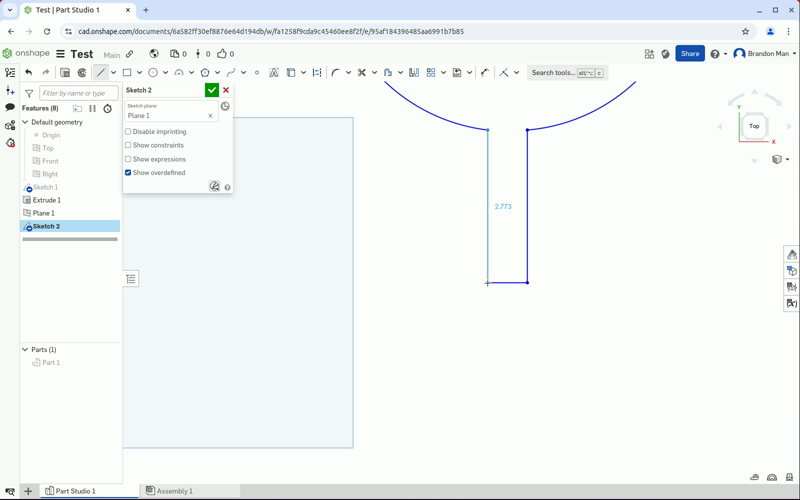
key_up(shift)
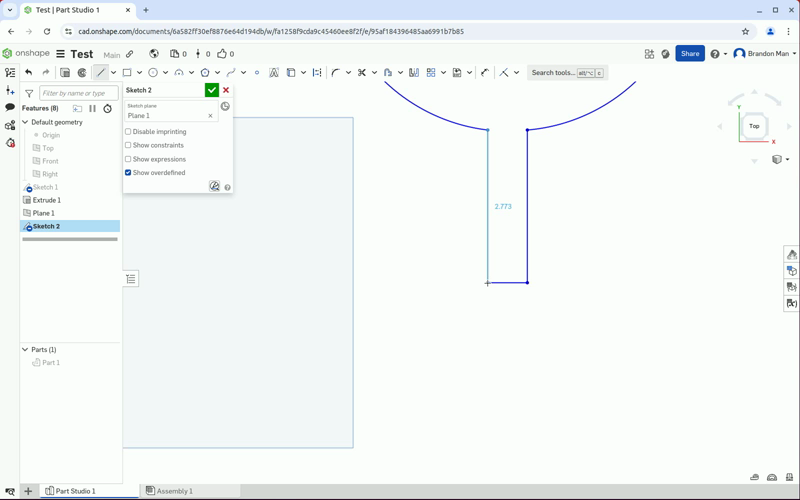
click(487, 282)
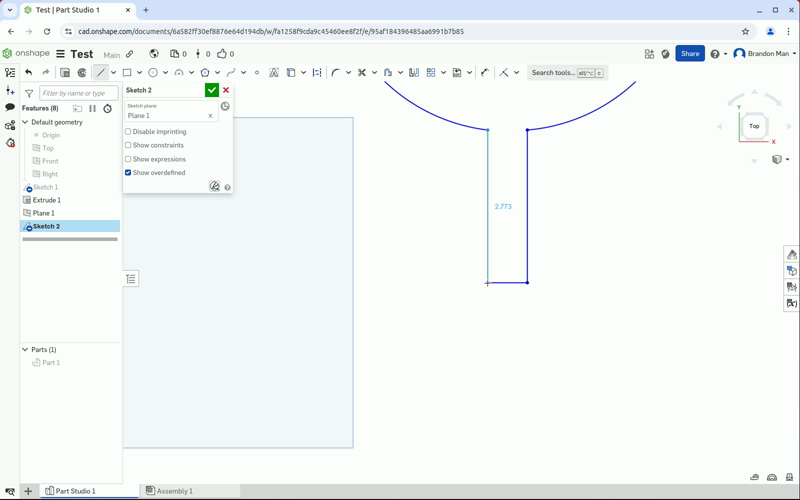
scroll(-6)
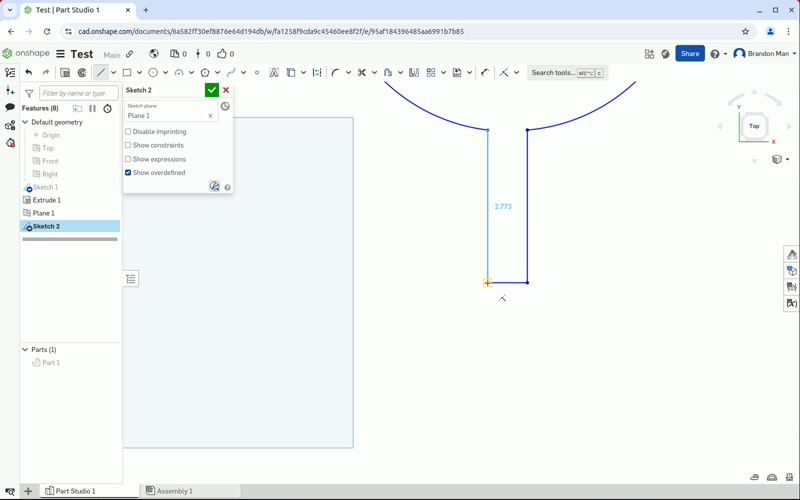
scroll(-6)
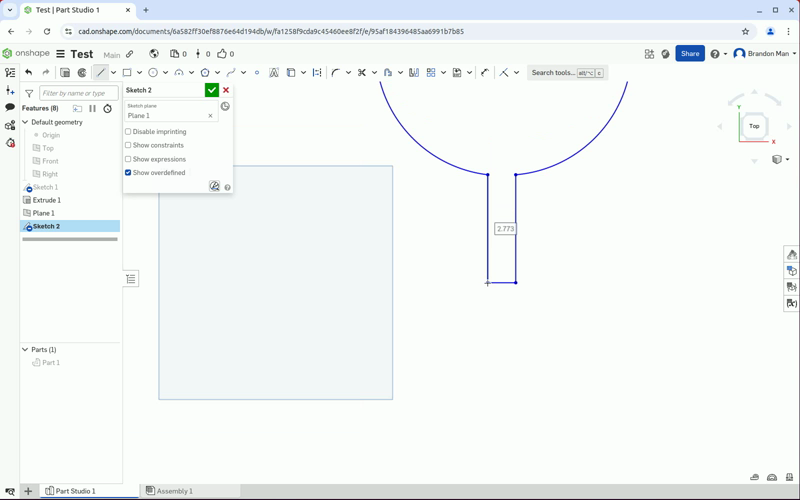
scroll(-6)
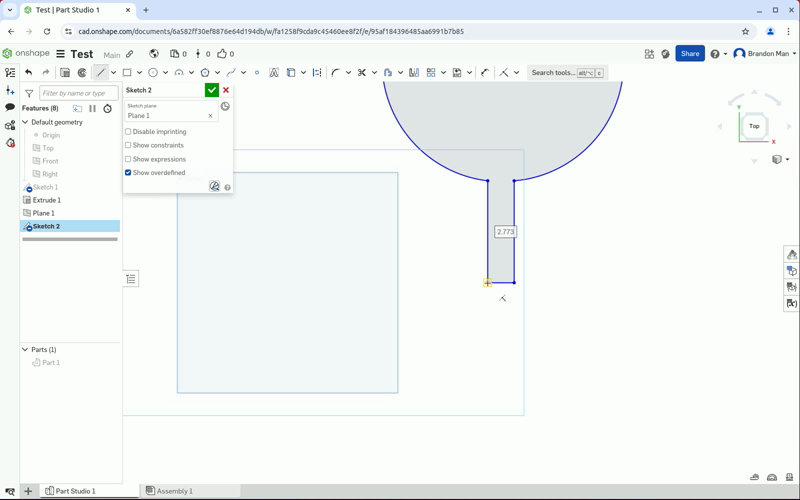
scroll(-6)
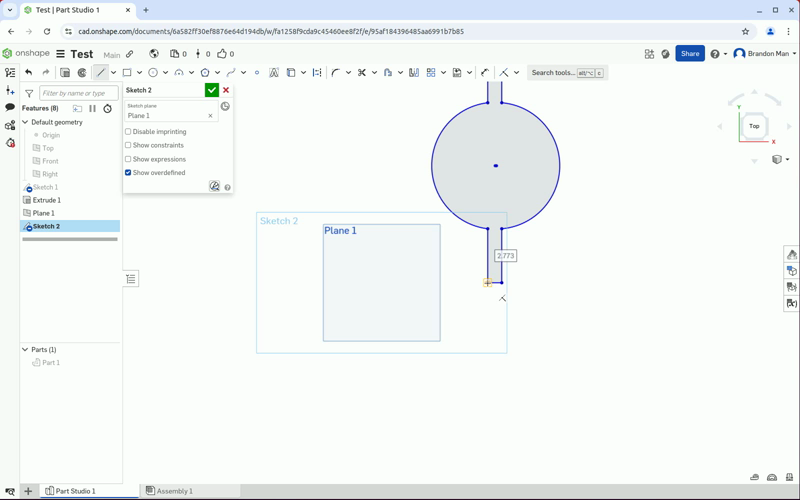
scroll(-6)
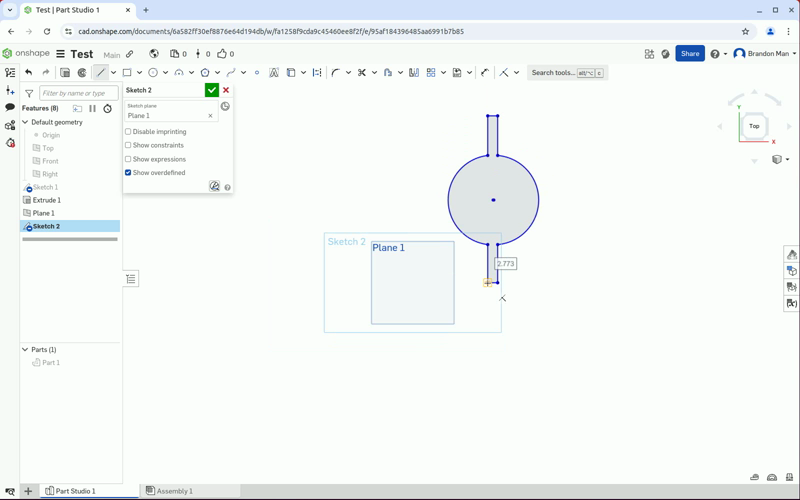
scroll(-6)
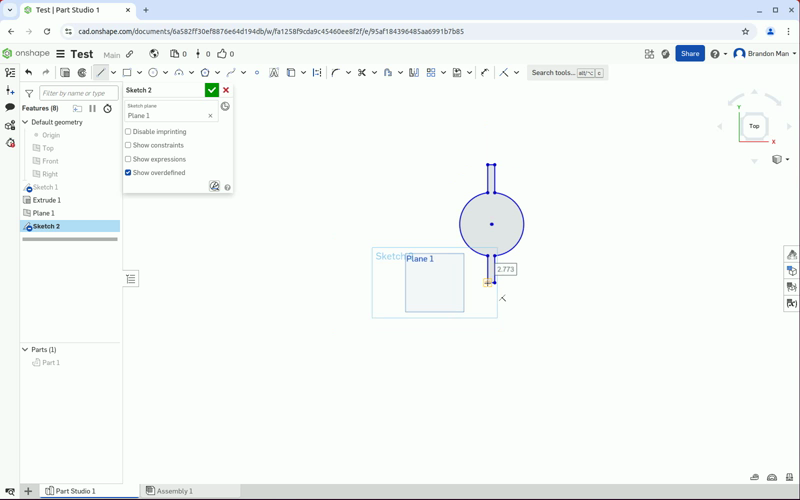
scroll(-6)
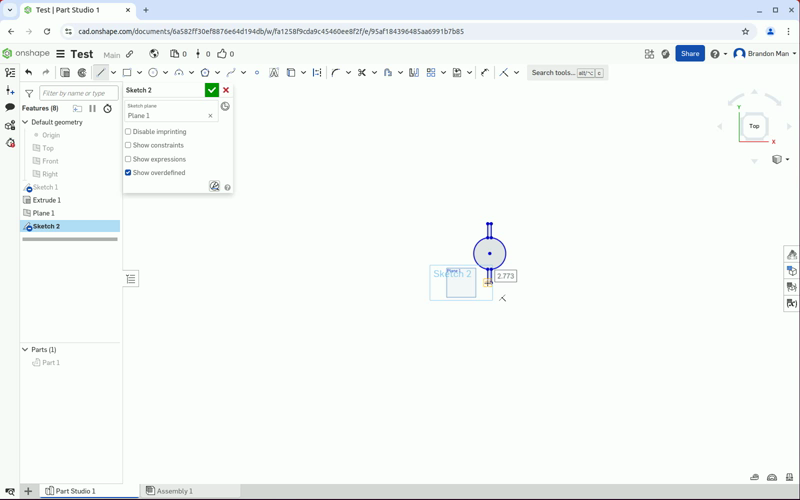
key(esc)
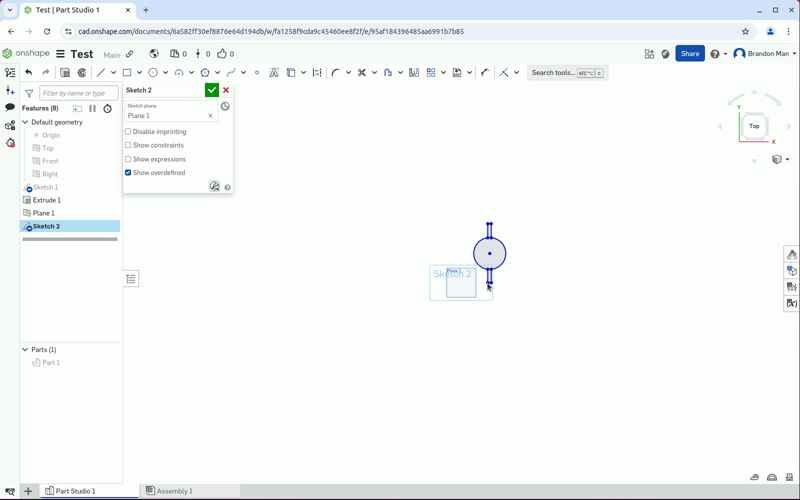
mouse_move(501, 254)
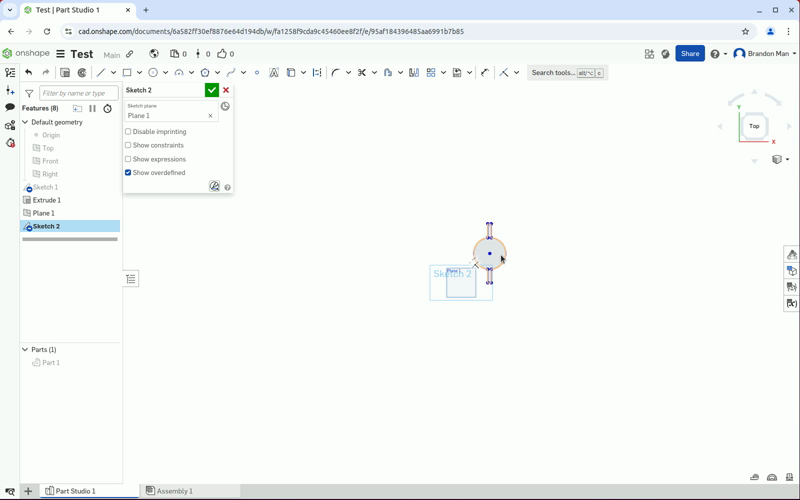
scroll(6)
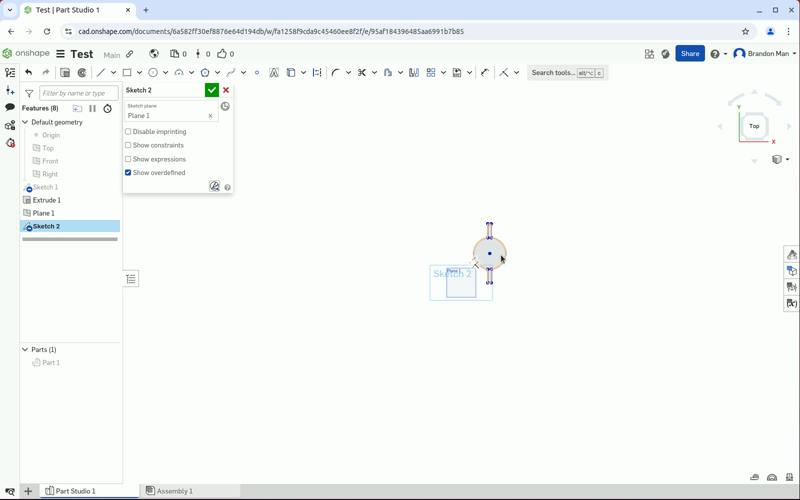
scroll(6)
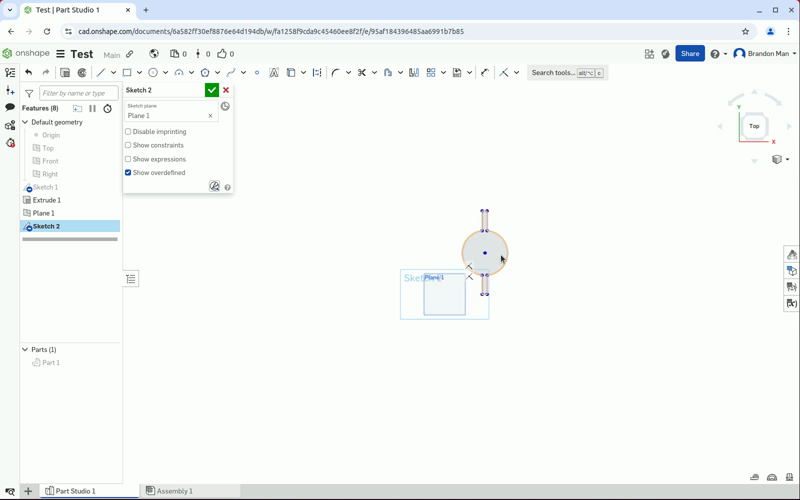
scroll(6)
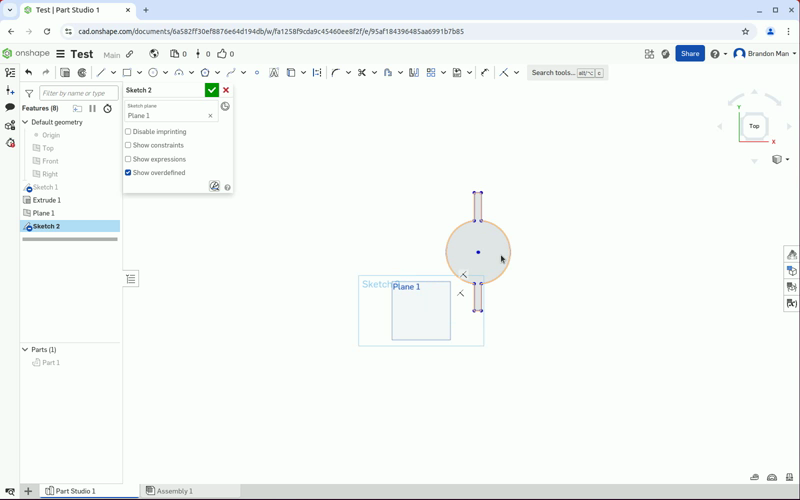
scroll(6)
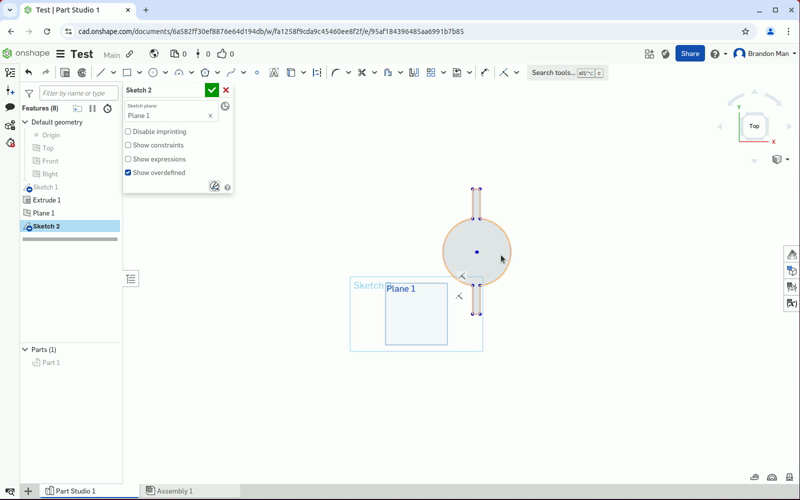
scroll(6)
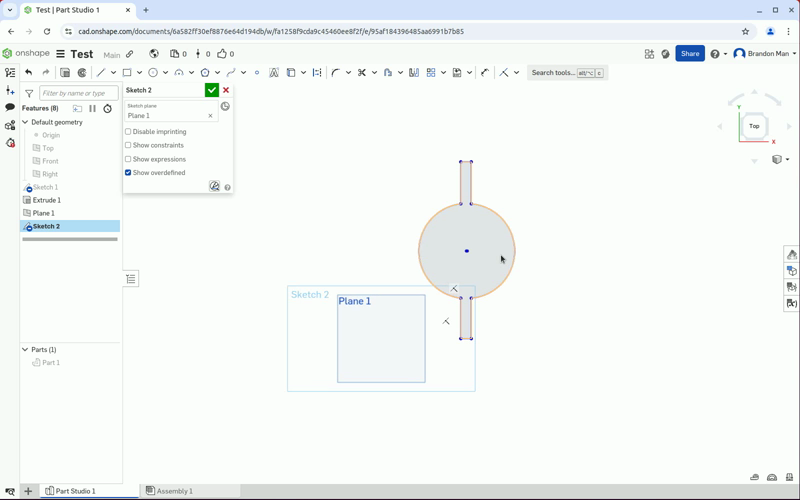
scroll(6)
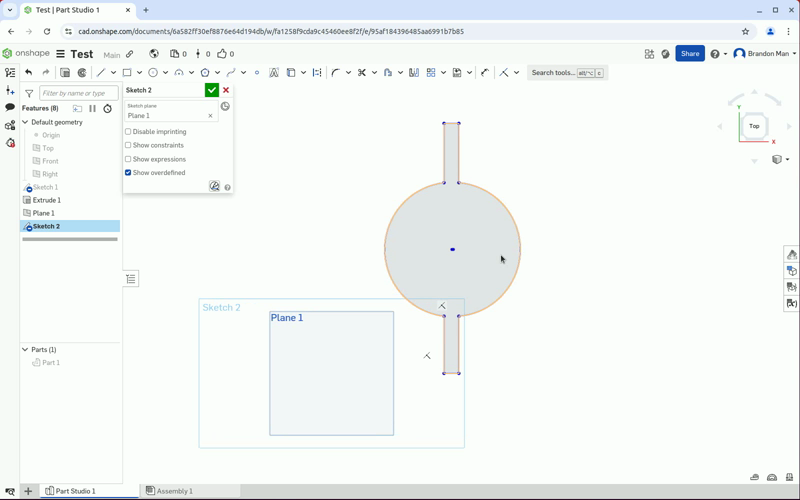
scroll(6)
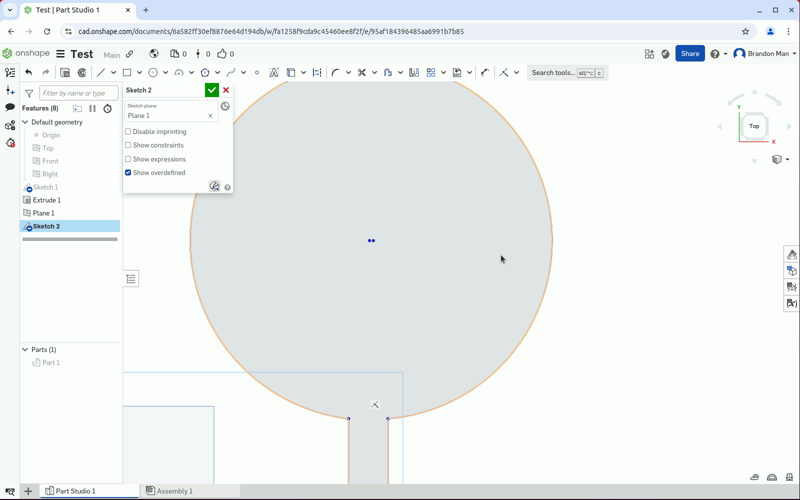
click(501, 254)
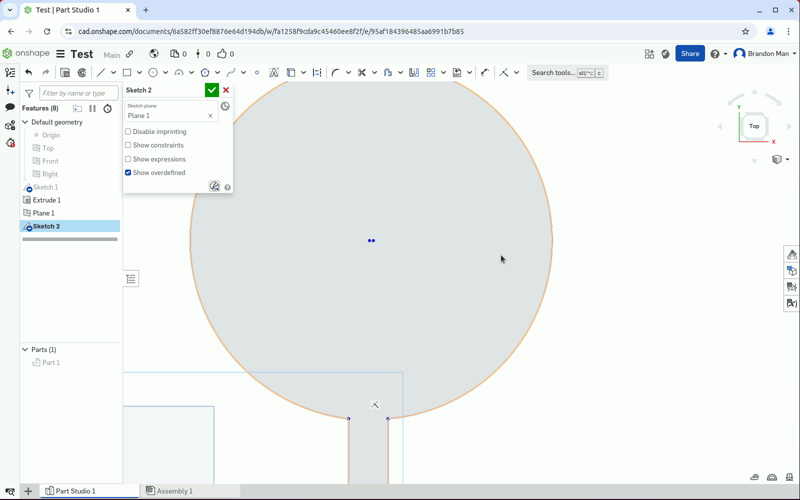
scroll(-6)
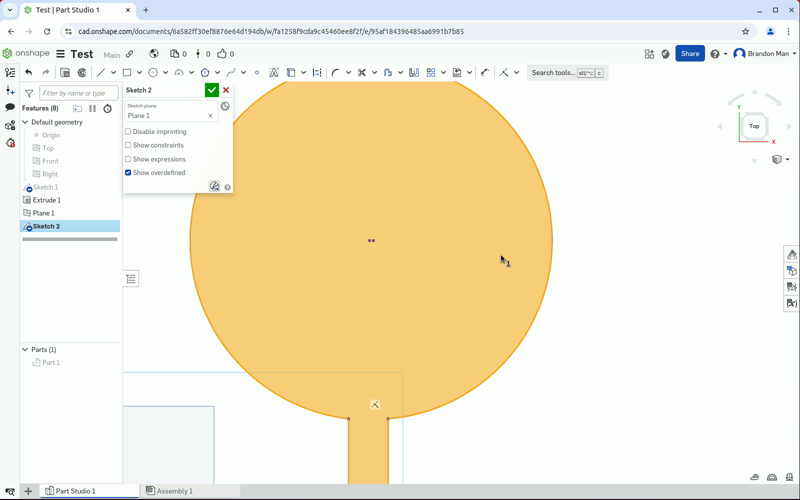
scroll(-6)
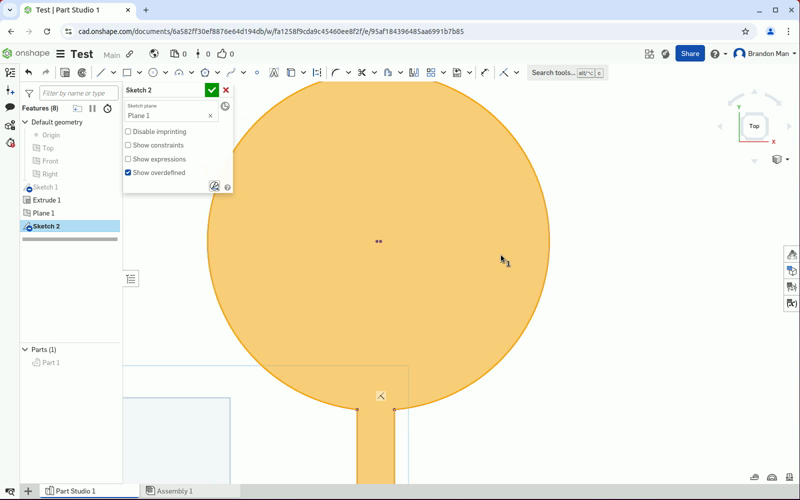
scroll(-6)
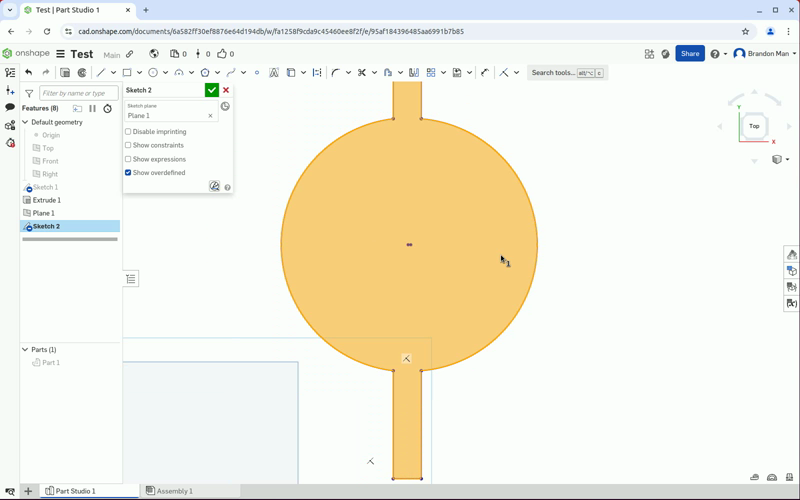
scroll(-6)
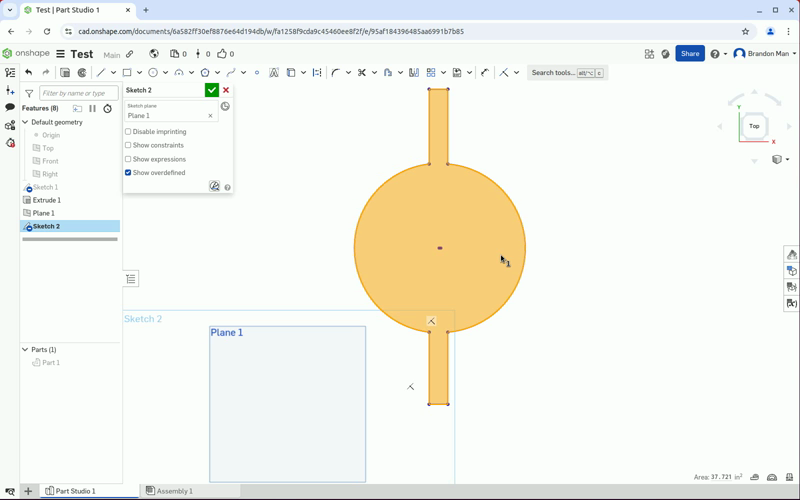
scroll(-6)
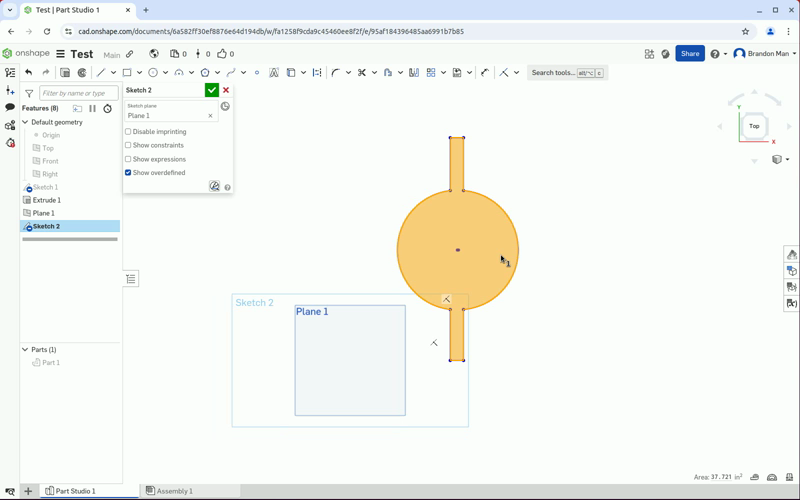
scroll(-6)
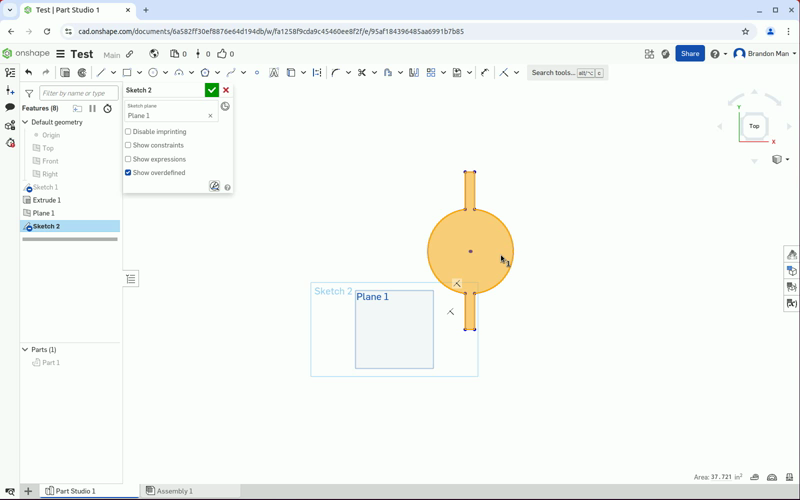
scroll(-6)
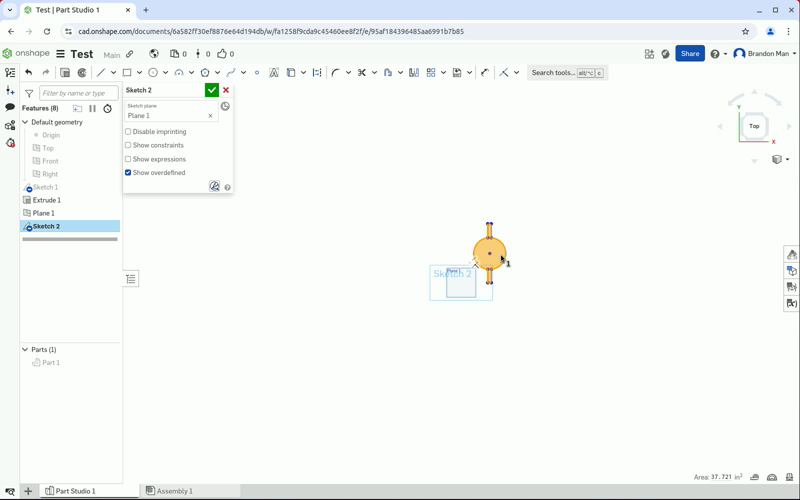
mouse_move(73, 352)
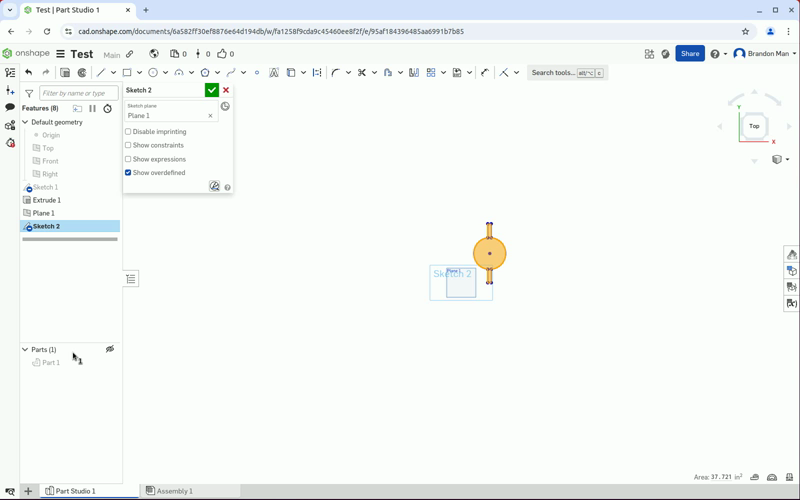
key(shift+y)
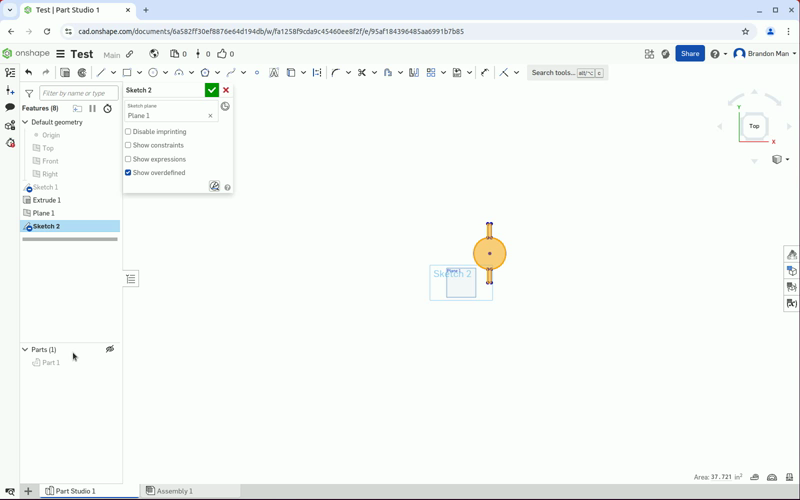
key(shift+e)
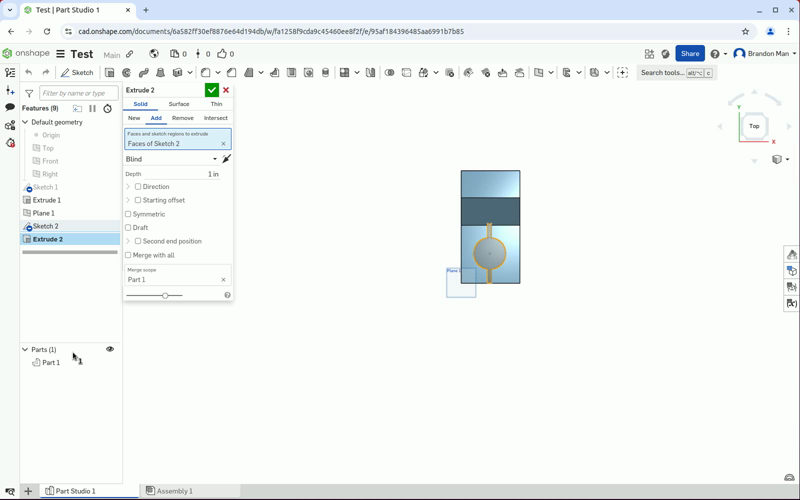
mouse_move(143, 106)
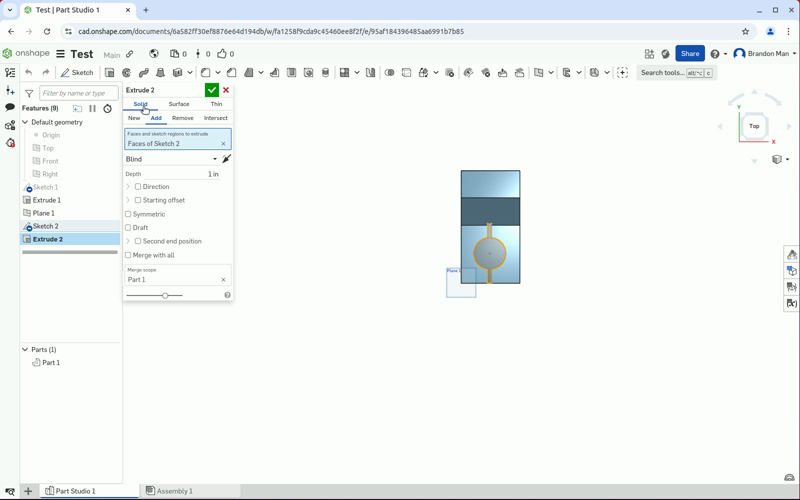
click(143, 106)
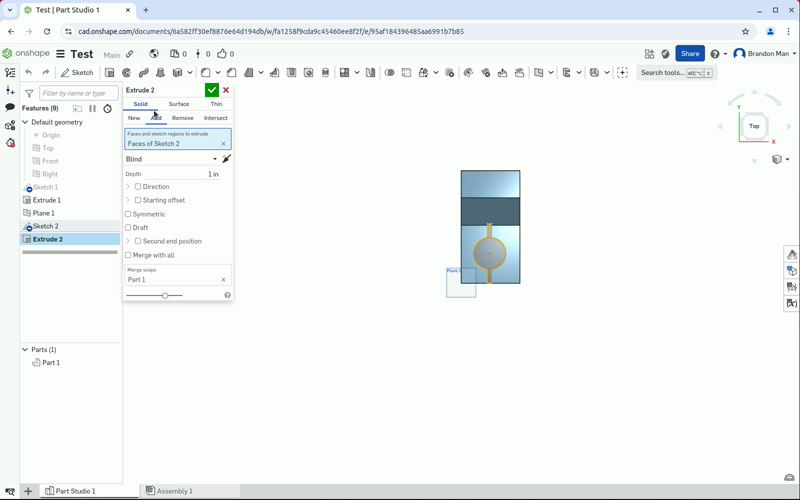
mouse_move(186, 120)
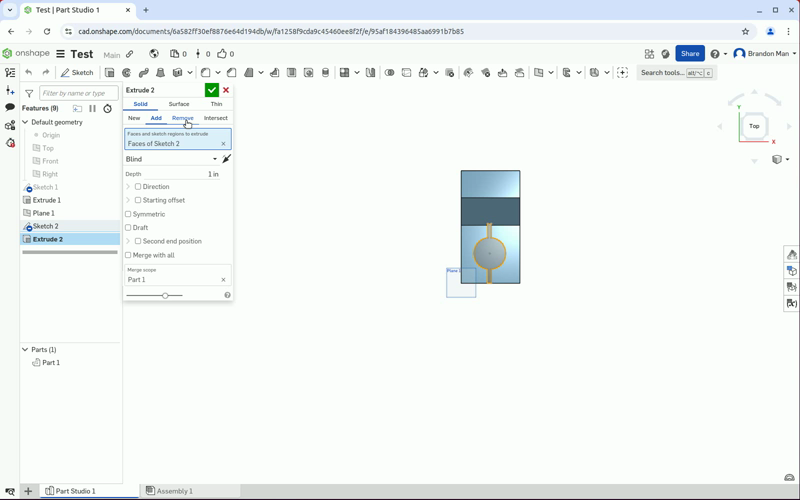
click(186, 120)
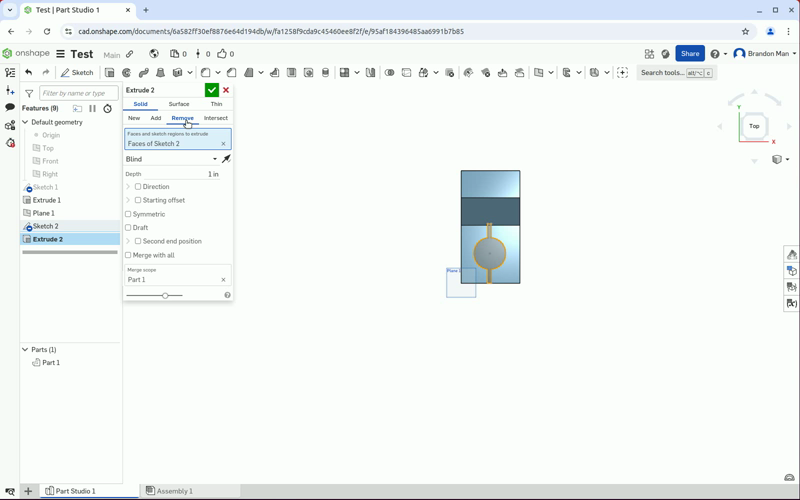
key(tab, 4)
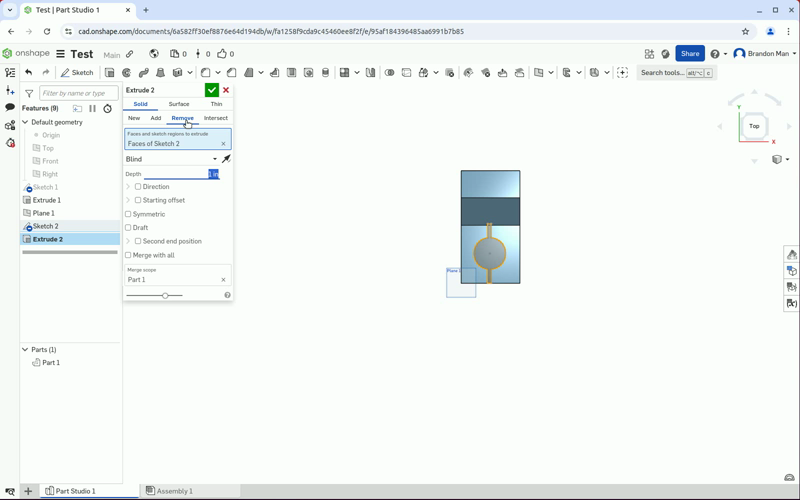
text(1.685)
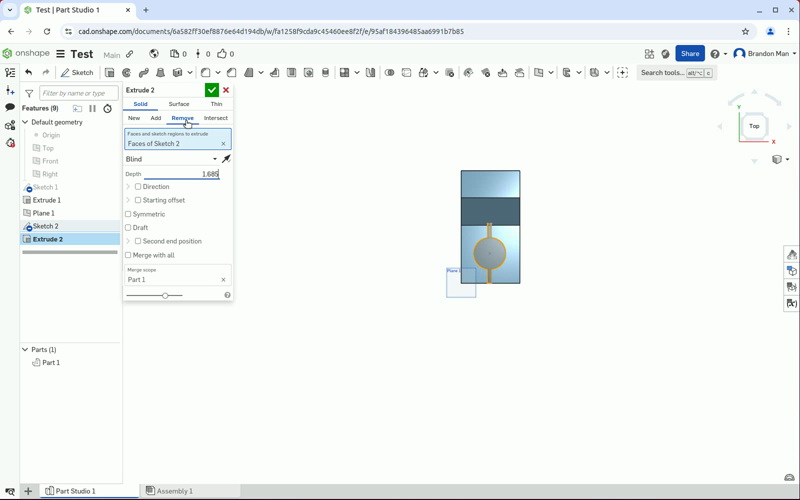
key(tab, 6)
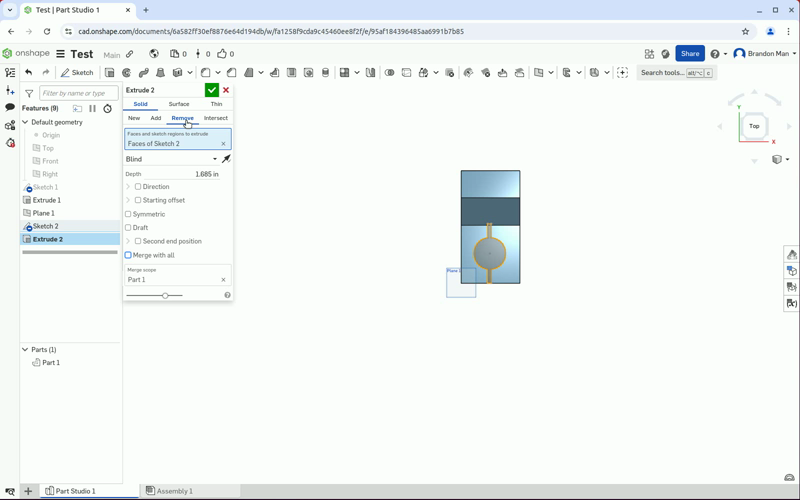
key(space)
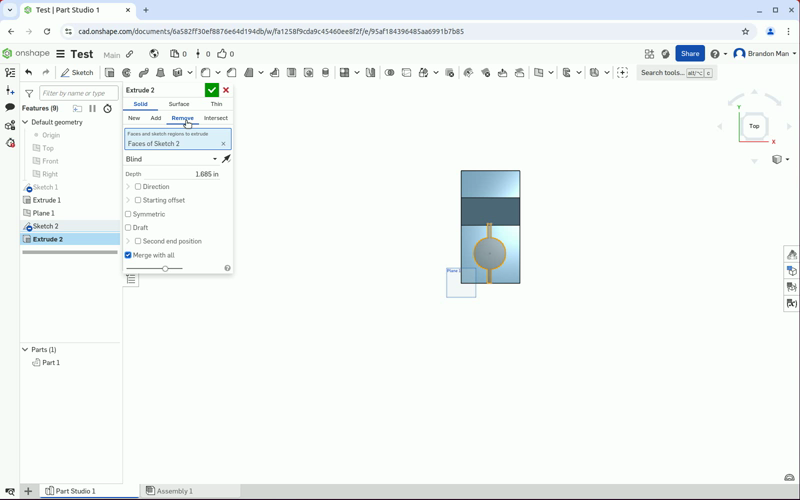
key(enter)
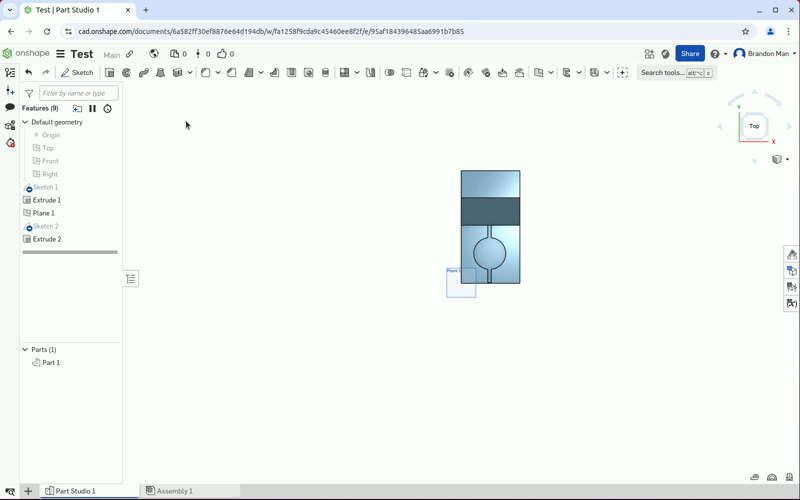
key(shift+h)
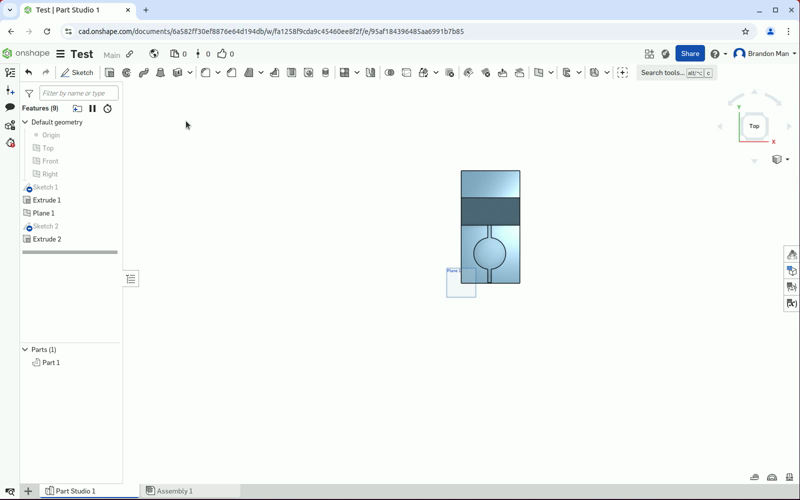
key(shift+h)
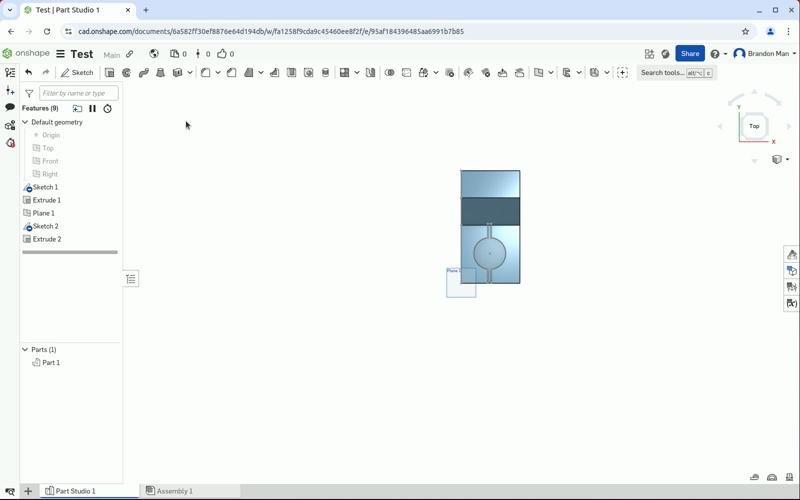
key(shift+7)
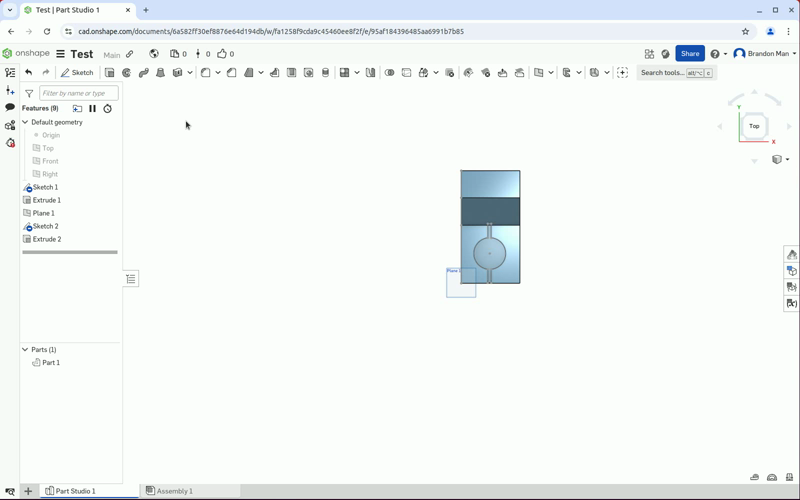
key(up, 3)
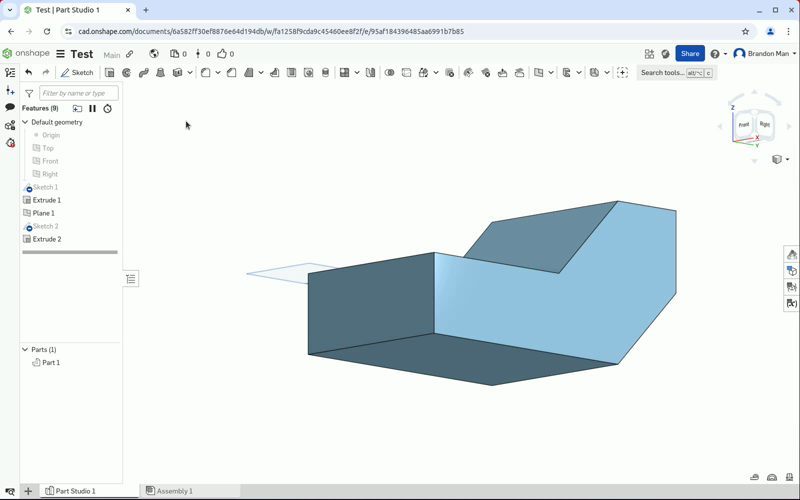
key(left, 3)
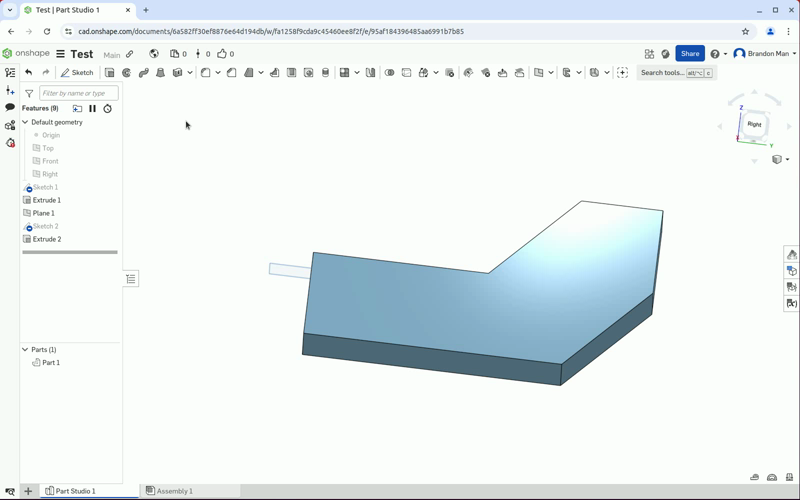
key(right, 3)
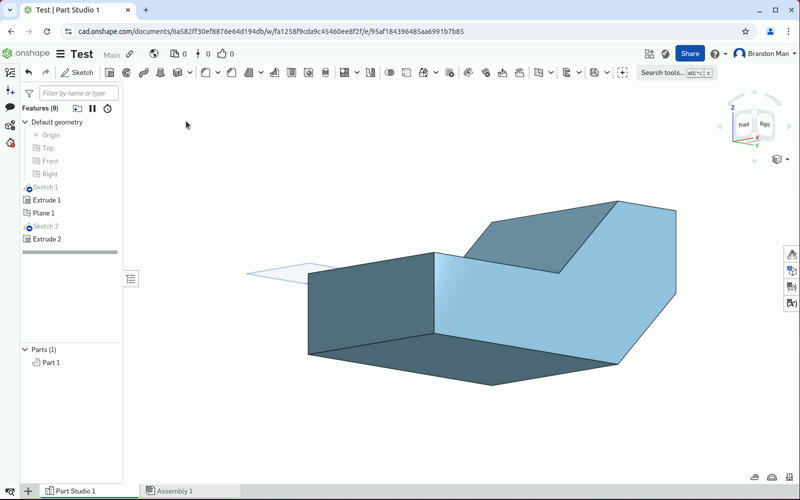
key(down, 3)
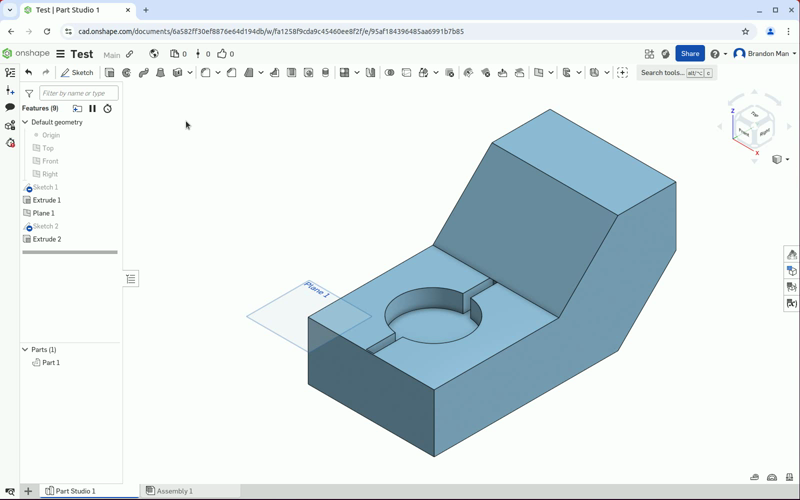
mouse_move(73, 189)
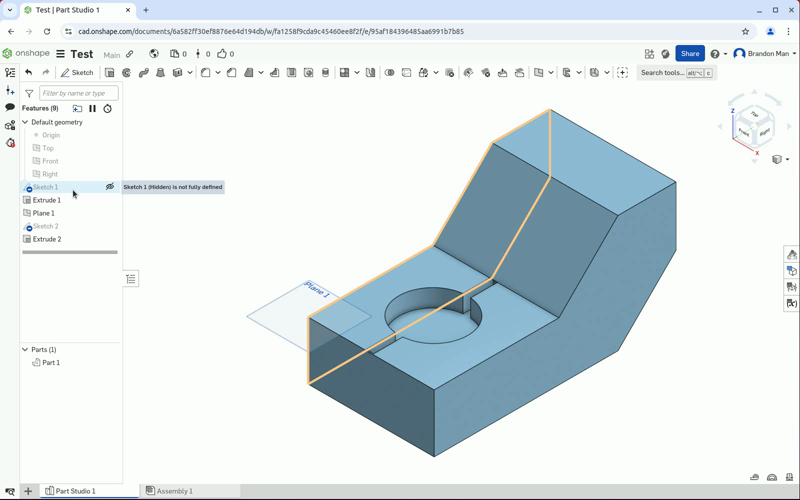
click(73, 189)